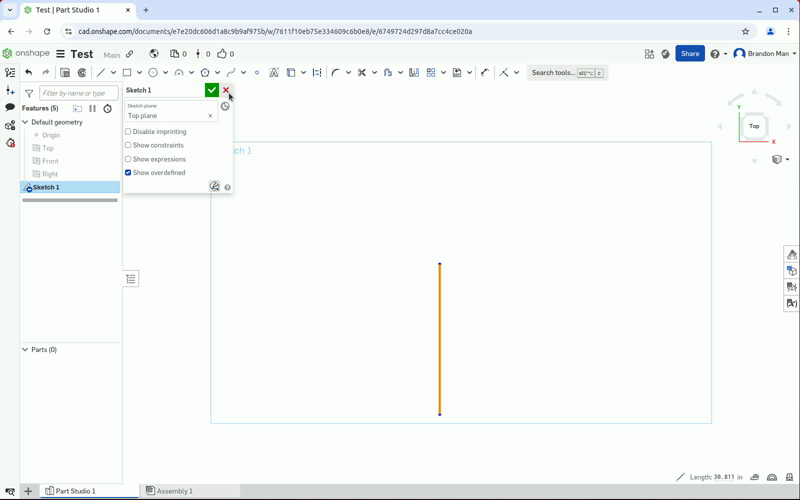
key(shift+h)
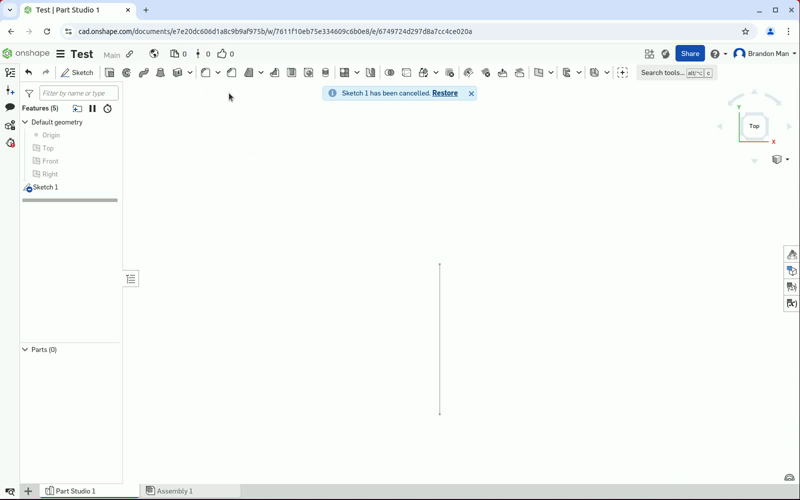
key(shift+s)
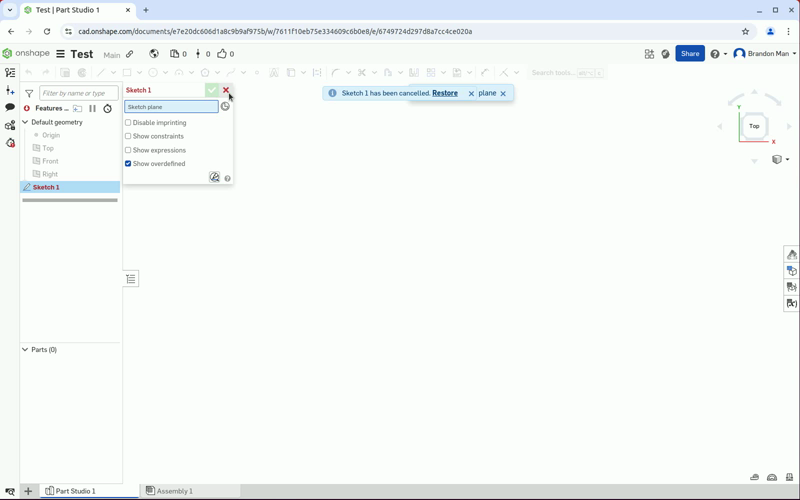
mouse_move(73, 150)
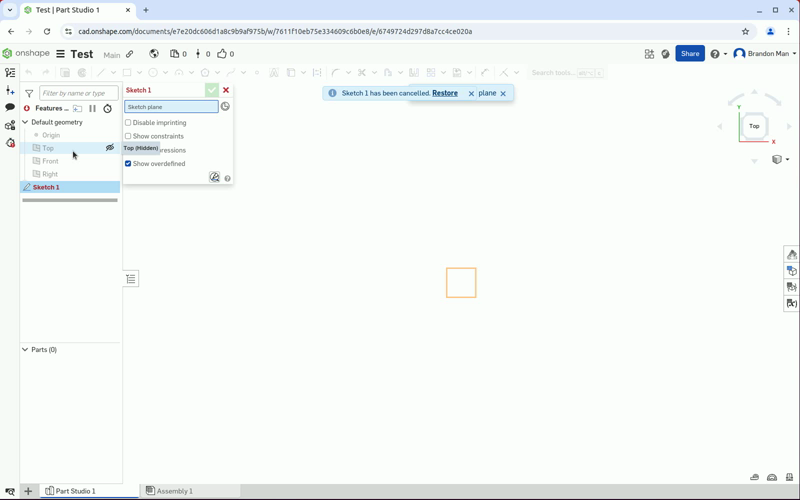
click(73, 150)
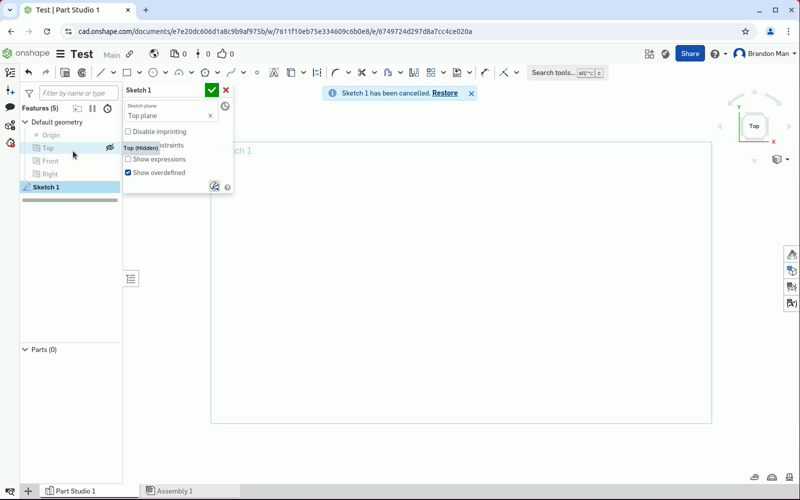
mouse_move(73, 352)
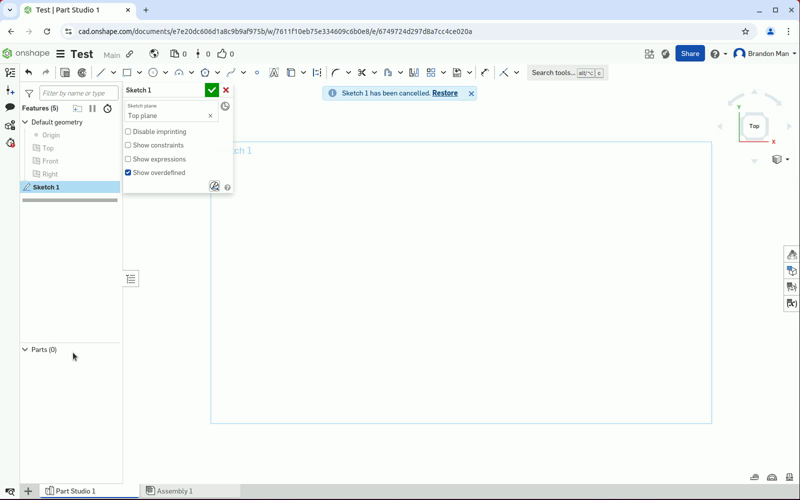
key(y)
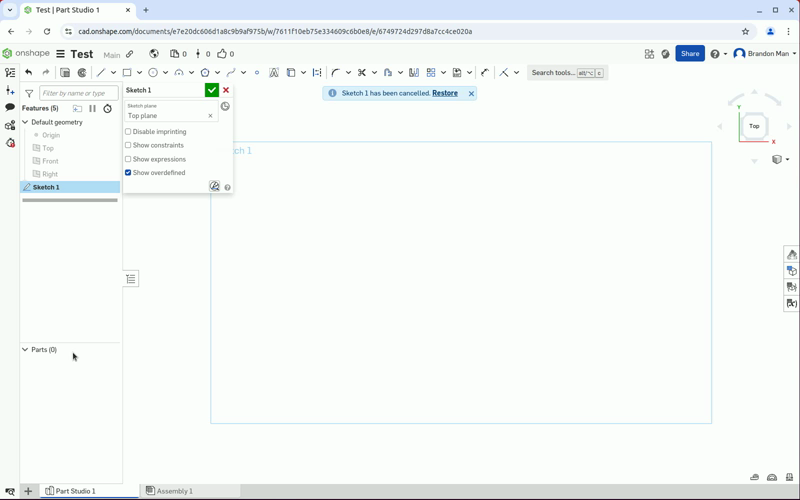
key(l)
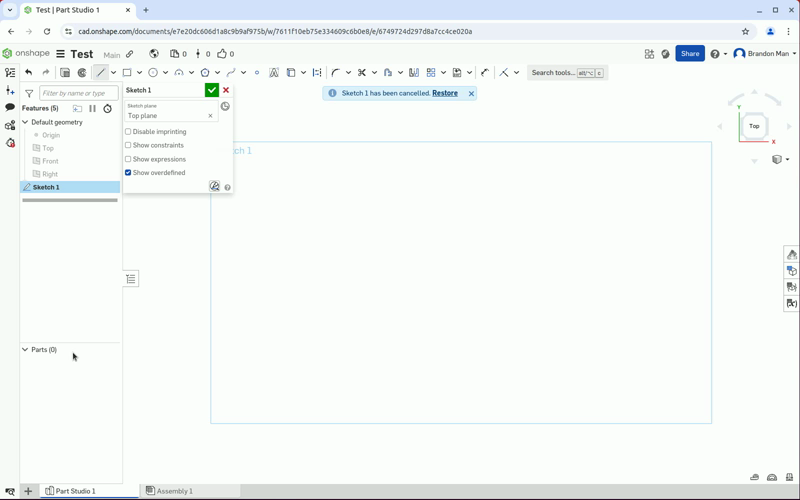
key_down(shift)
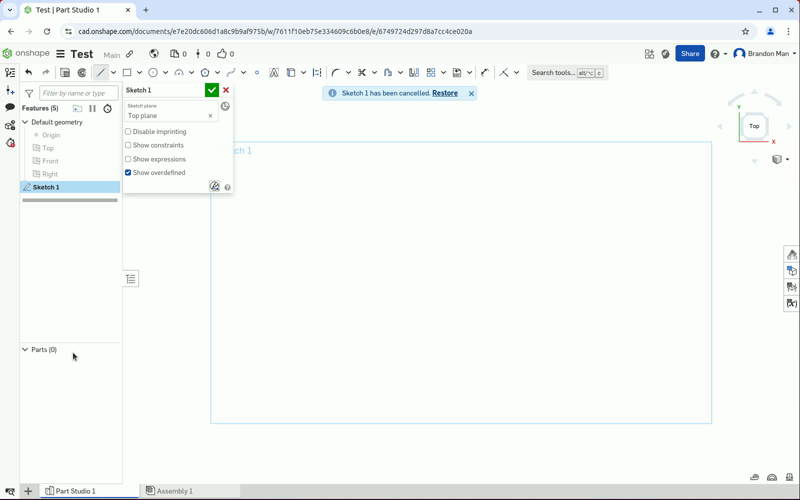
mouse_move(459, 321)
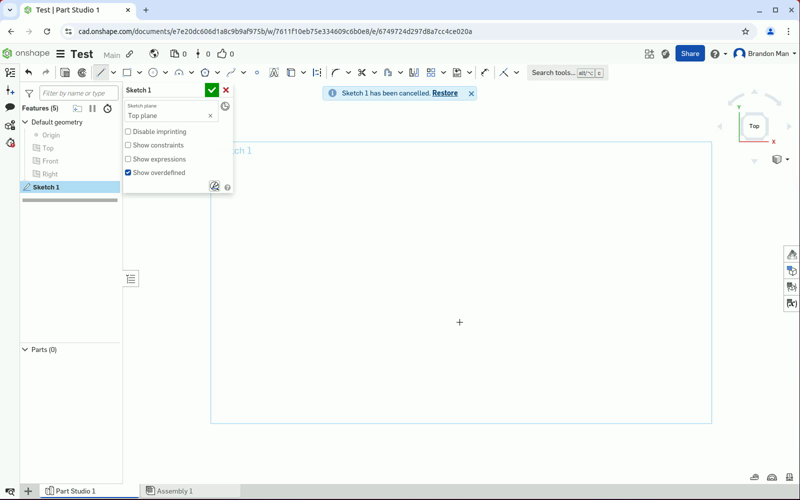
click(459, 321)
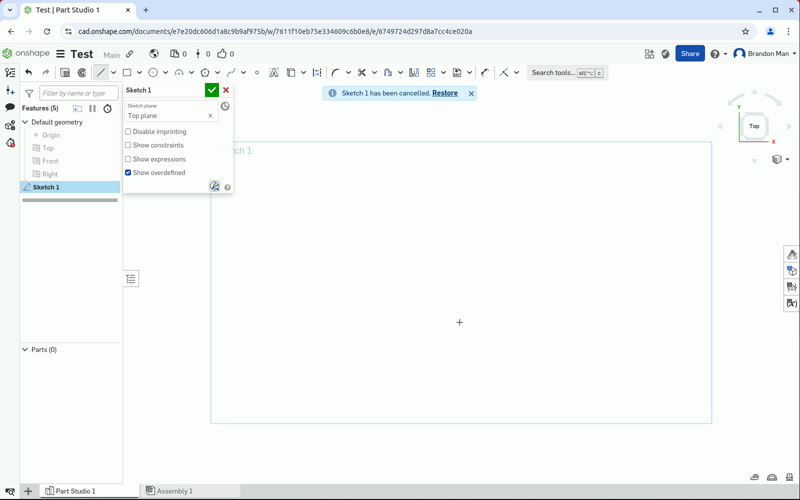
key_up(shift)
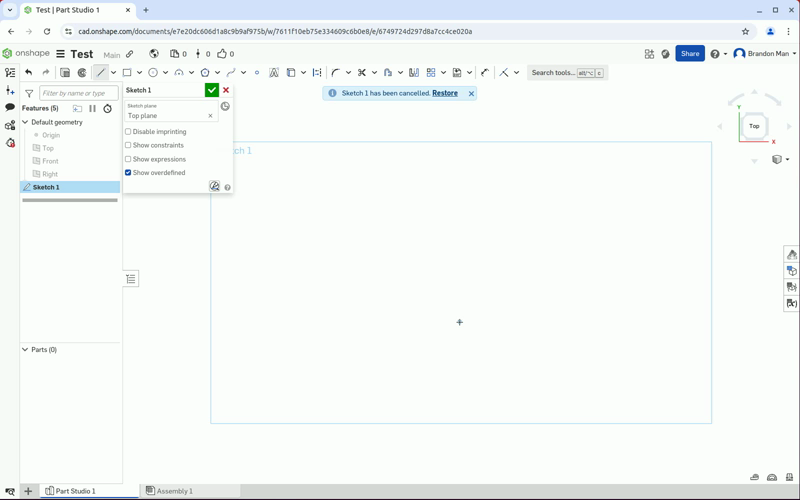
key_down(shift)
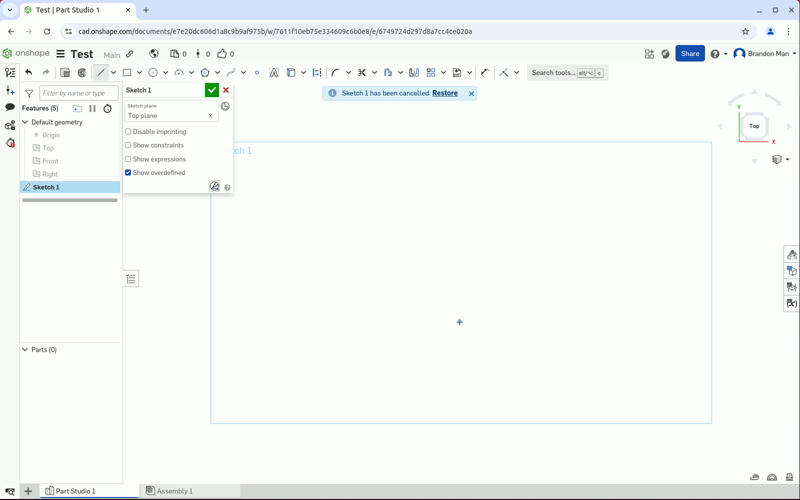
mouse_move(573, 321)
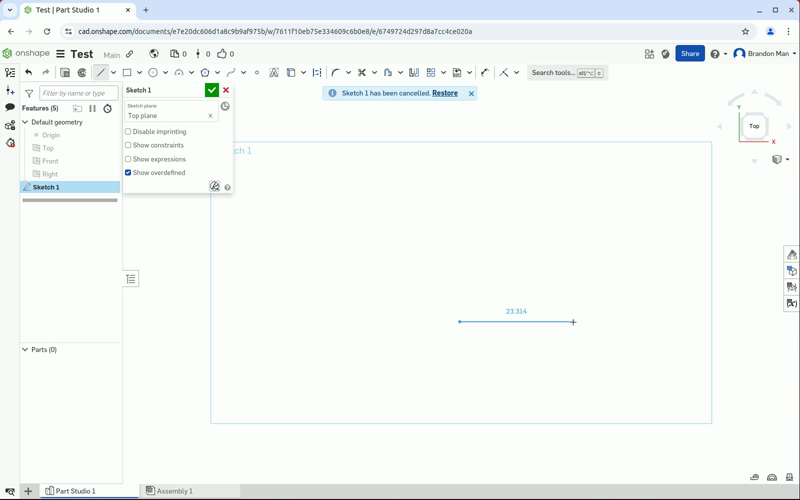
click(573, 321)
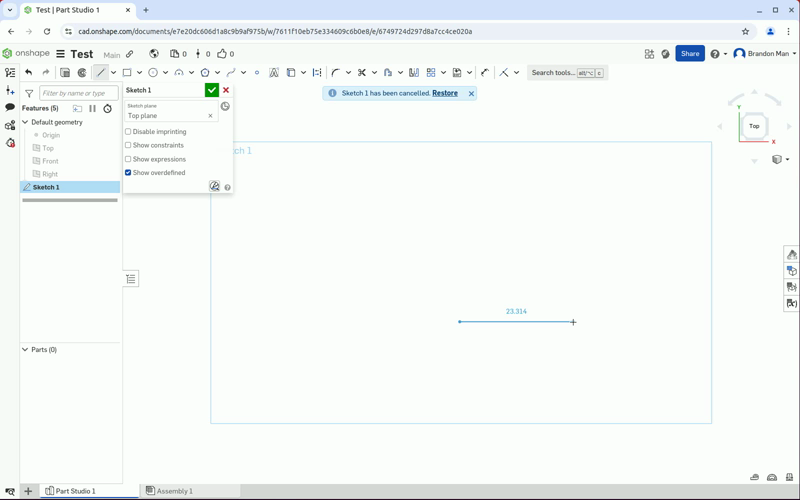
key_up(shift)
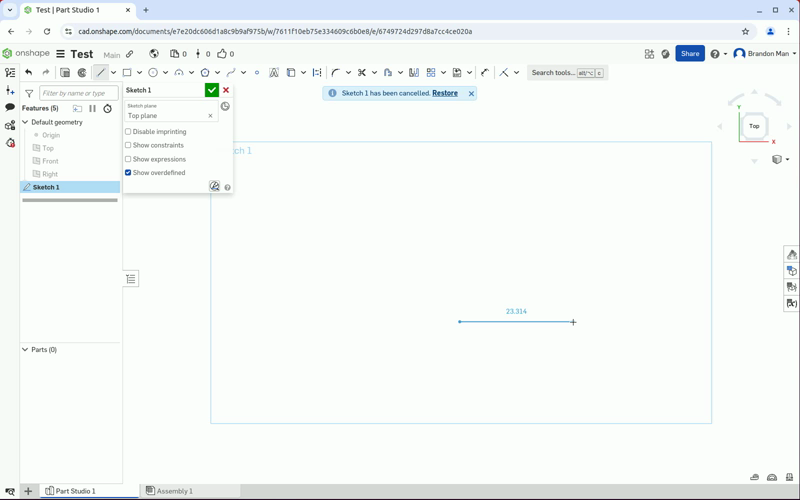
key_down(shift)
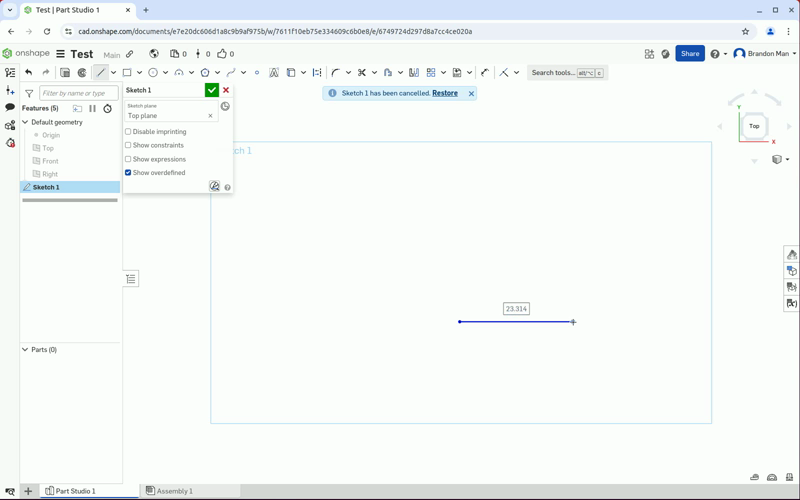
mouse_move(589, 321)
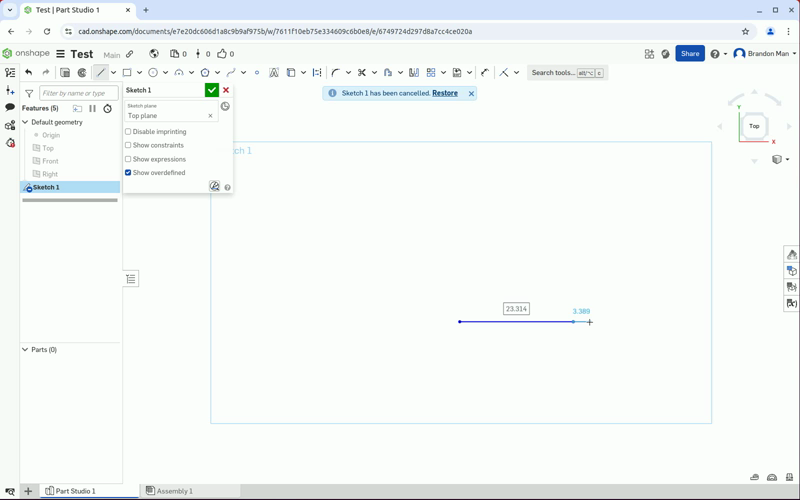
mouse_move(573, 282)
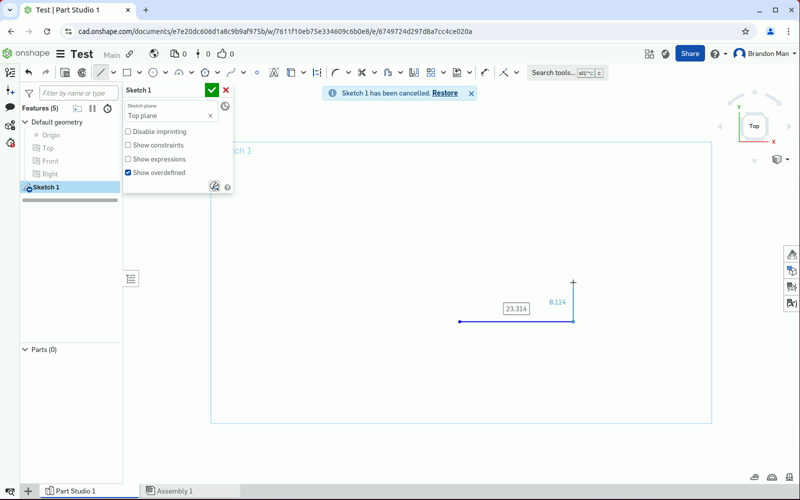
click(573, 282)
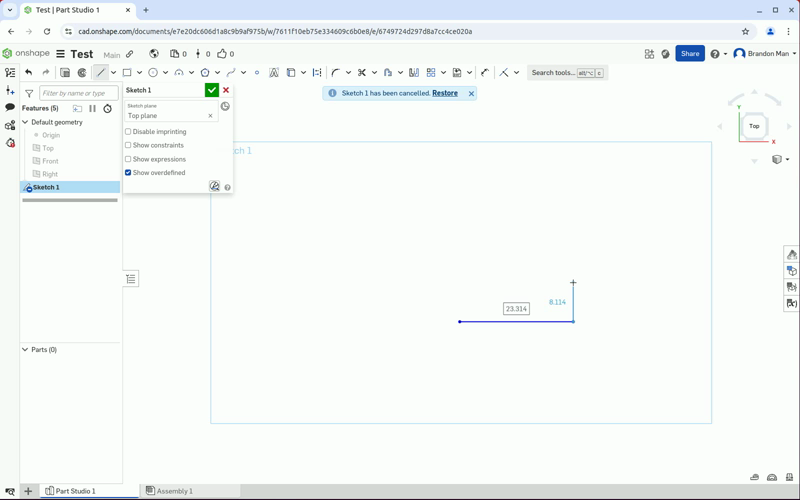
key_up(shift)
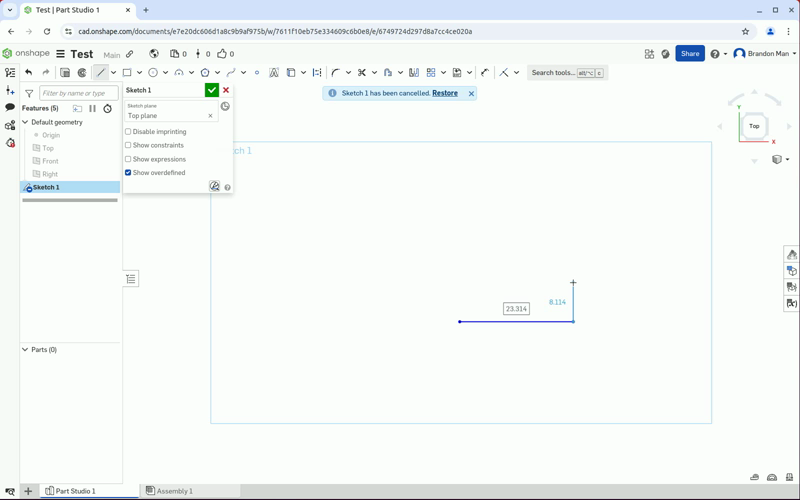
key_down(shift)
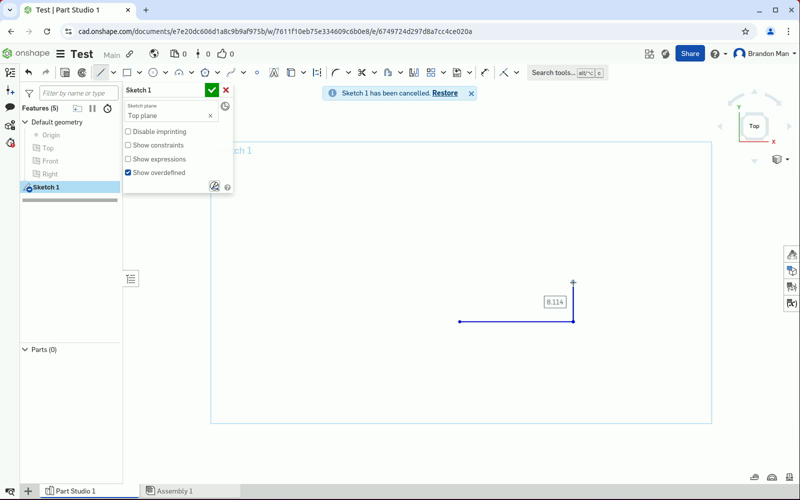
mouse_move(589, 282)
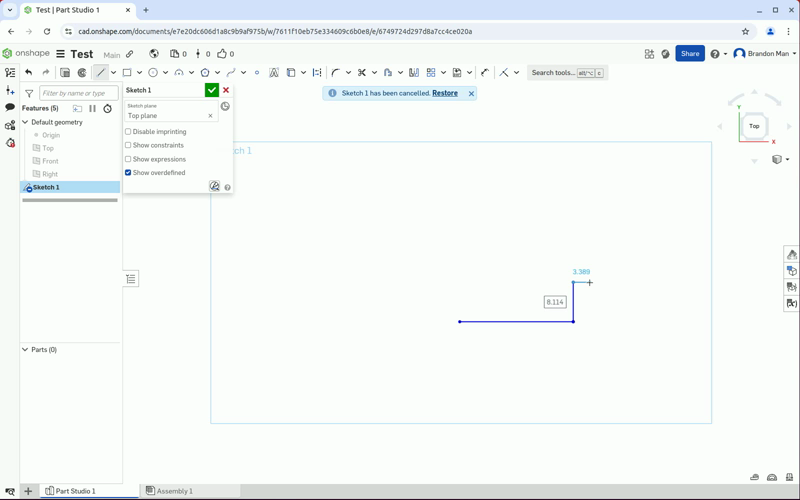
mouse_move(561, 282)
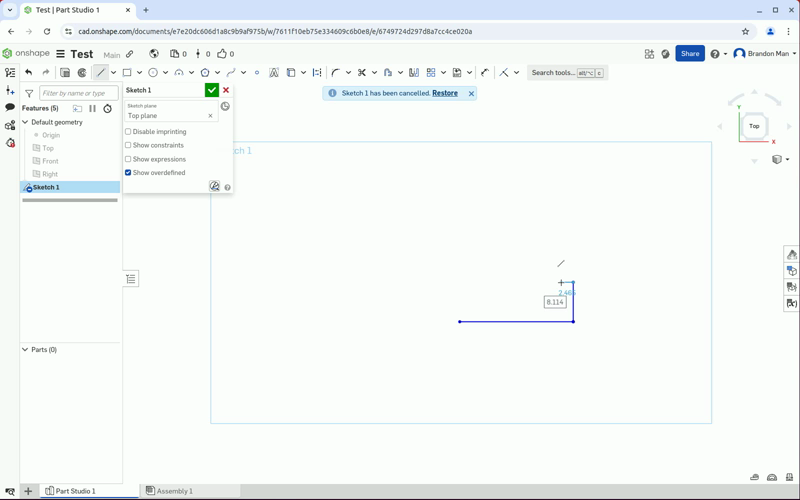
click(561, 282)
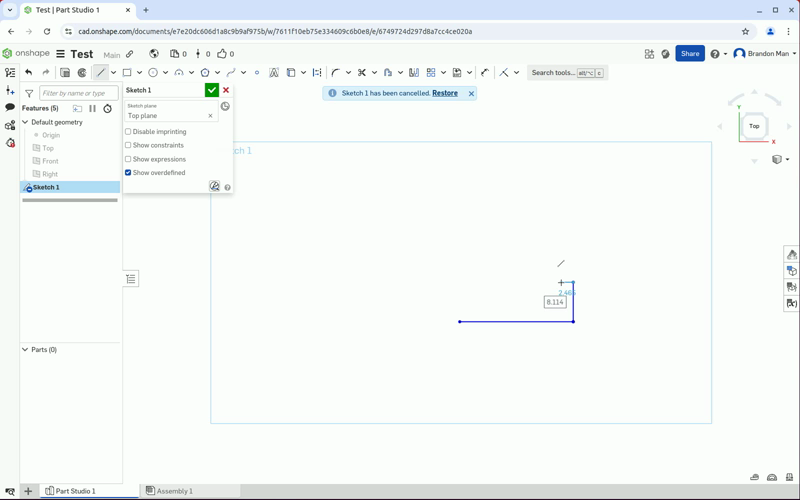
key_up(shift)
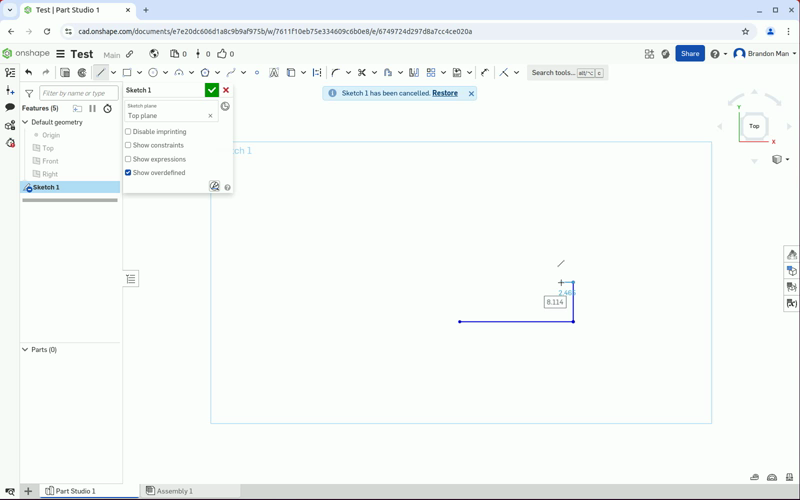
key_down(shift)
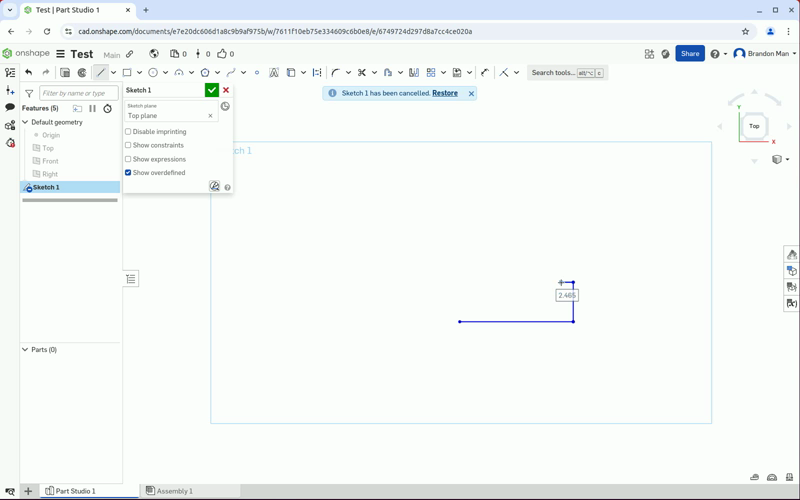
mouse_move(589, 282)
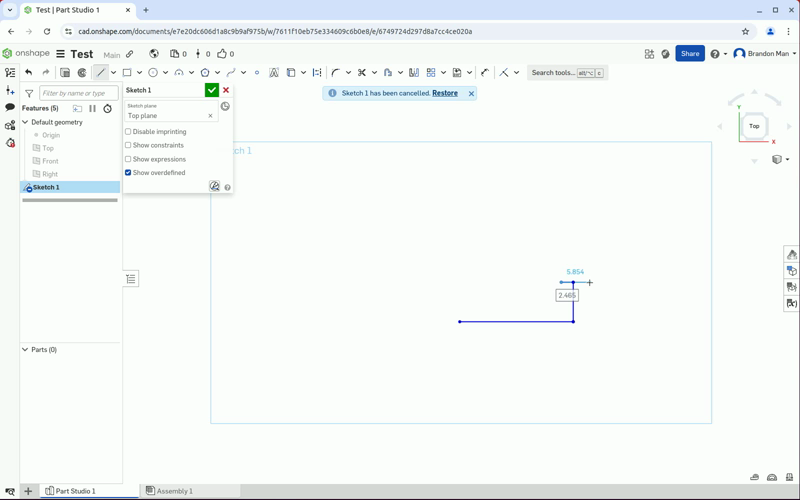
mouse_move(561, 235)
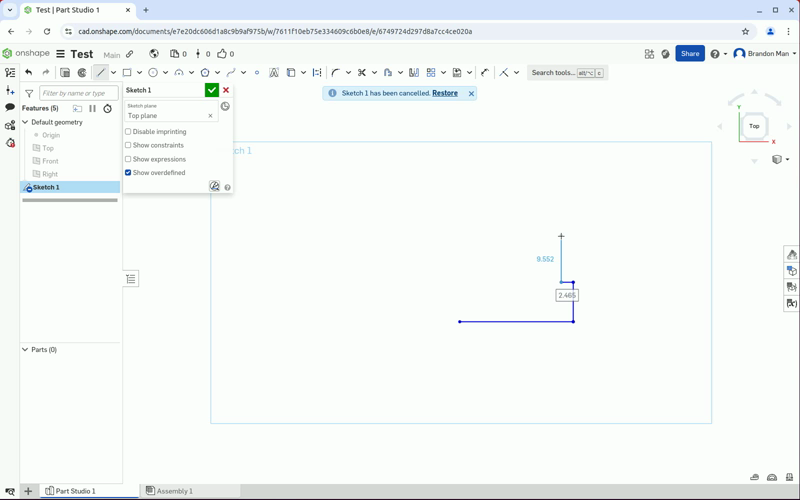
click(561, 235)
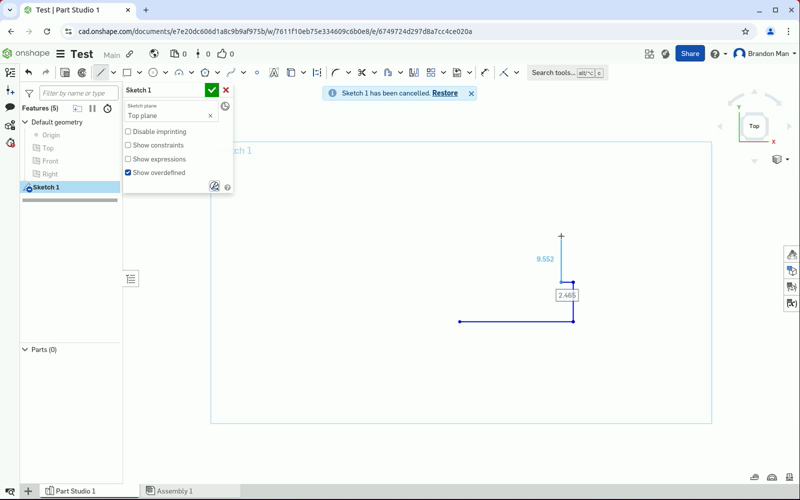
key_up(shift)
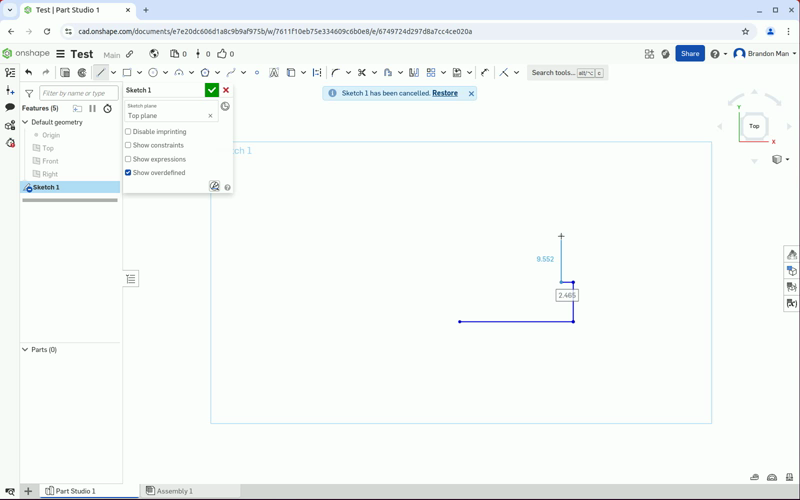
key_down(shift)
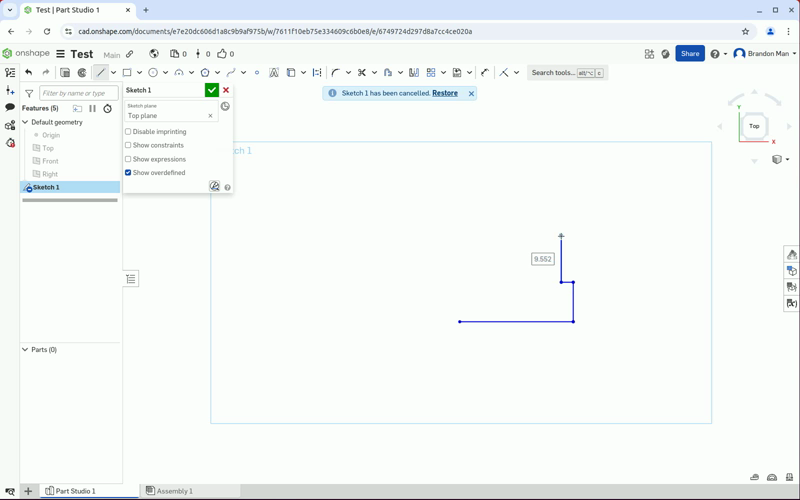
mouse_move(589, 235)
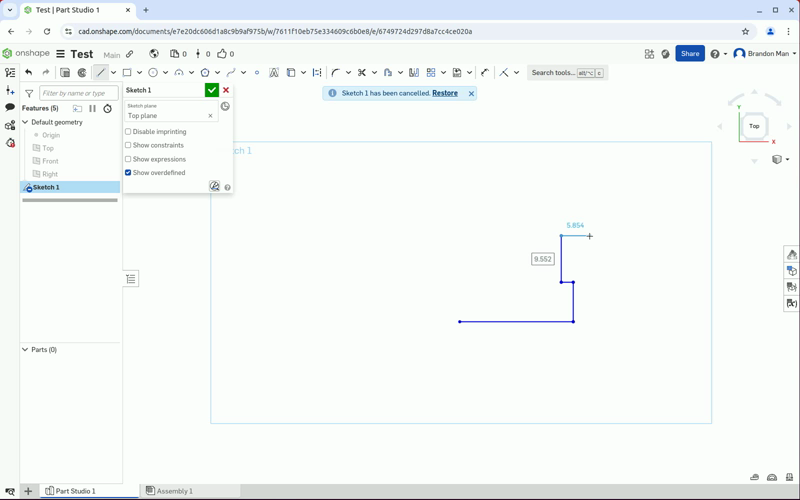
mouse_move(515, 235)
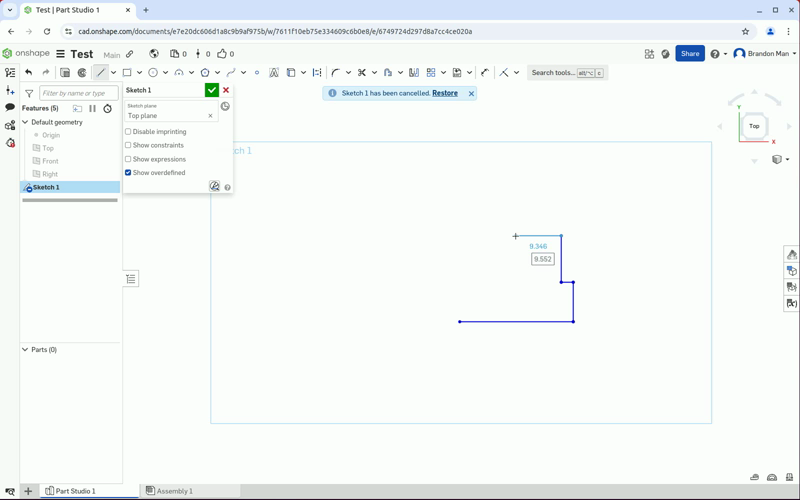
click(515, 235)
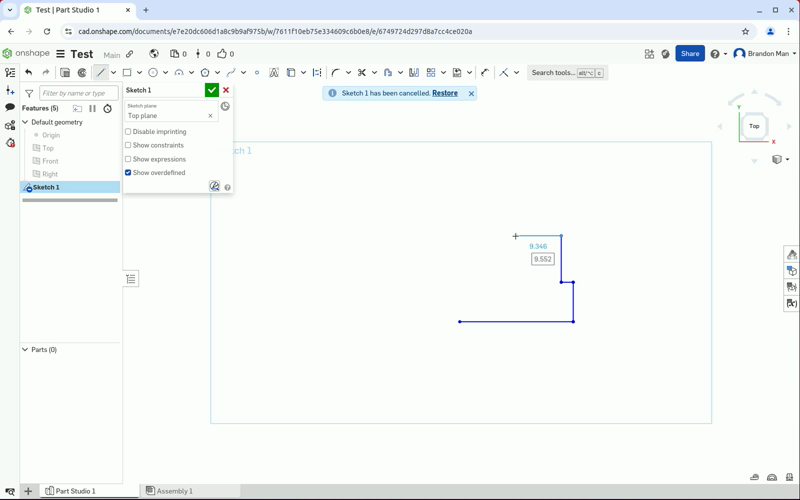
key_up(shift)
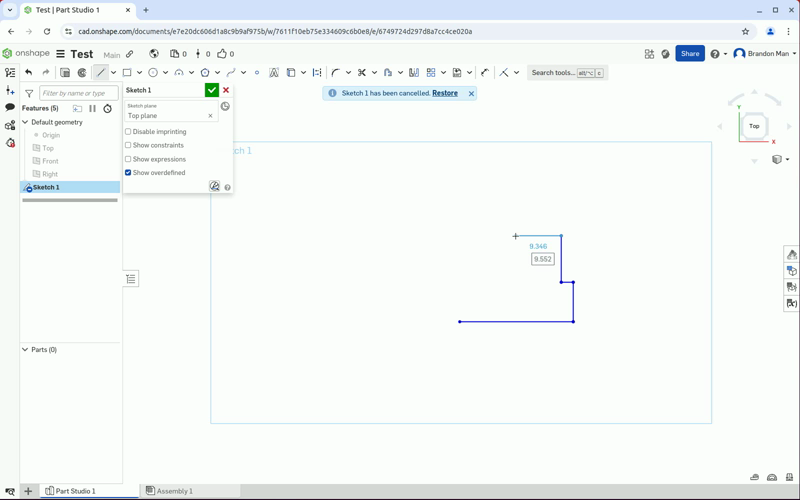
key_down(shift)
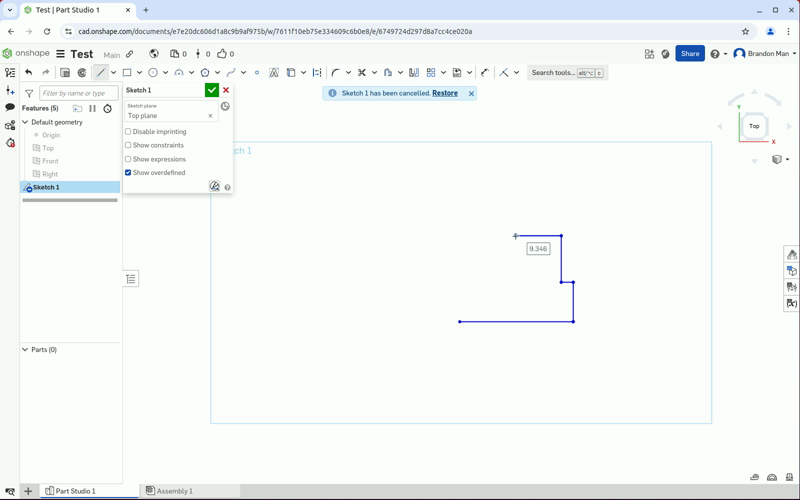
mouse_move(545, 235)
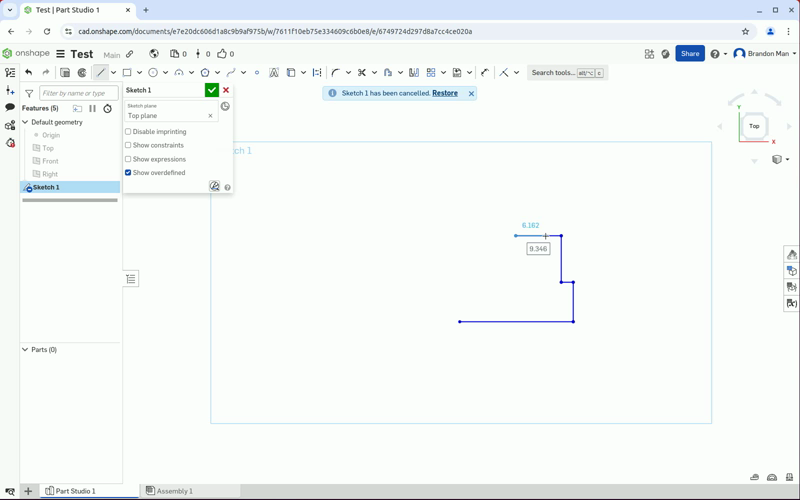
mouse_move(515, 234)
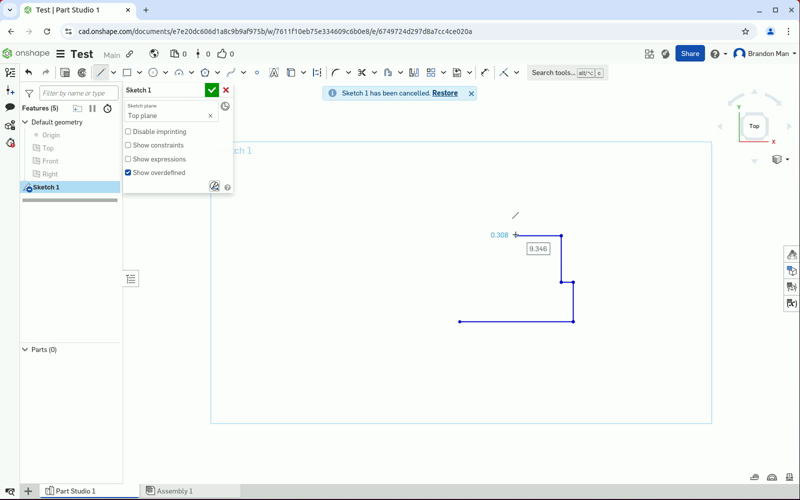
scroll(6)
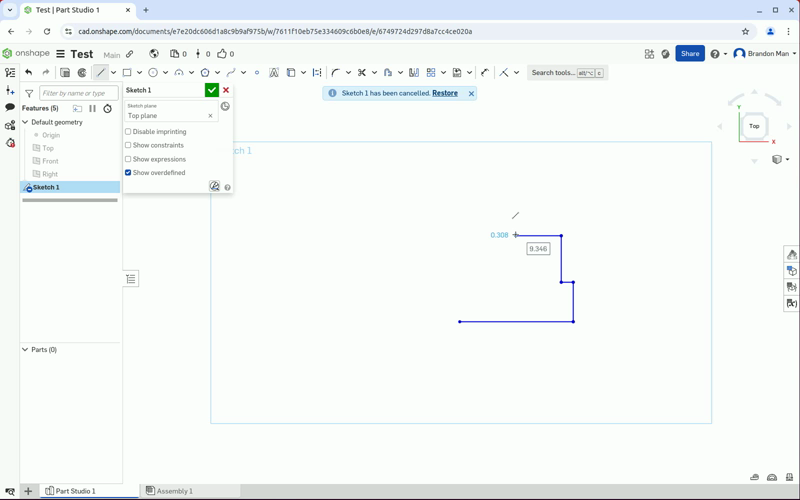
scroll(6)
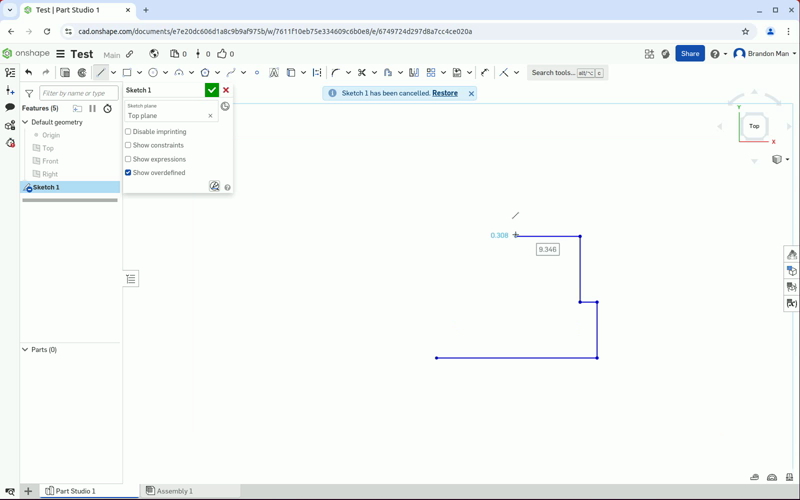
scroll(6)
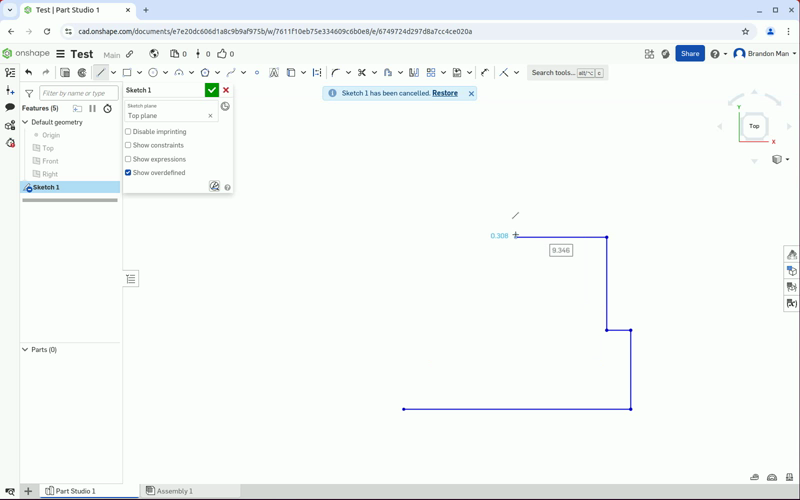
scroll(6)
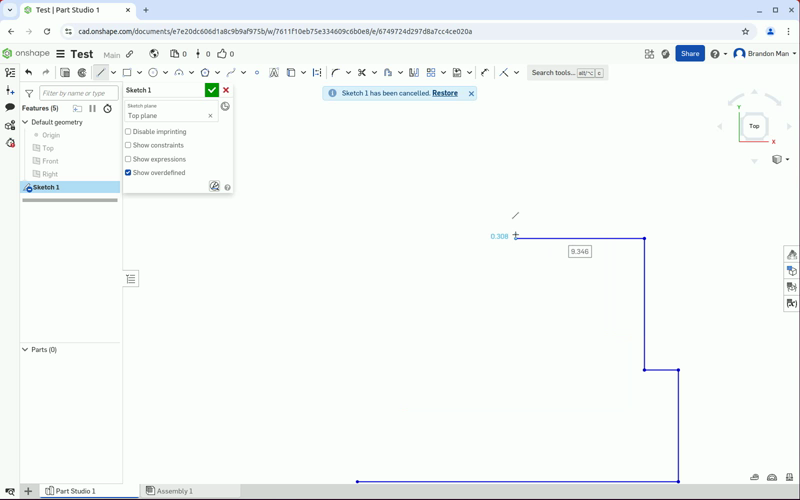
scroll(6)
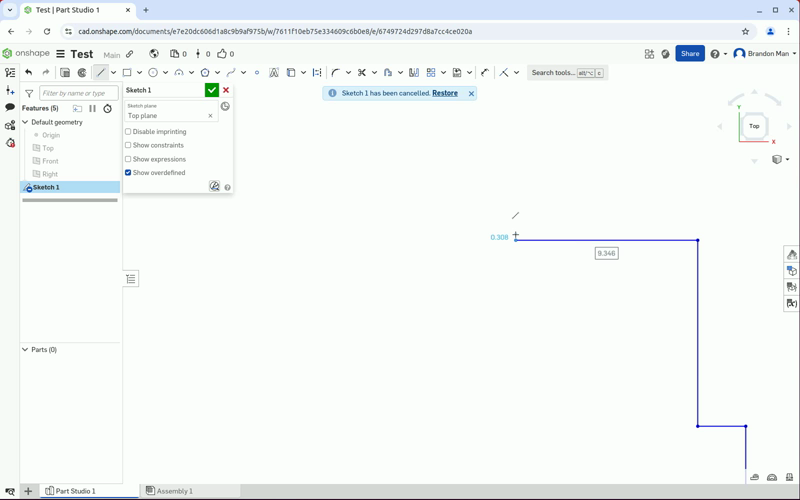
scroll(6)
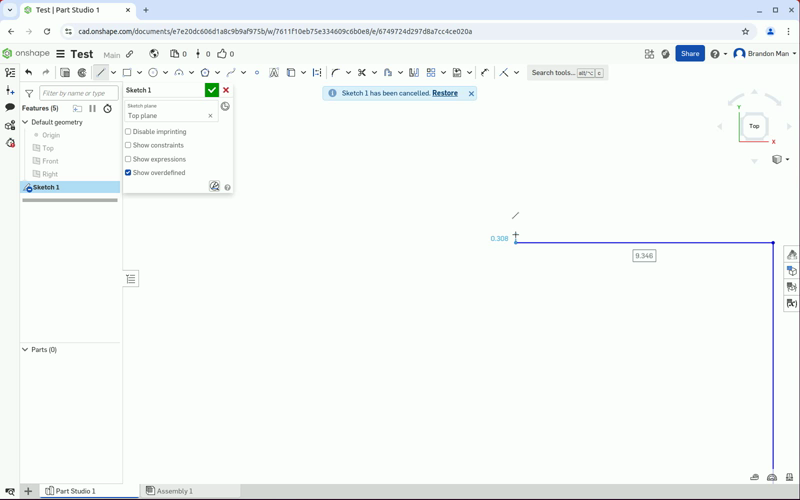
scroll(6)
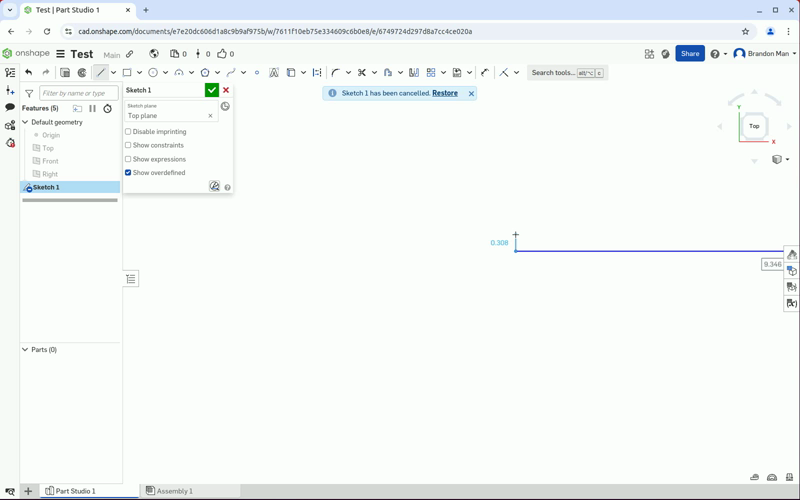
click(515, 234)
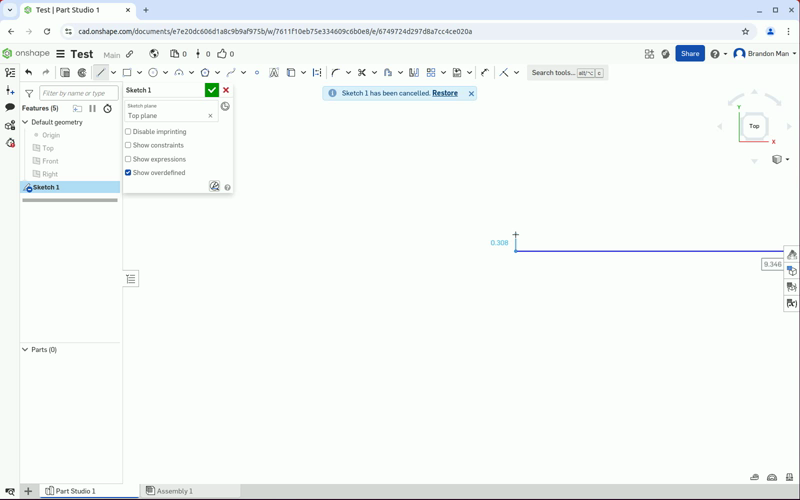
scroll(-6)
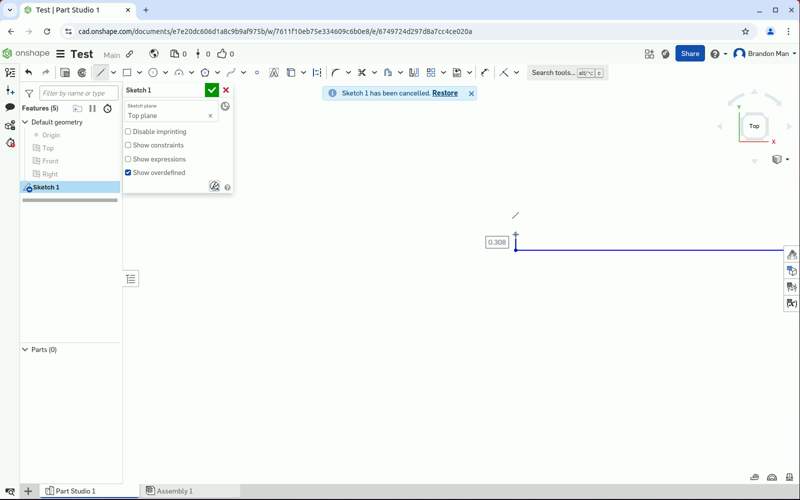
scroll(-6)
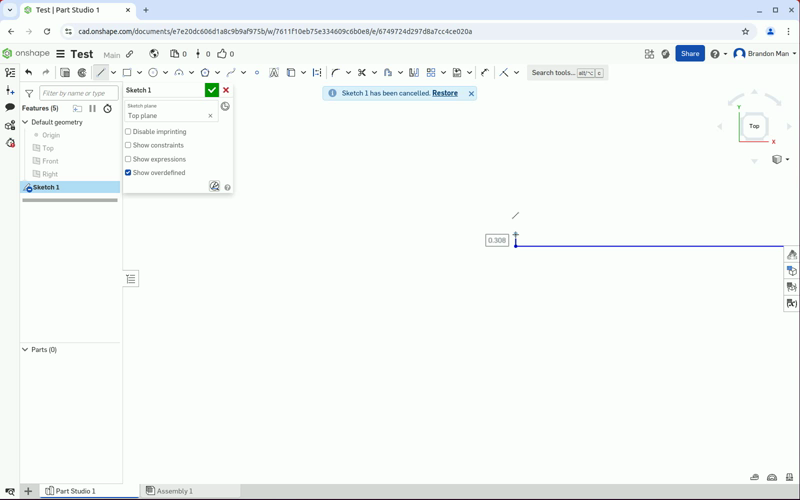
scroll(-6)
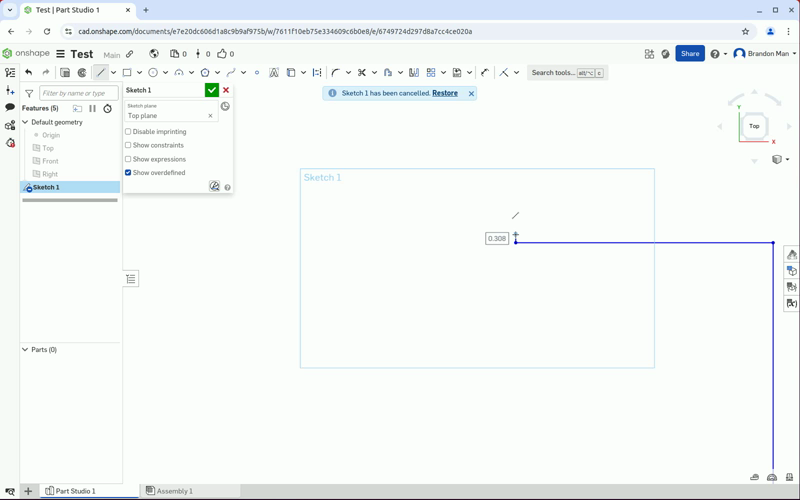
scroll(-6)
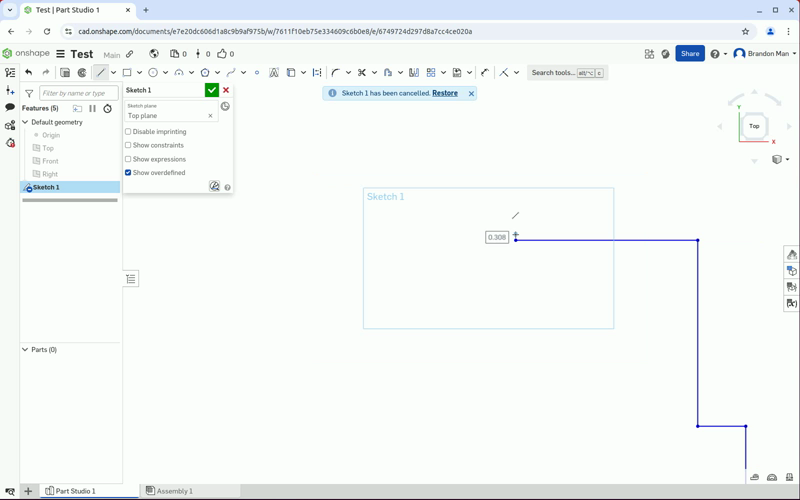
scroll(-6)
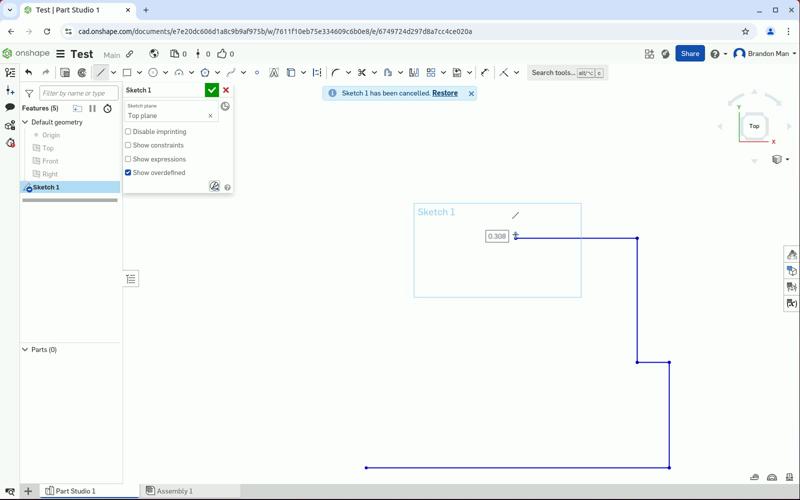
scroll(-6)
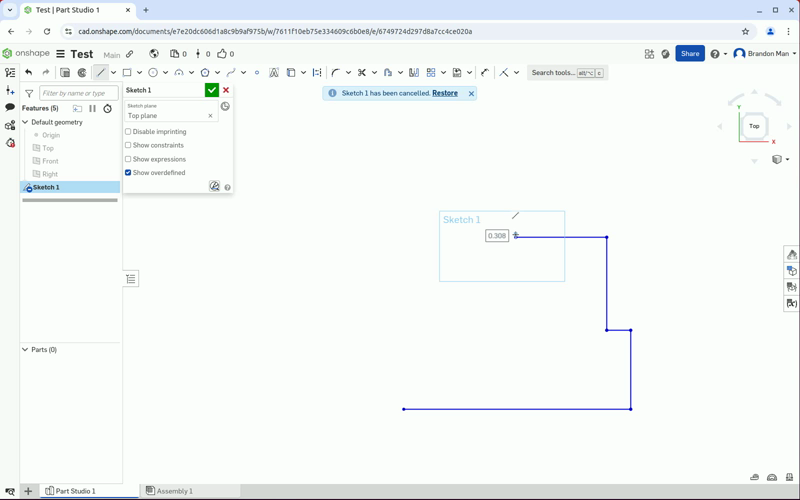
scroll(-6)
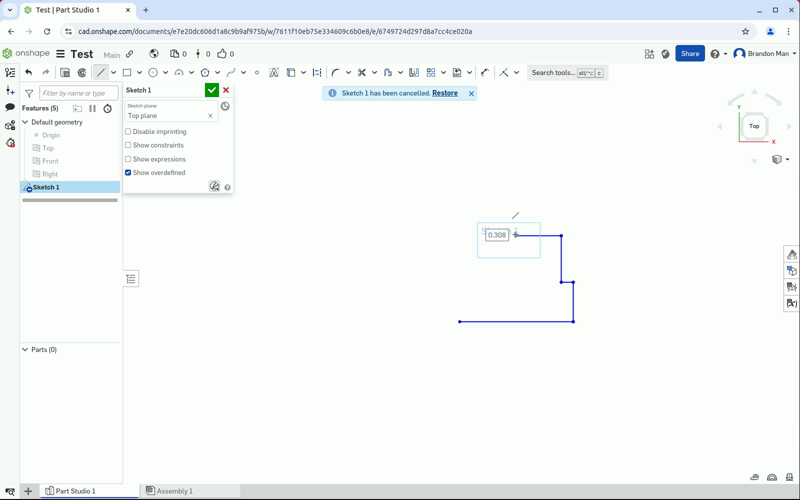
key_up(shift)
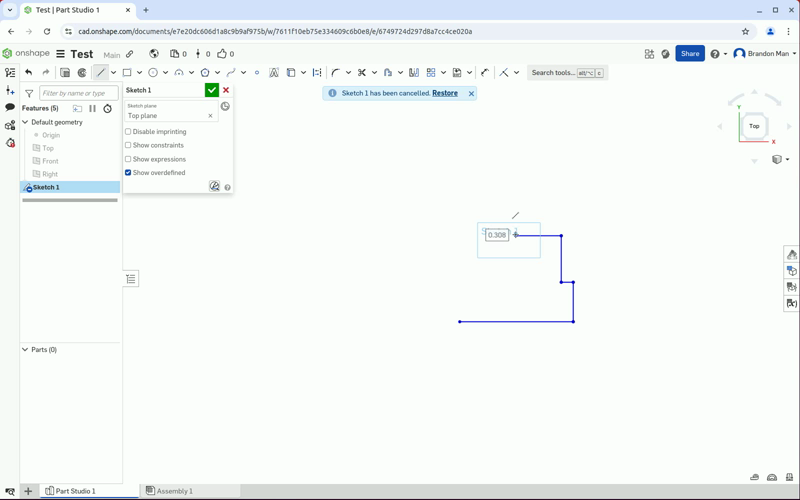
key_down(shift)
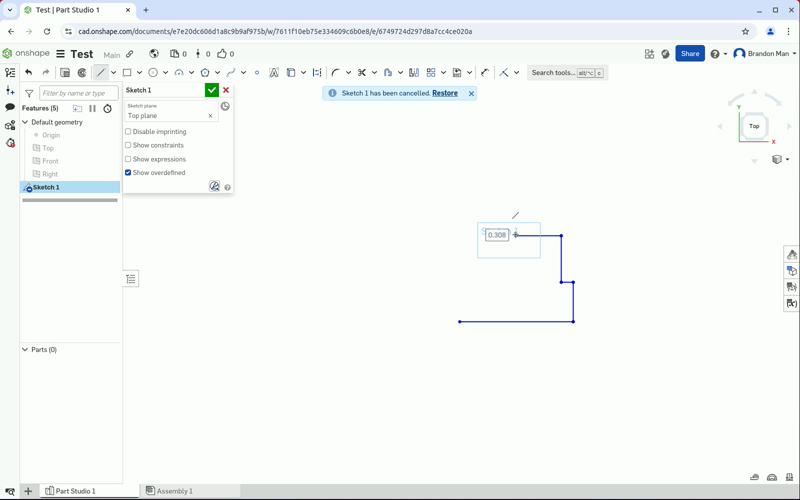
mouse_move(545, 234)
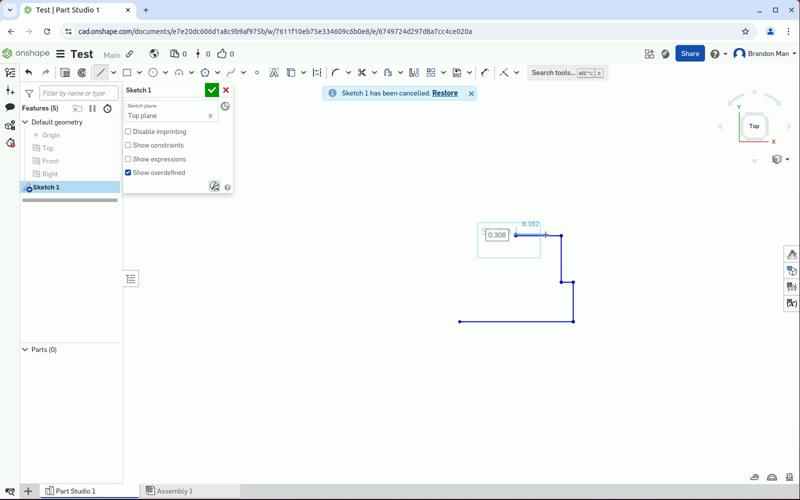
mouse_move(515, 224)
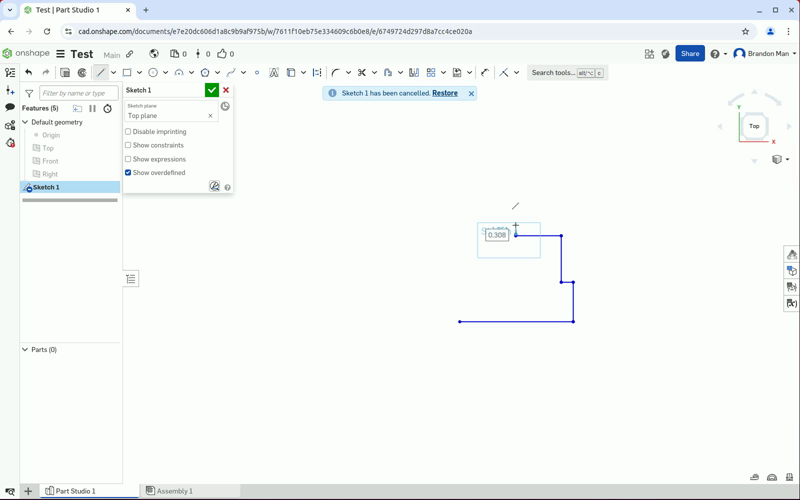
click(515, 224)
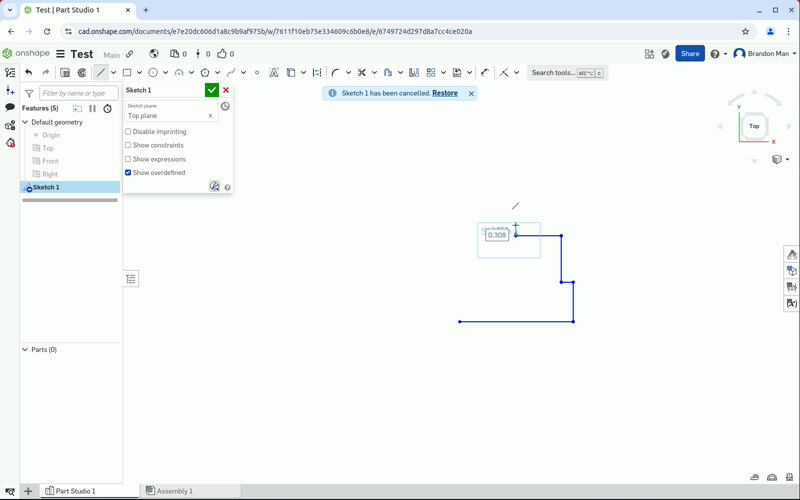
key_up(shift)
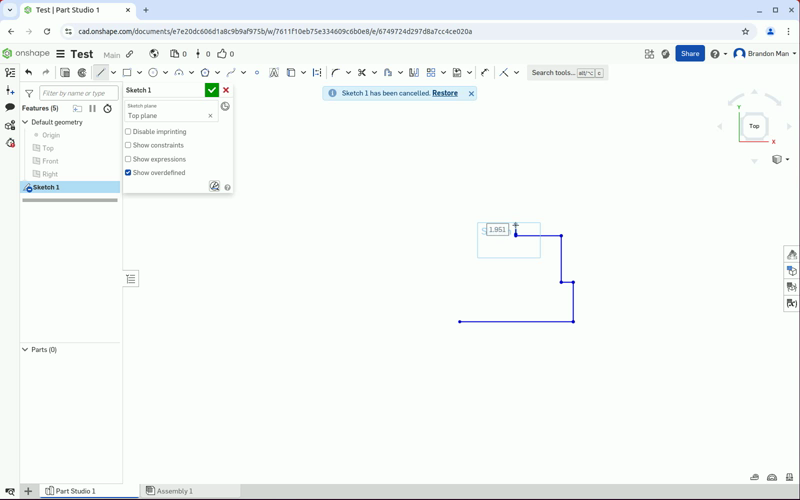
key_down(shift)
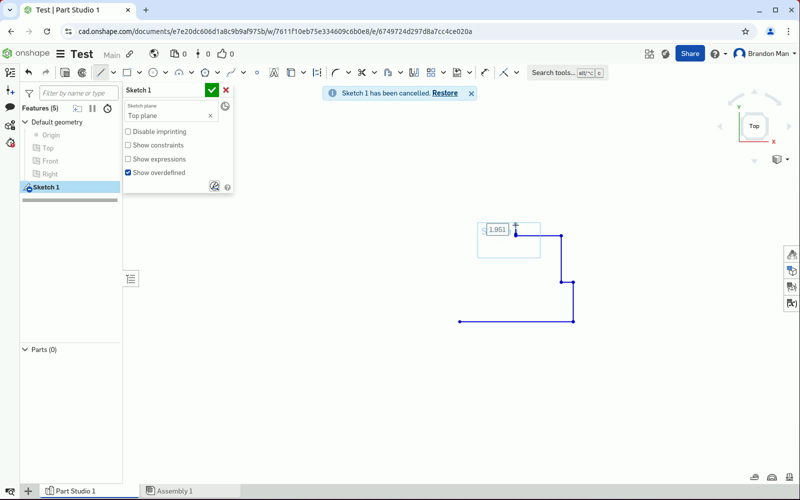
mouse_move(545, 224)
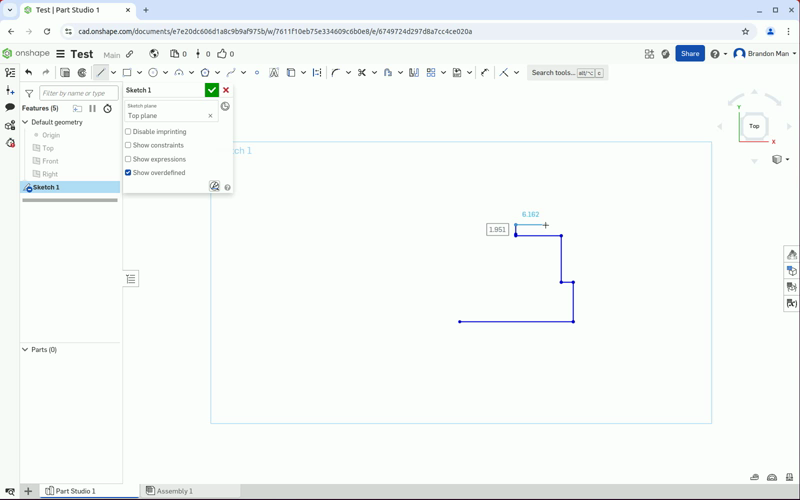
mouse_move(459, 224)
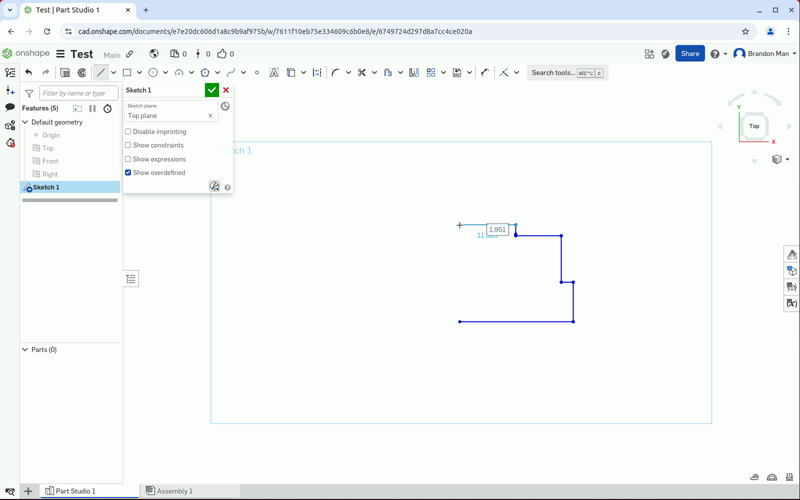
click(459, 224)
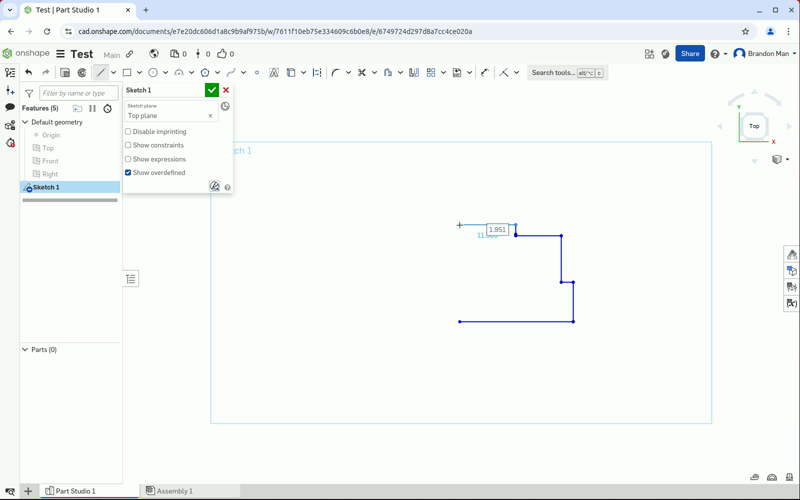
key_up(shift)
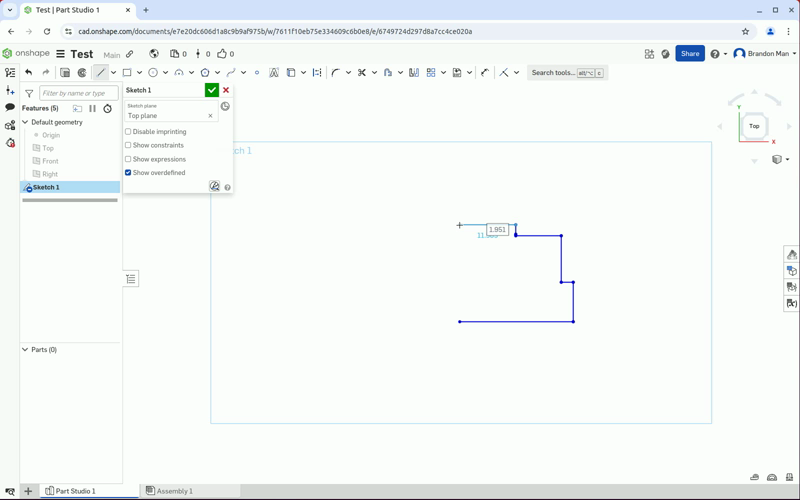
key_down(shift)
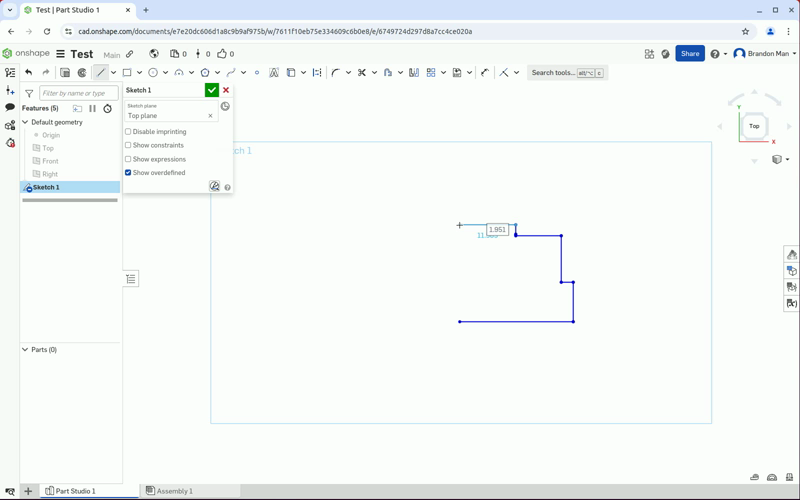
mouse_move(459, 321)
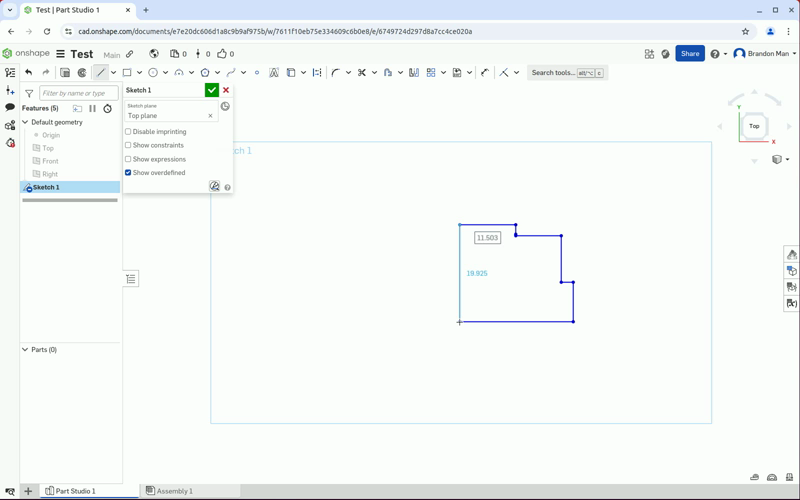
key_up(shift)
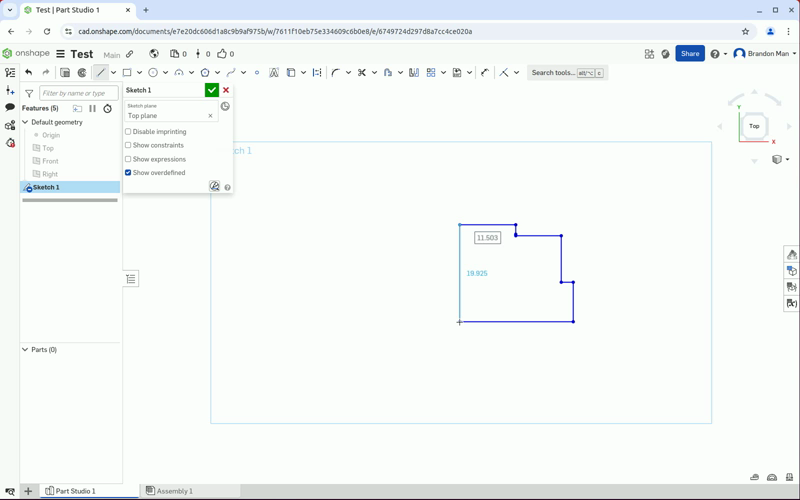
click(459, 321)
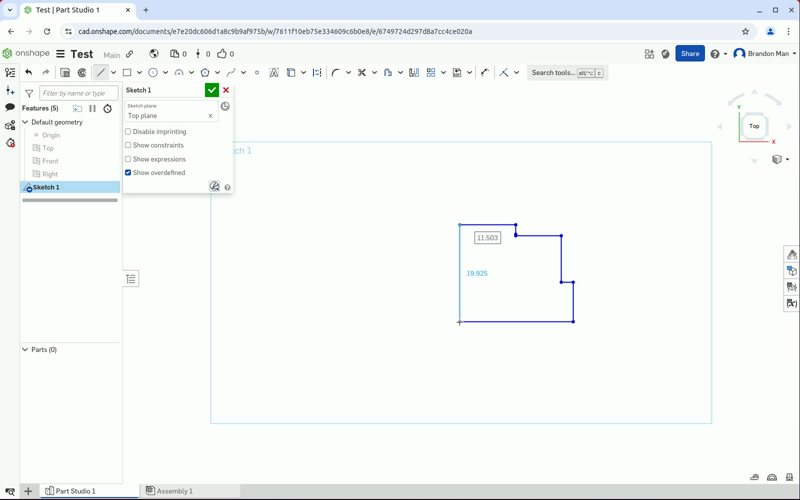
key(esc)
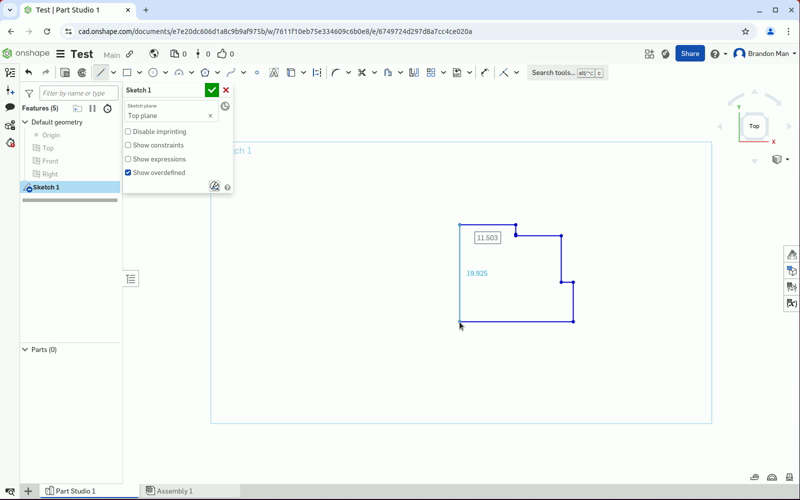
mouse_move(546, 271)
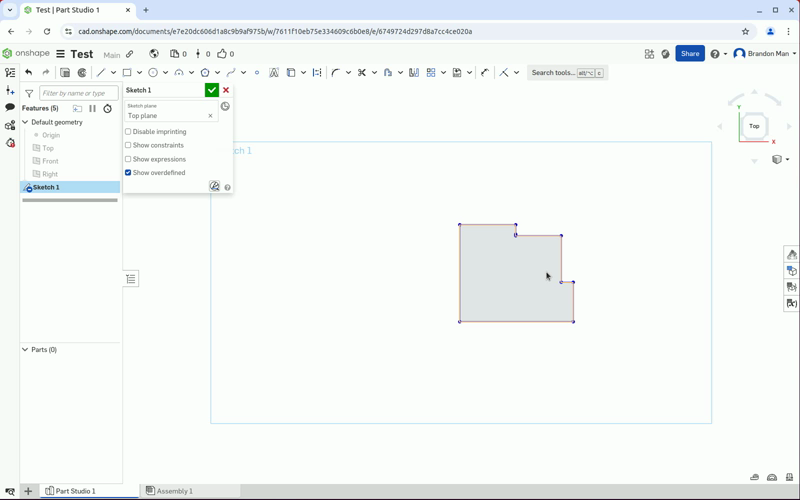
click(546, 271)
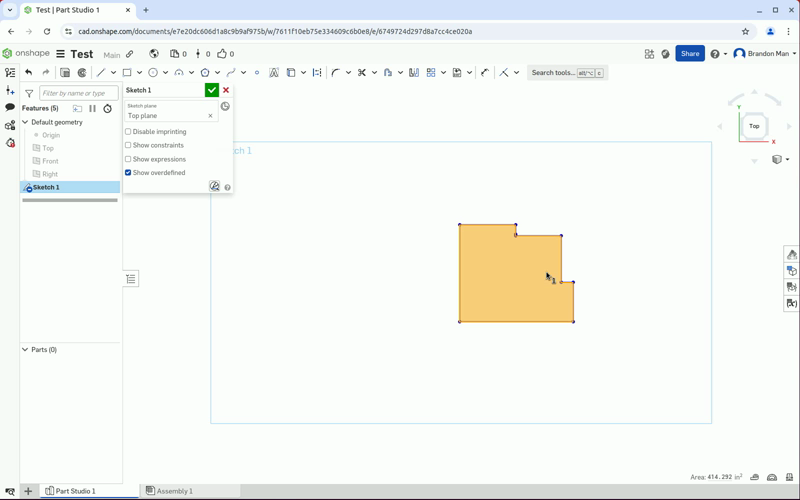
mouse_move(73, 352)
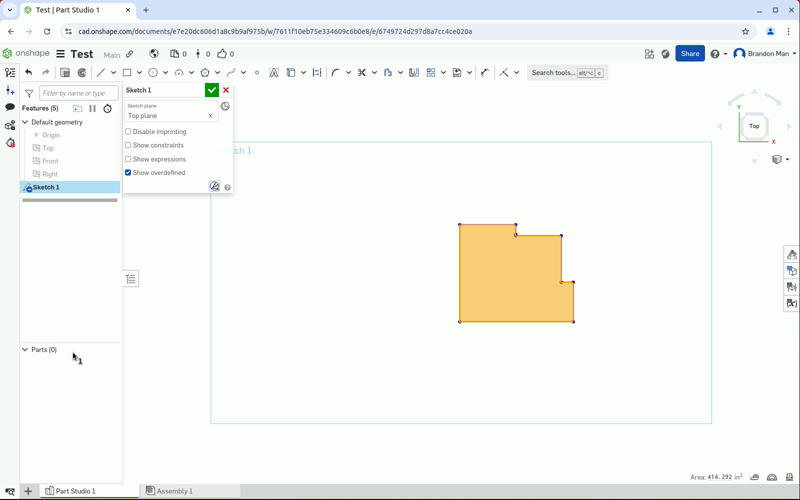
key(shift+y)
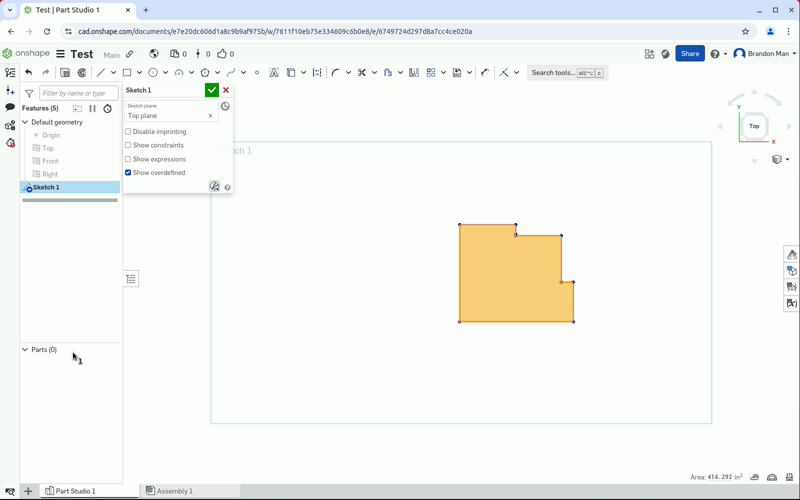
key(shift+e)
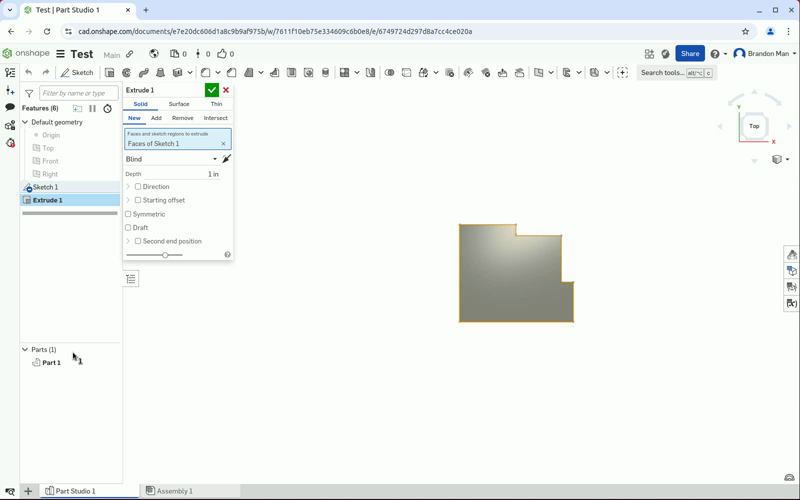
mouse_move(143, 106)
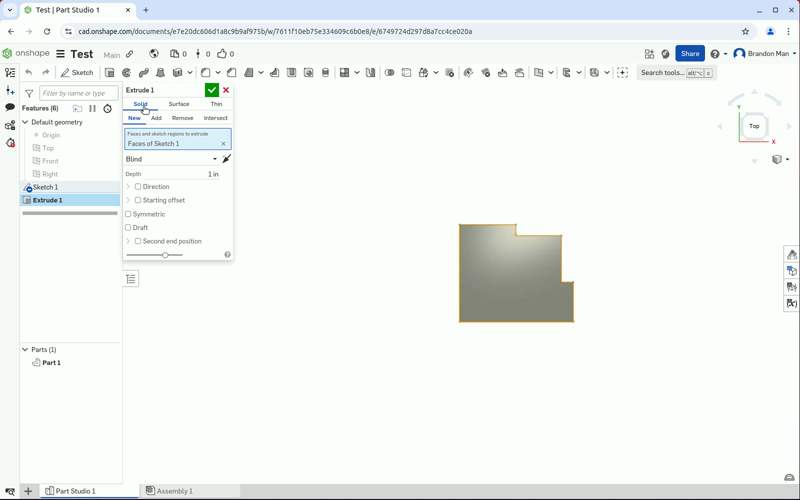
click(143, 106)
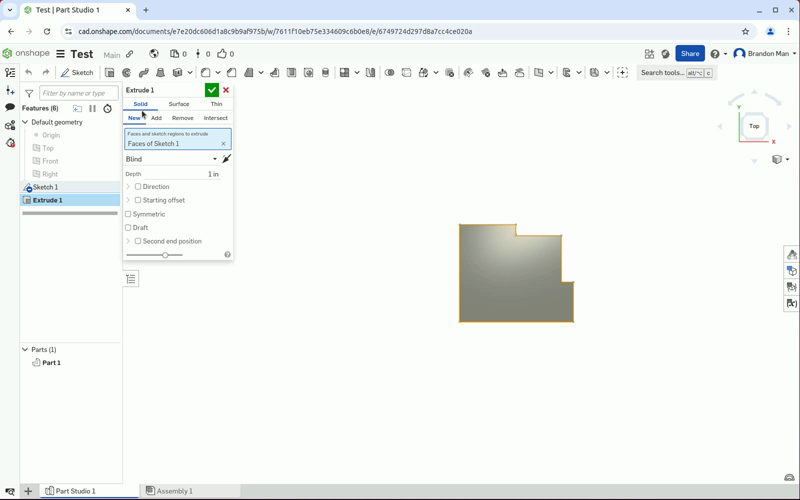
mouse_move(137, 120)
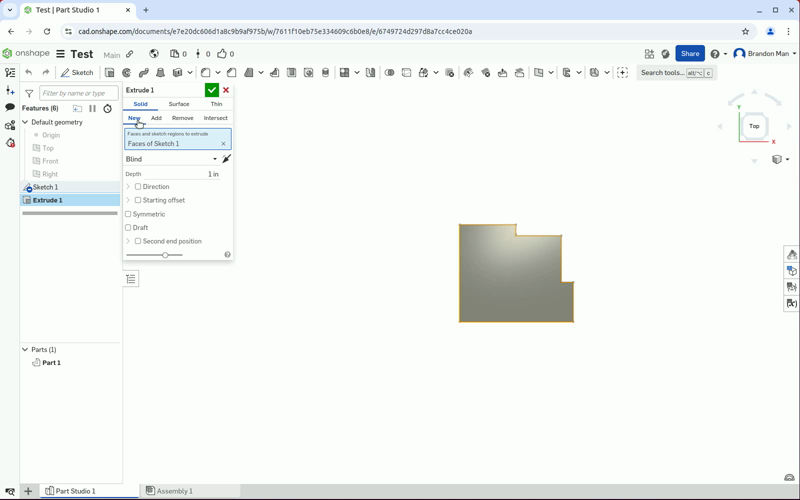
click(137, 120)
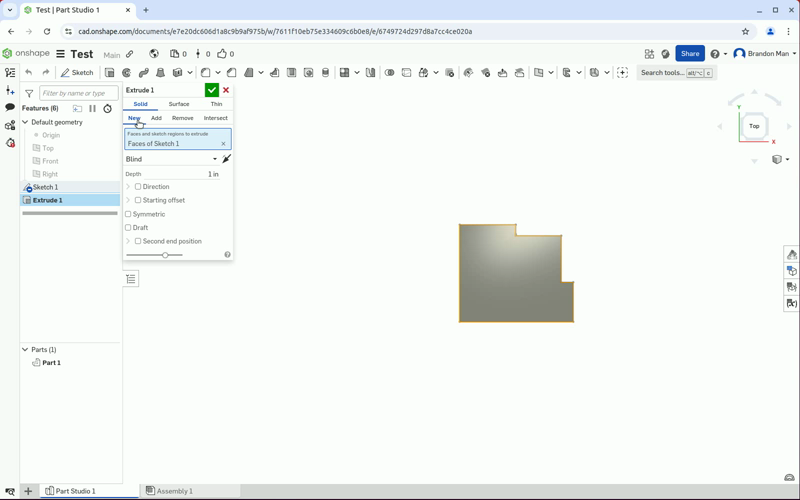
key(tab, 4)
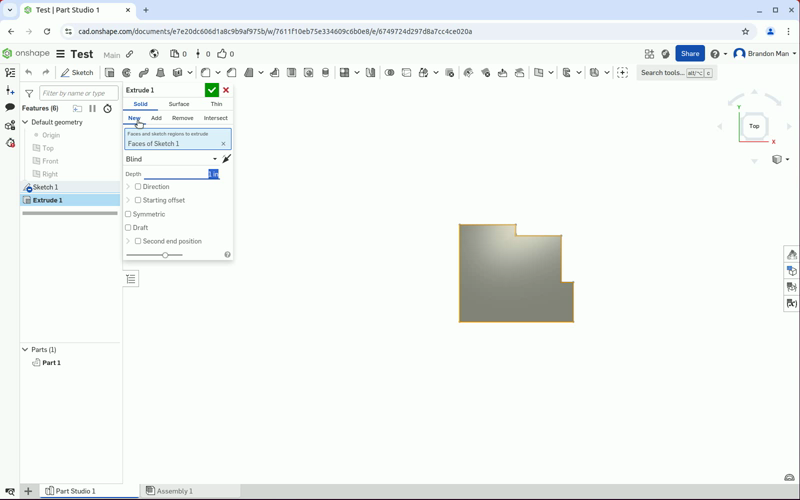
text(0.481)
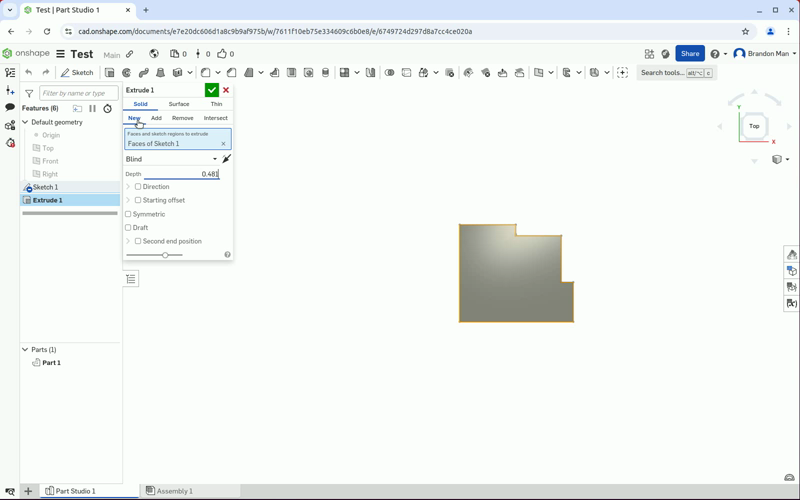
key(enter)
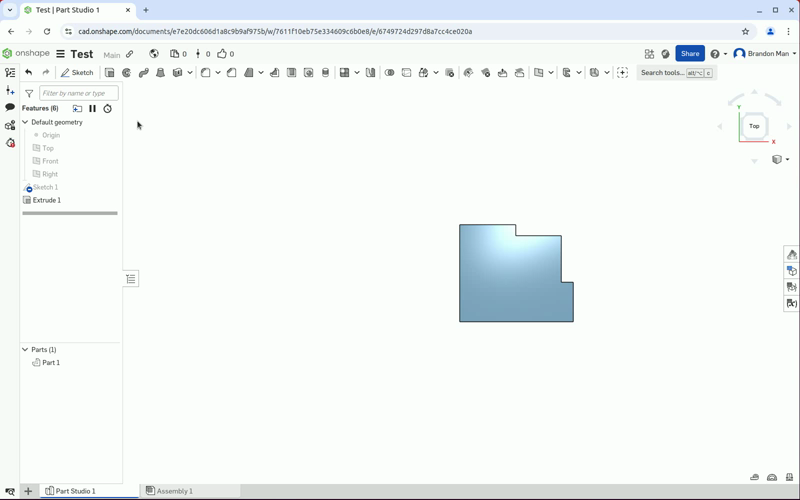
key(shift+h)
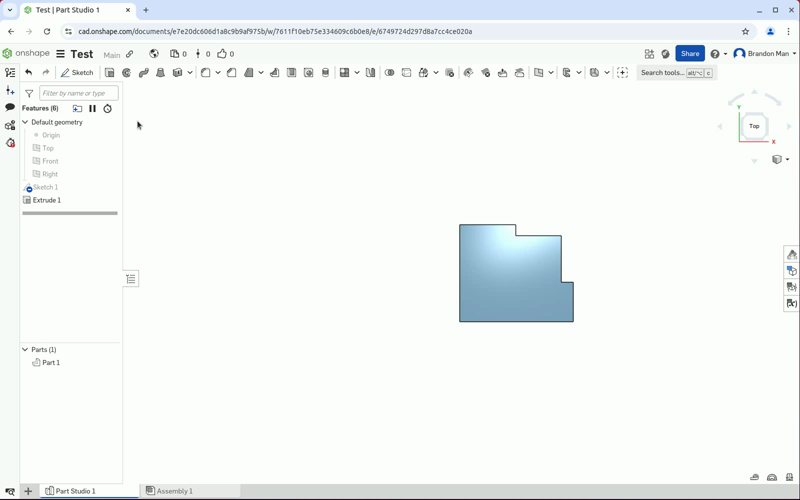
key(shift+h)
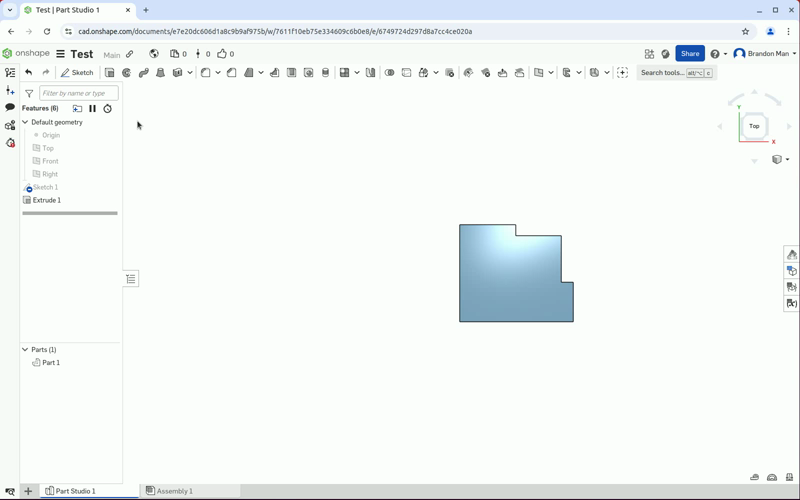
mouse_move(73, 189)
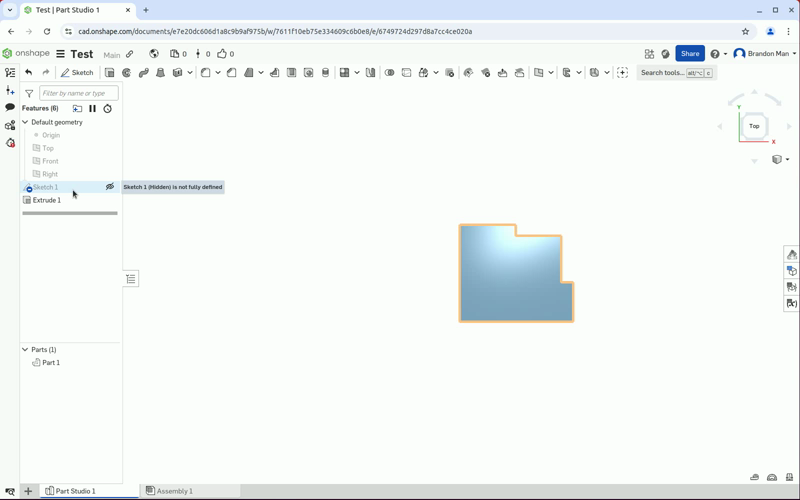
click(73, 189)
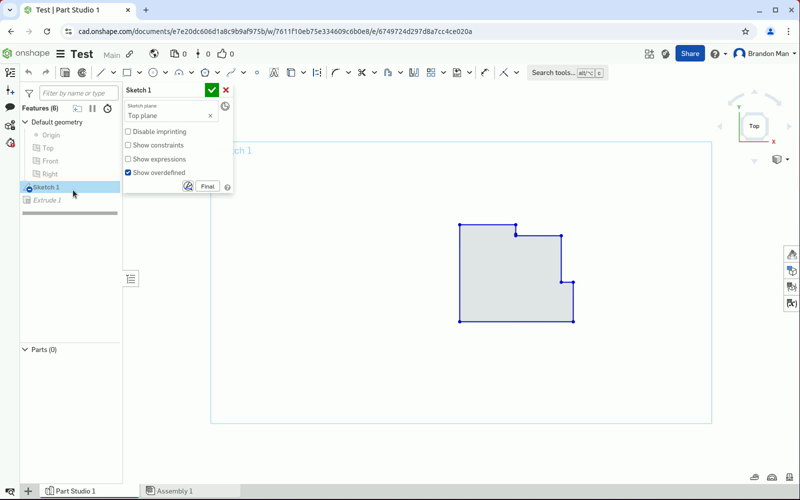
mouse_move(229, 92)
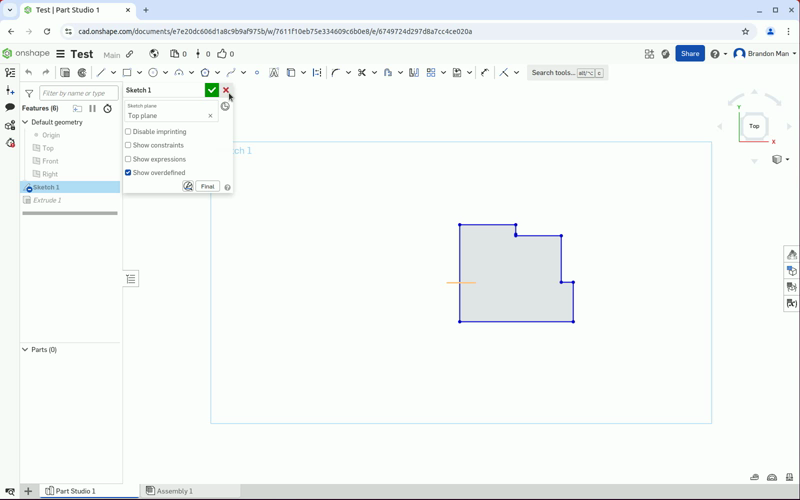
click(229, 92)
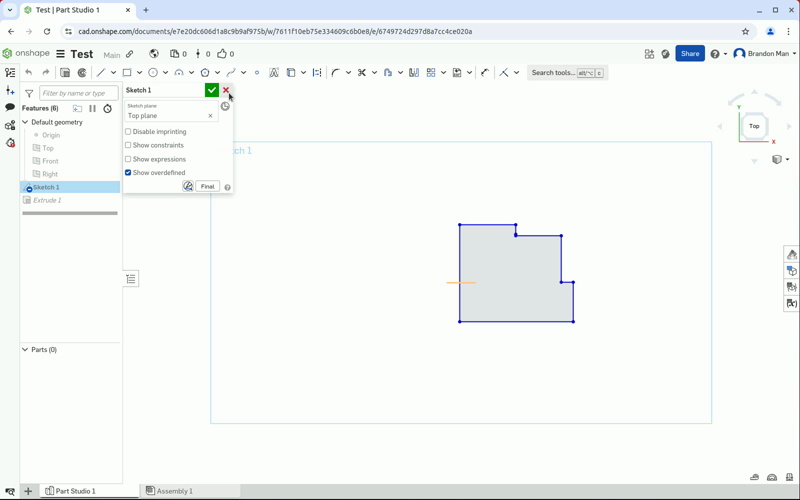
key(shift+s)
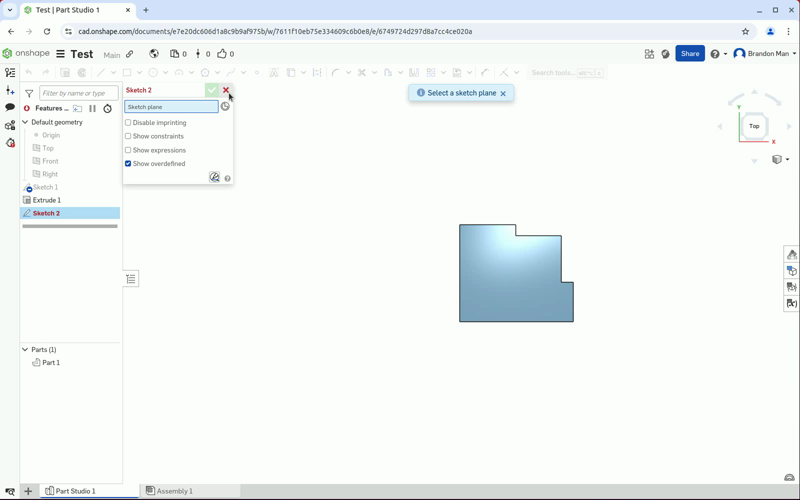
mouse_move(73, 150)
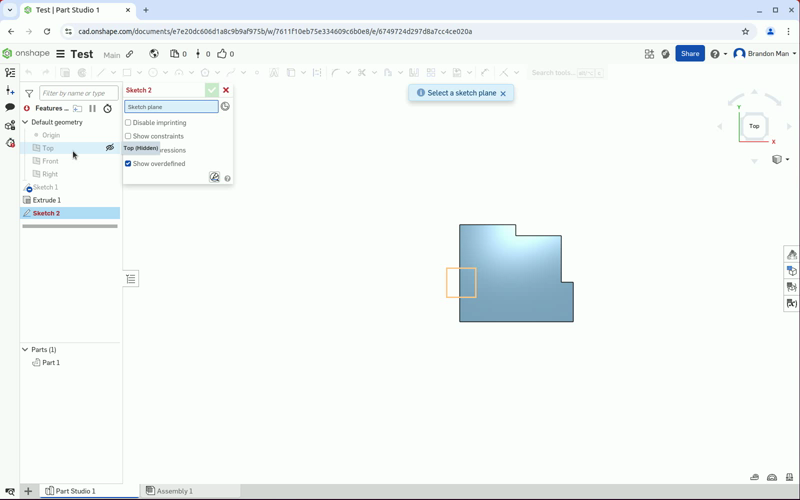
click(73, 150)
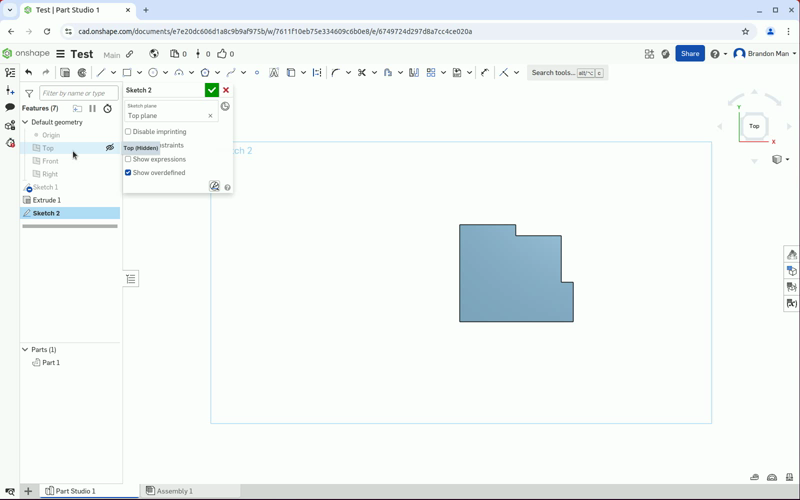
mouse_move(73, 352)
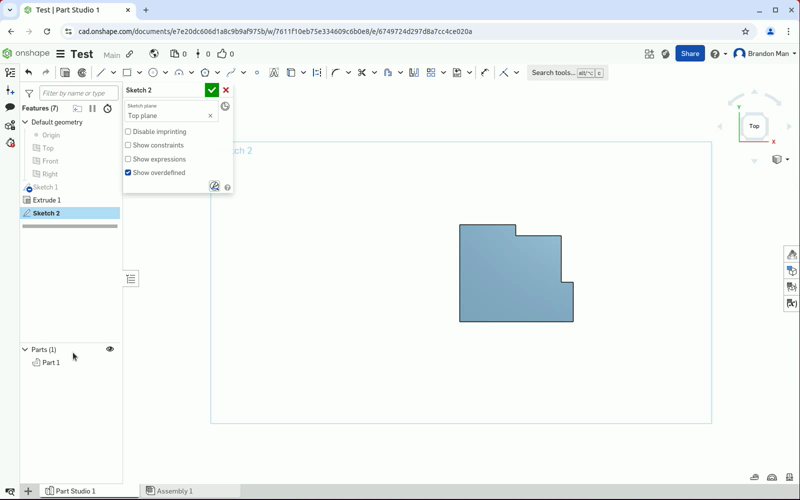
key(y)
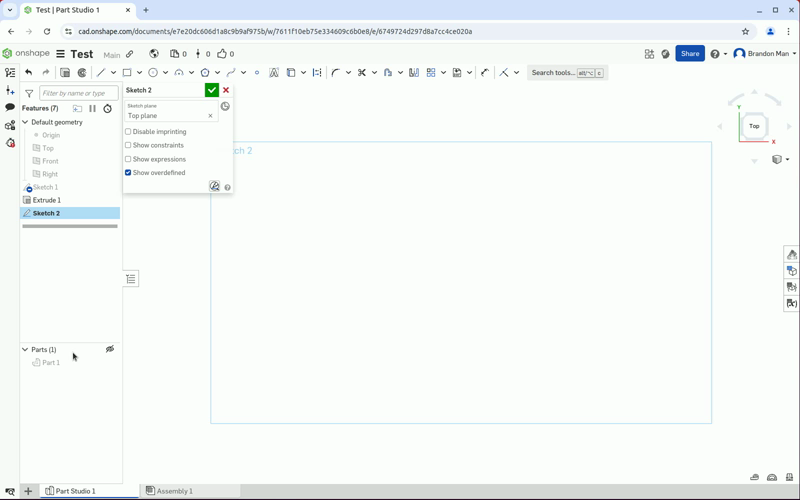
key(l)
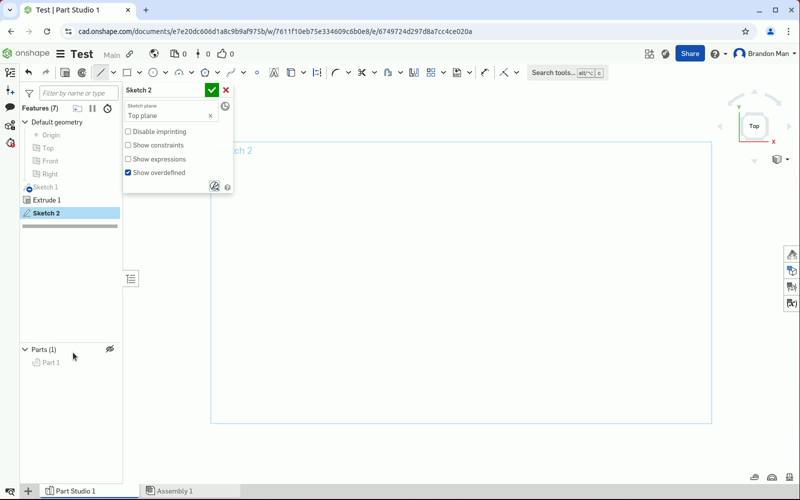
key_down(shift)
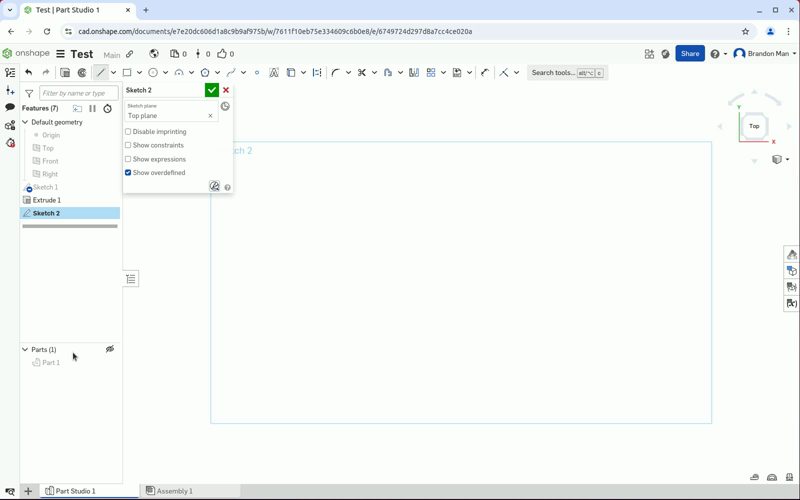
mouse_move(454, 327)
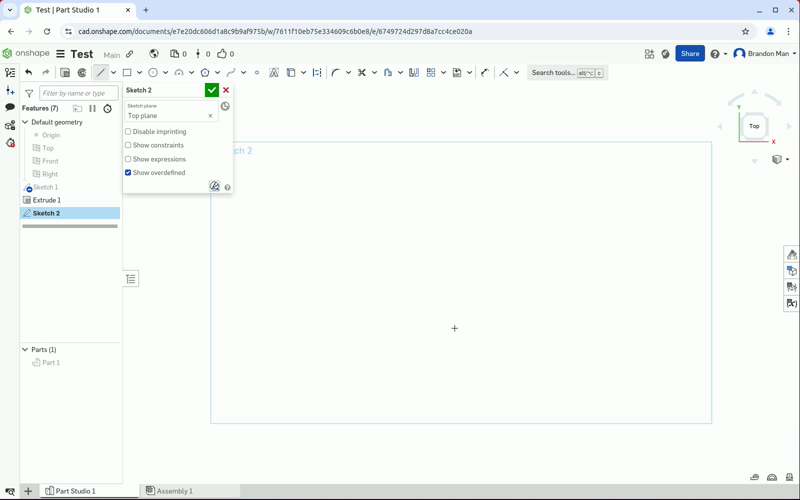
click(454, 327)
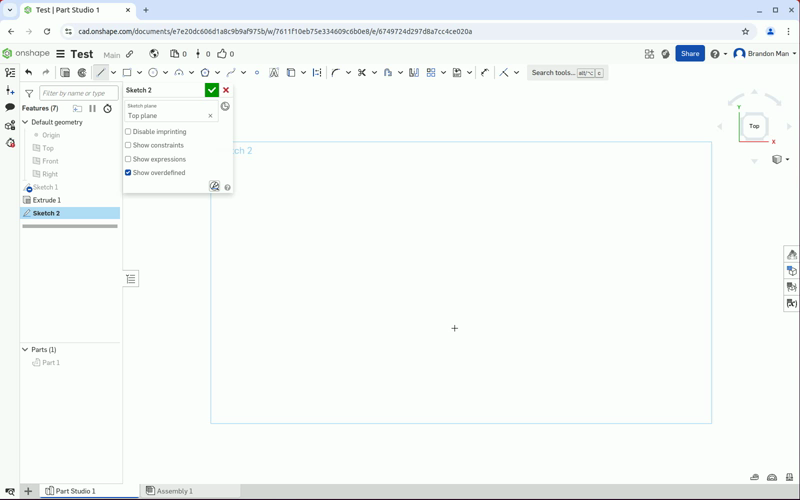
key_up(shift)
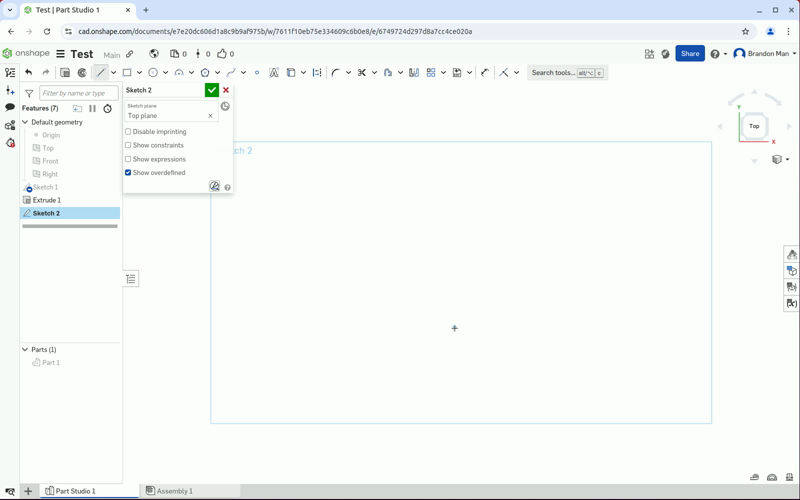
key_down(shift)
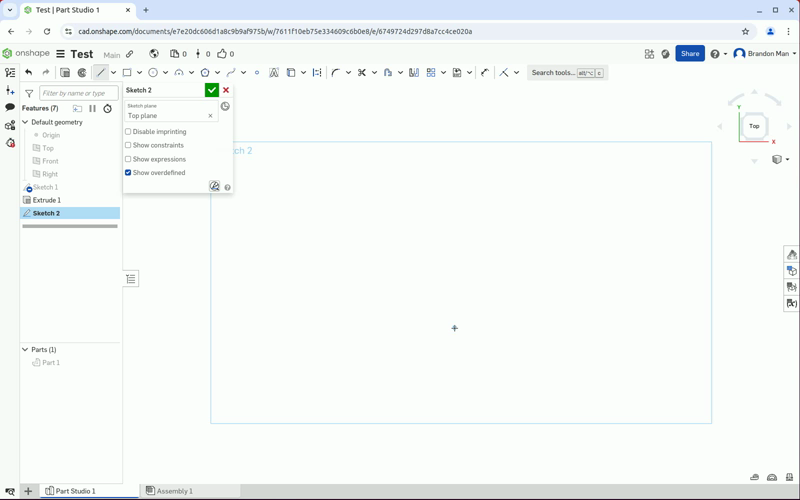
mouse_move(573, 327)
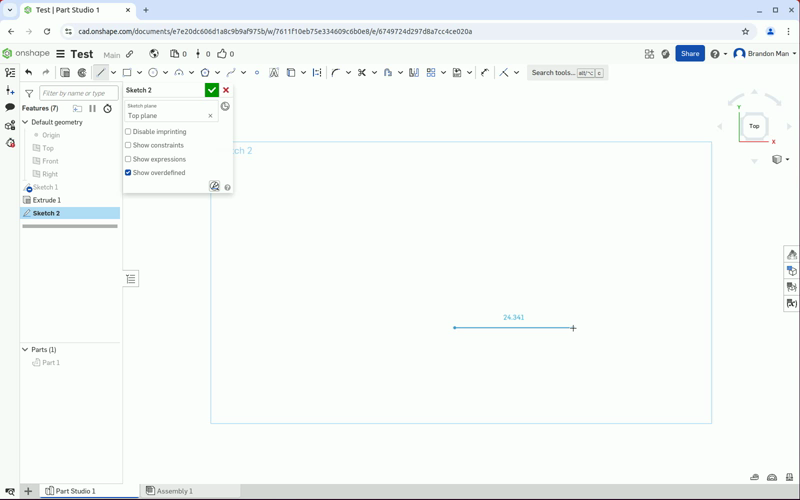
click(573, 327)
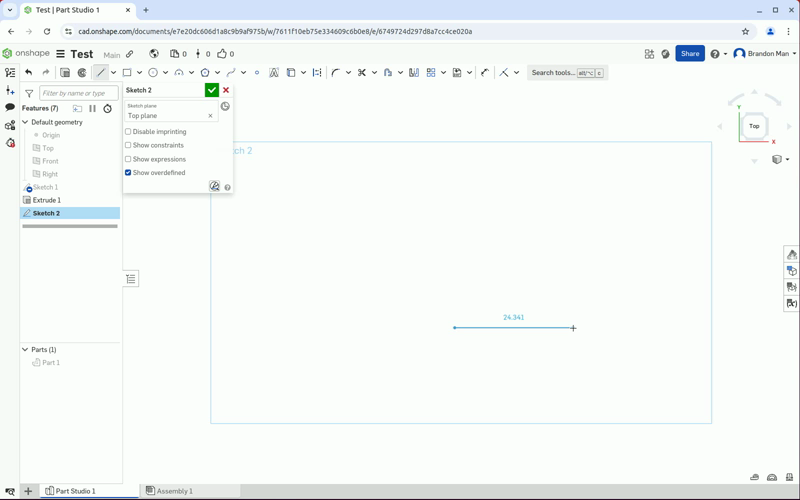
key_up(shift)
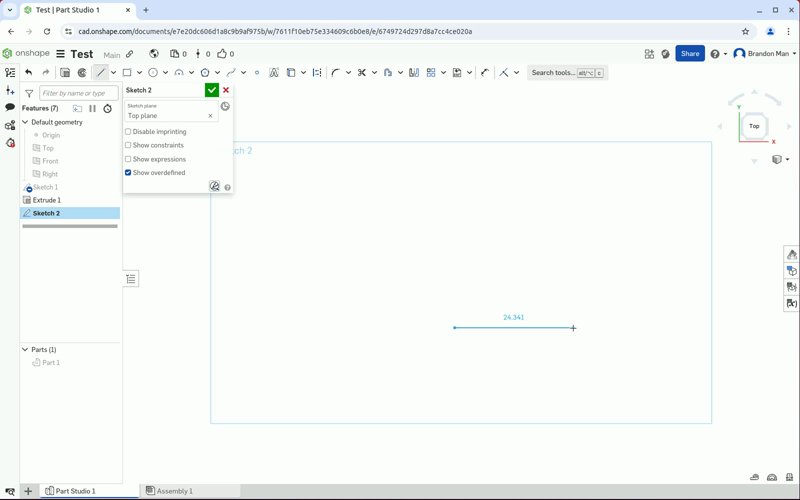
key_down(shift)
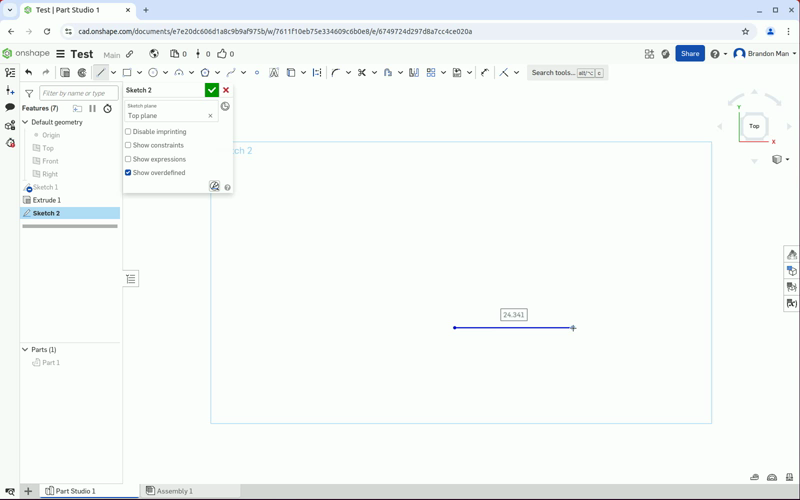
mouse_move(589, 327)
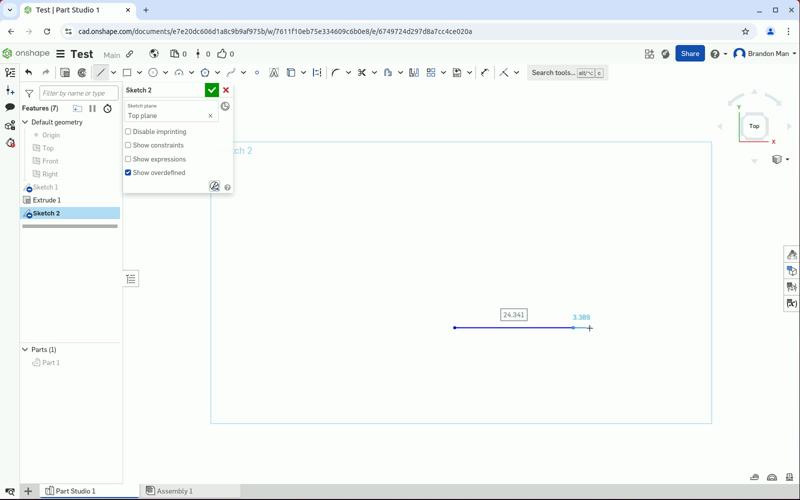
mouse_move(573, 322)
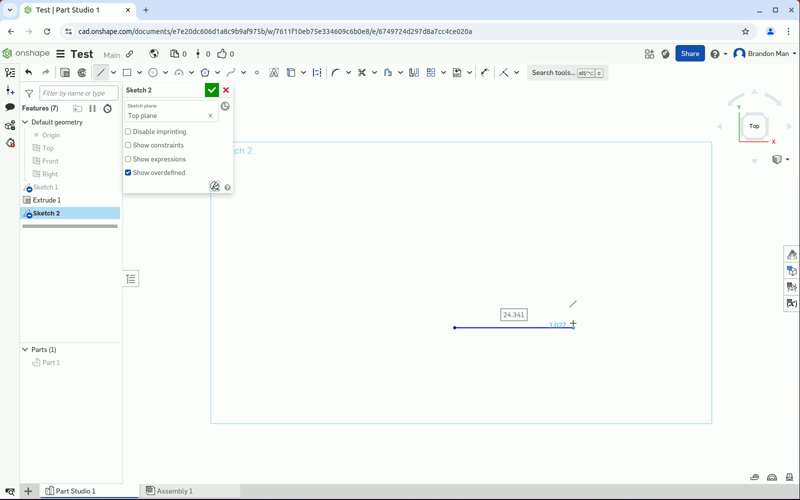
scroll(6)
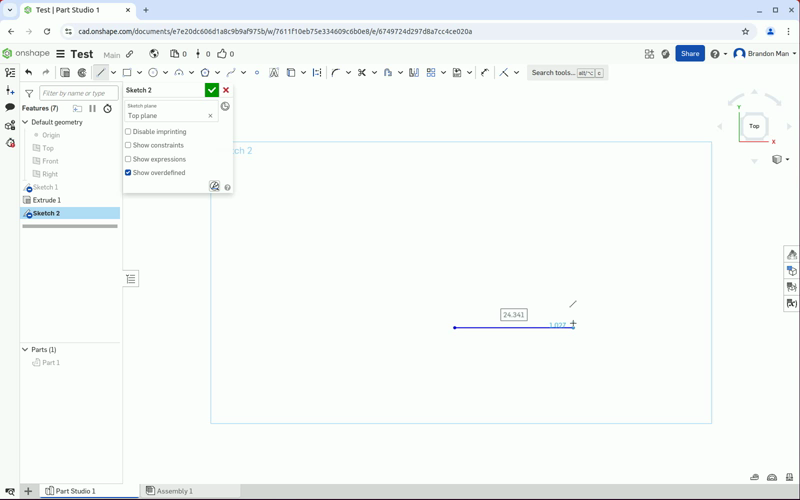
scroll(6)
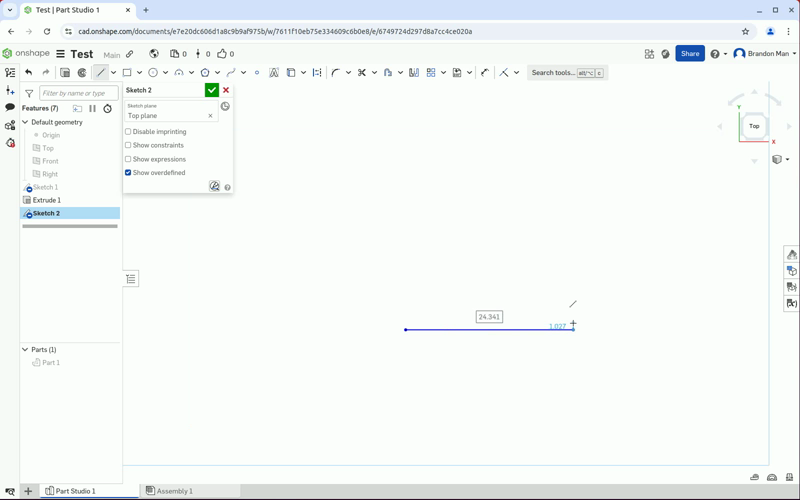
scroll(6)
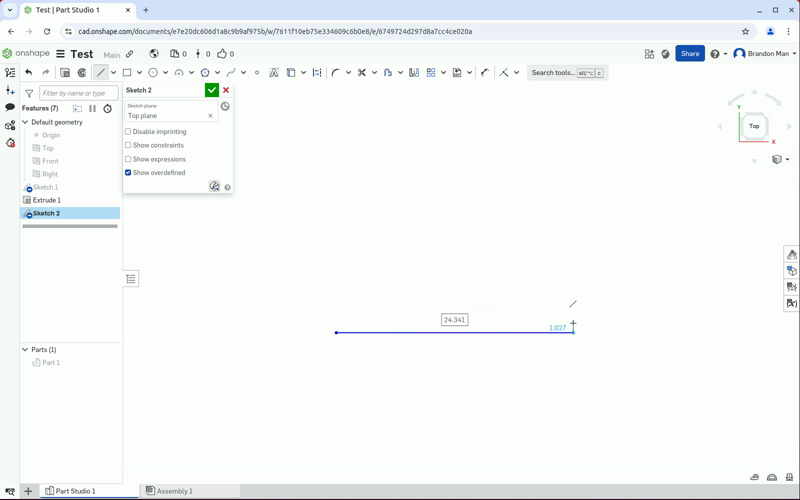
scroll(6)
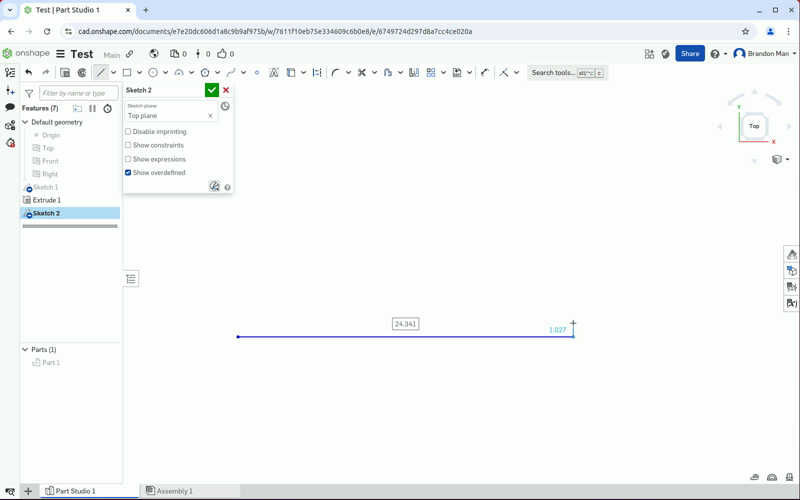
scroll(6)
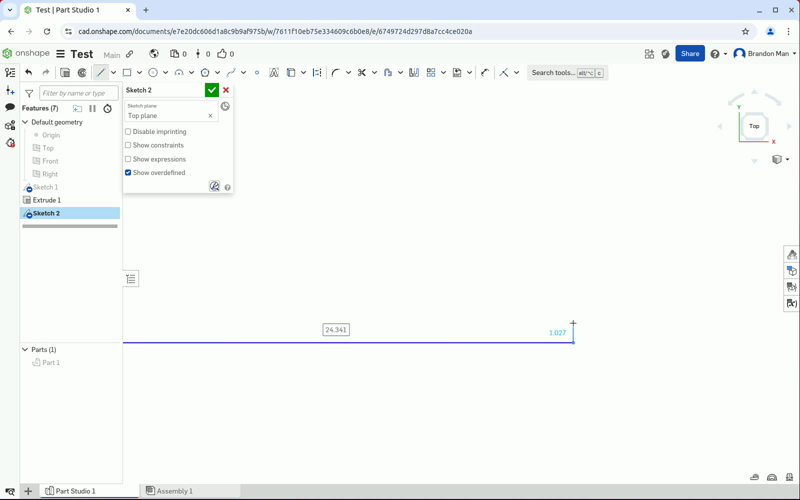
scroll(6)
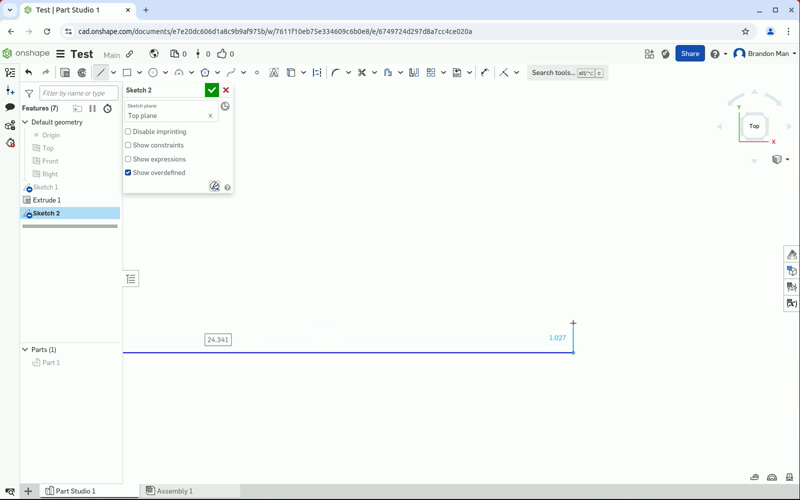
scroll(6)
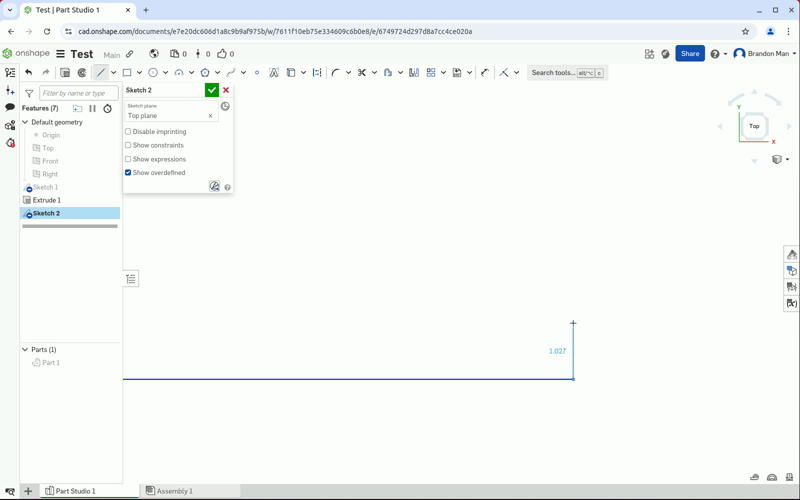
click(573, 322)
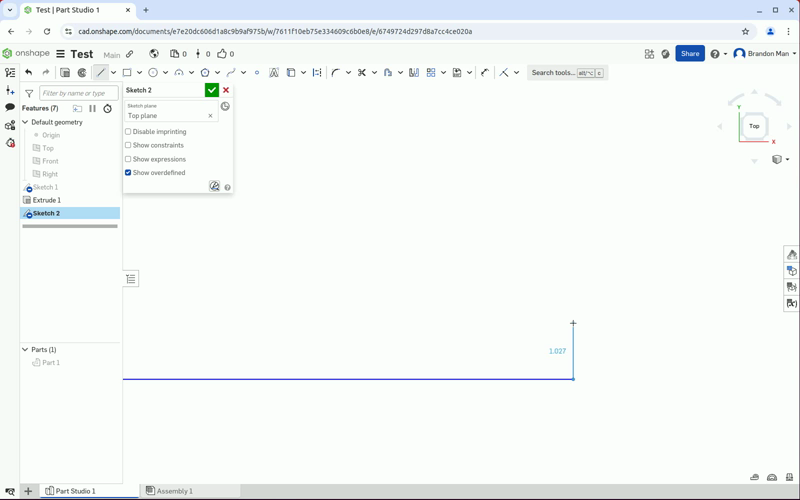
scroll(-6)
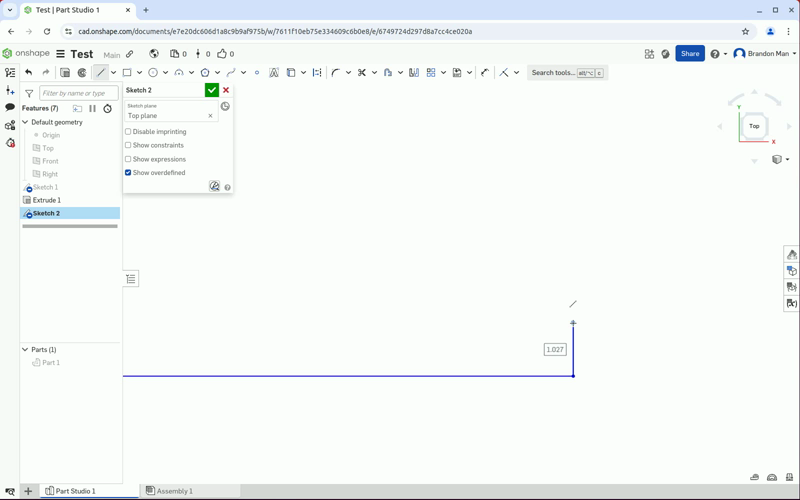
scroll(-6)
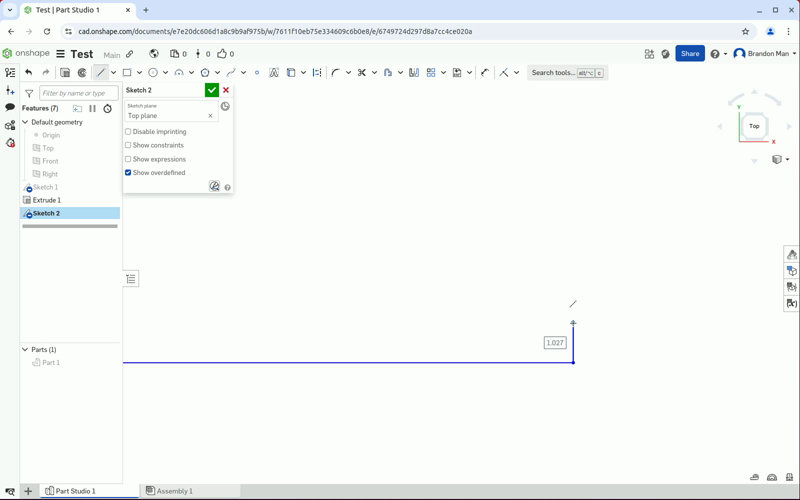
scroll(-6)
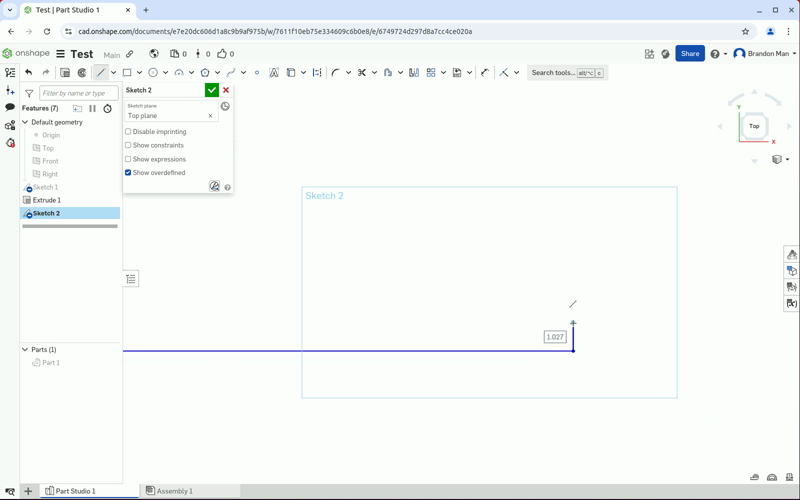
scroll(-6)
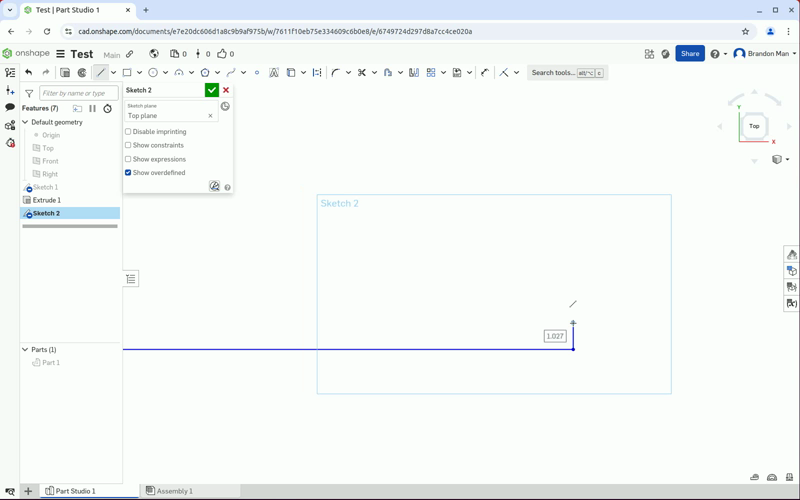
scroll(-6)
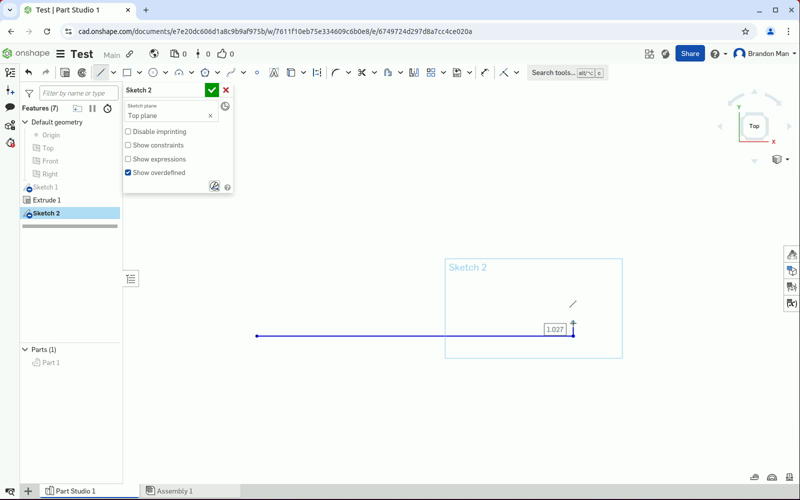
scroll(-6)
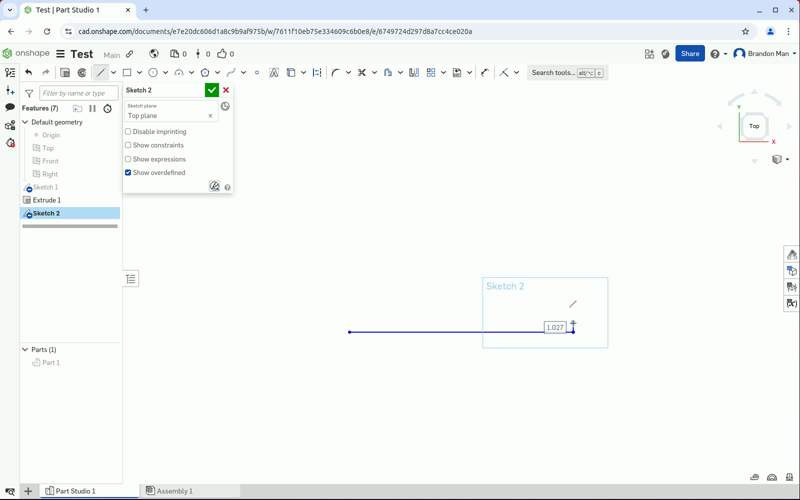
scroll(-6)
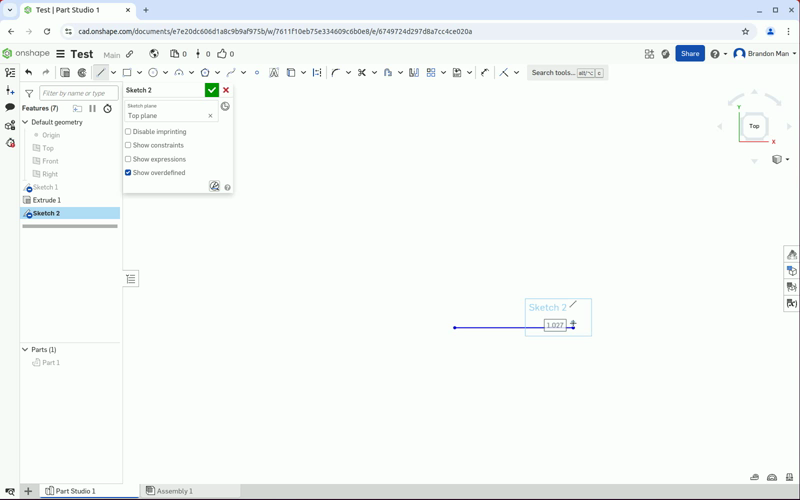
key_up(shift)
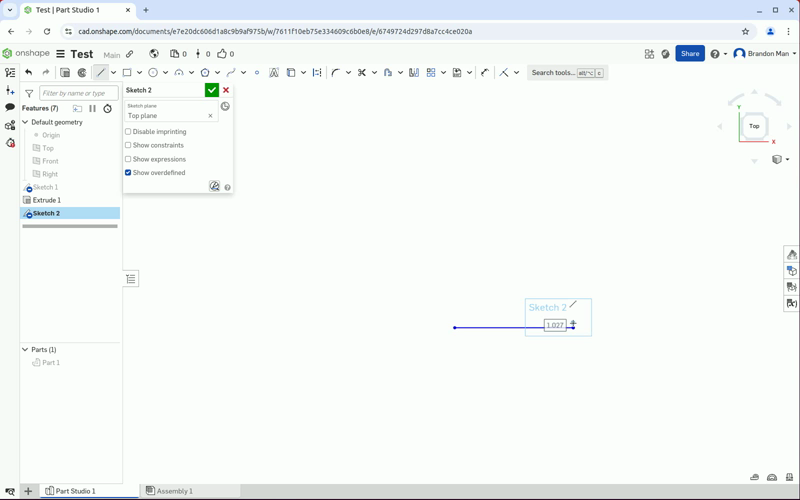
key_down(shift)
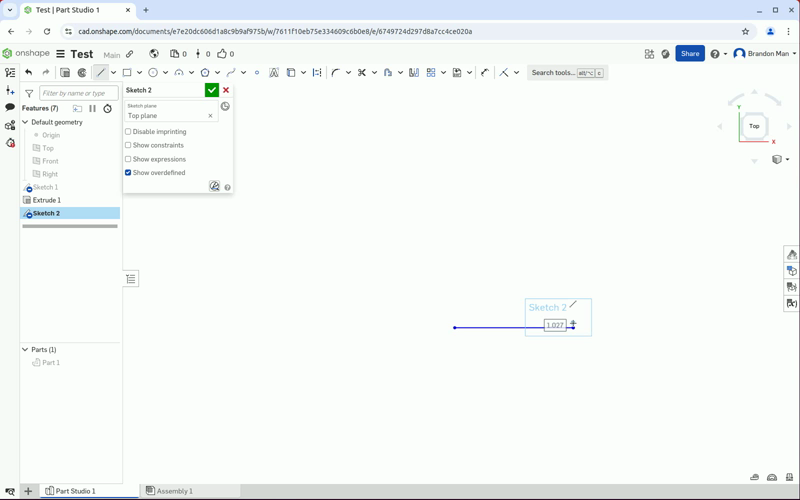
mouse_move(459, 322)
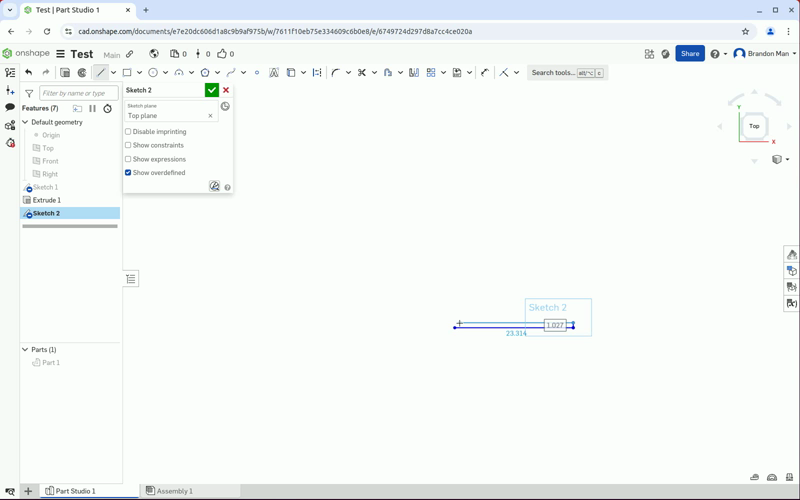
click(459, 322)
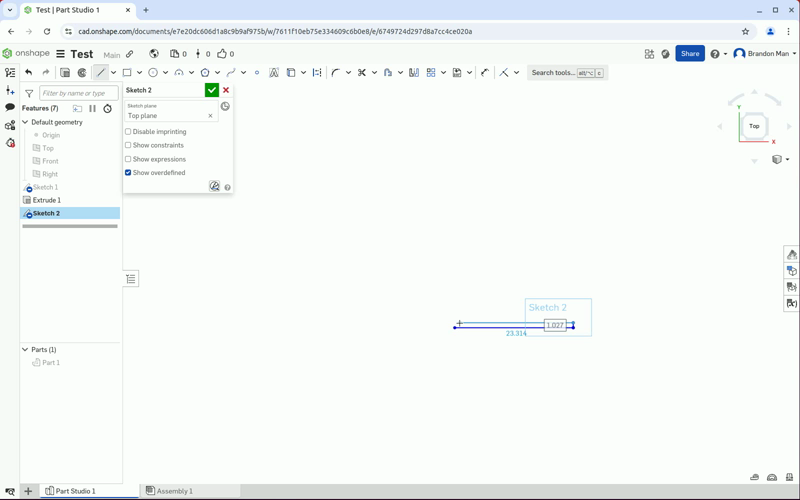
key_up(shift)
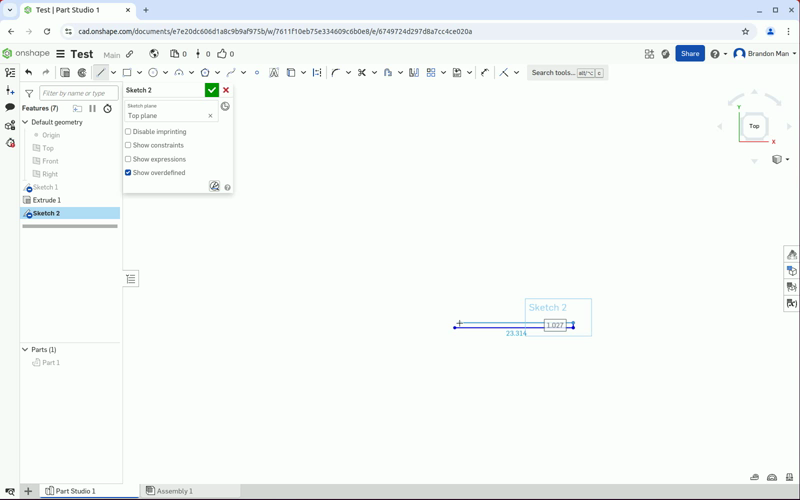
key_down(shift)
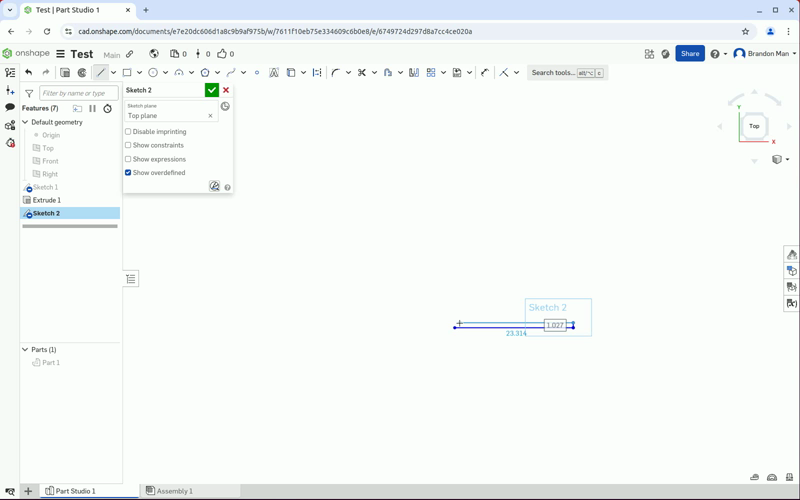
mouse_move(459, 225)
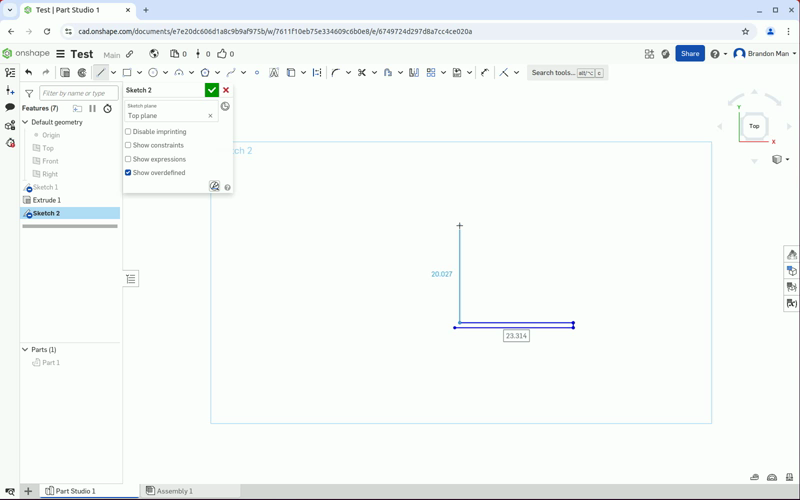
click(459, 225)
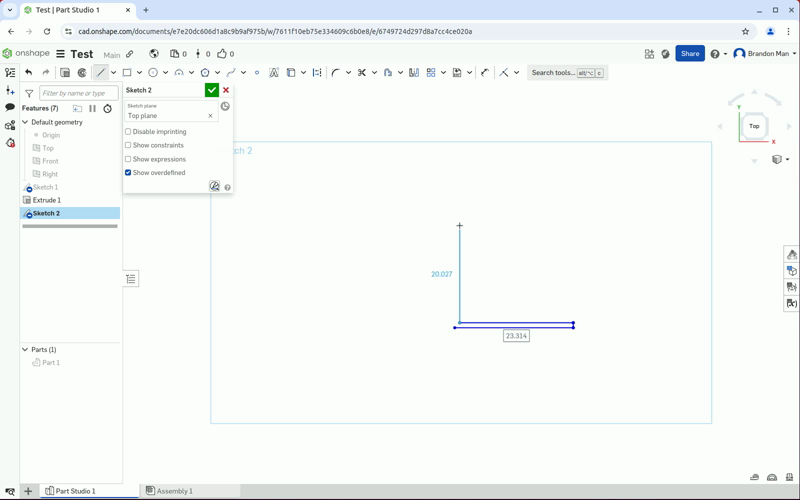
key_up(shift)
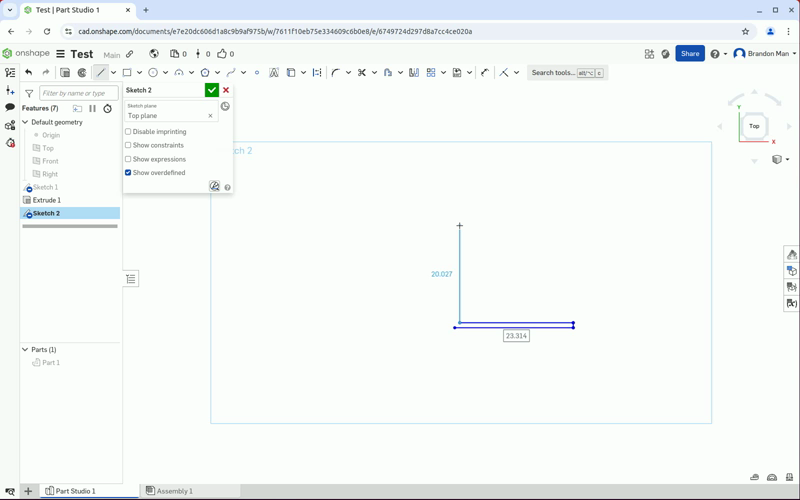
key_down(shift)
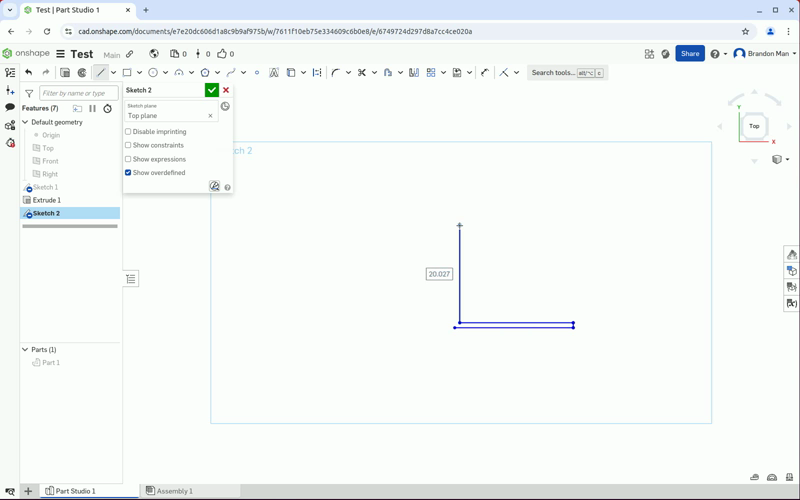
mouse_move(489, 225)
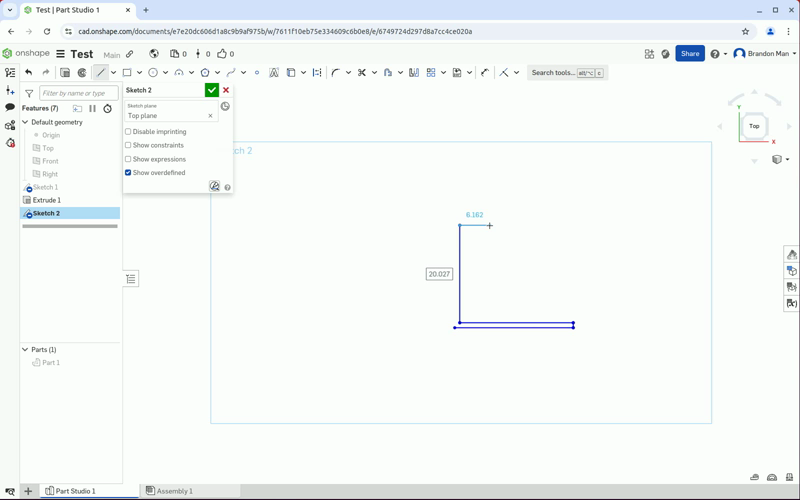
mouse_move(516, 225)
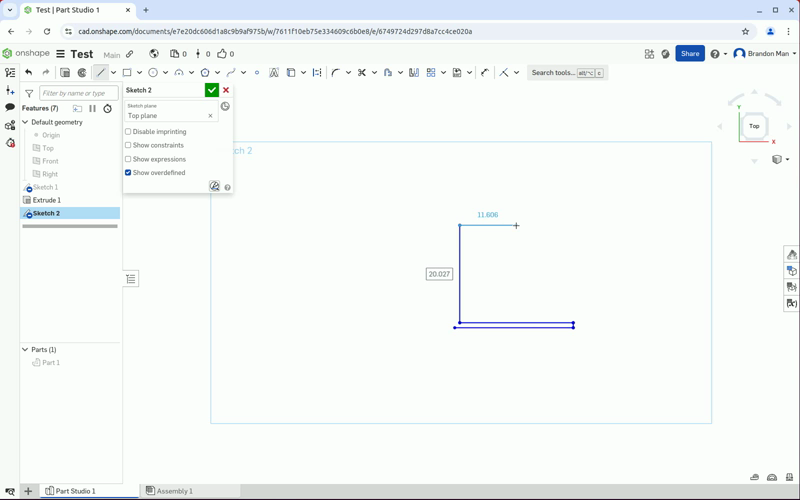
click(516, 225)
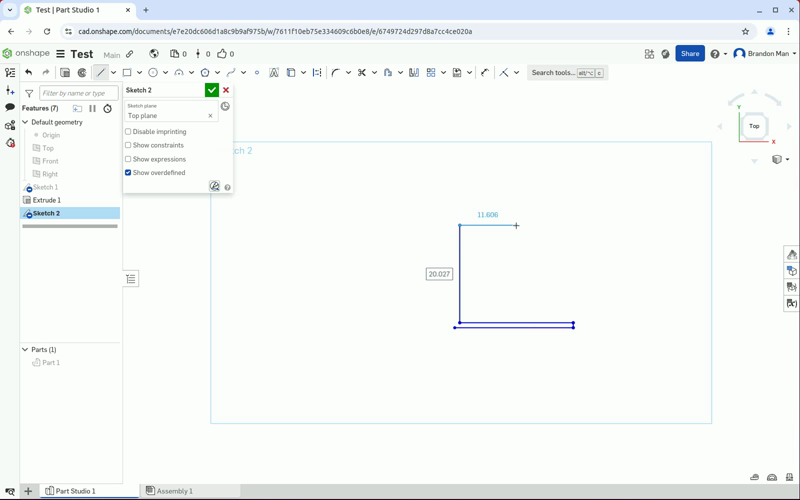
key_up(shift)
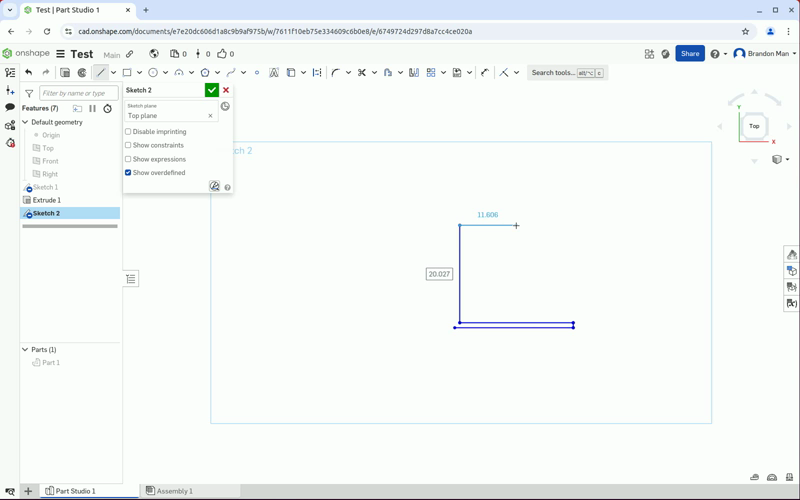
key_down(shift)
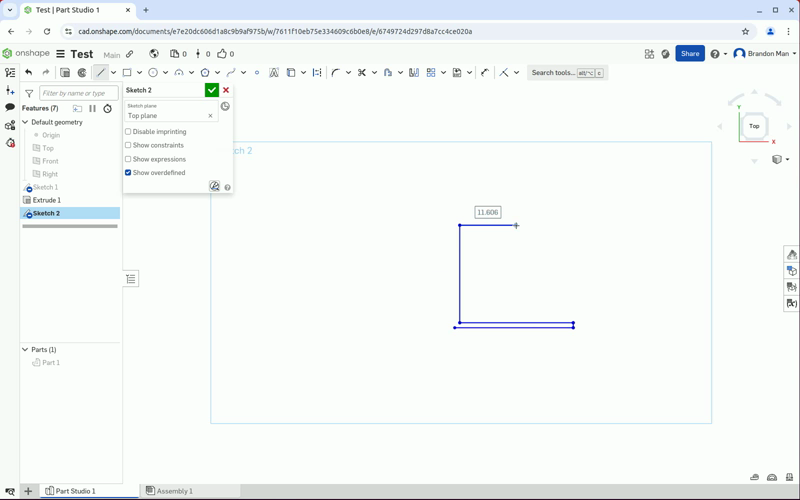
mouse_move(546, 225)
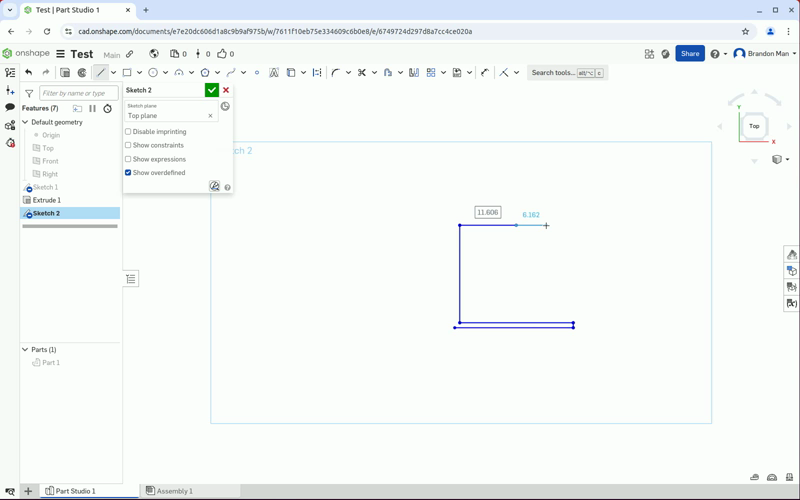
mouse_move(516, 220)
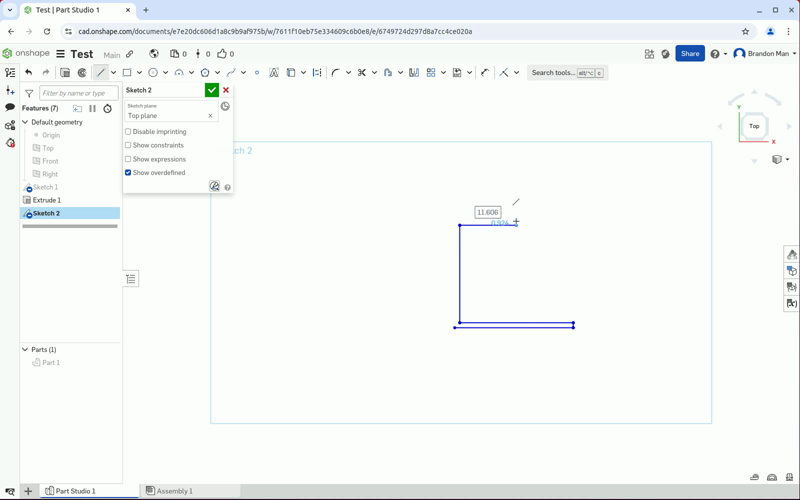
scroll(6)
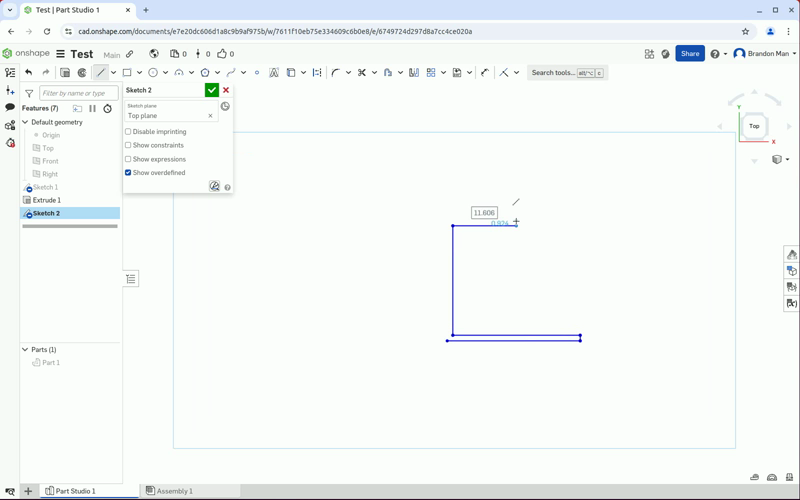
scroll(6)
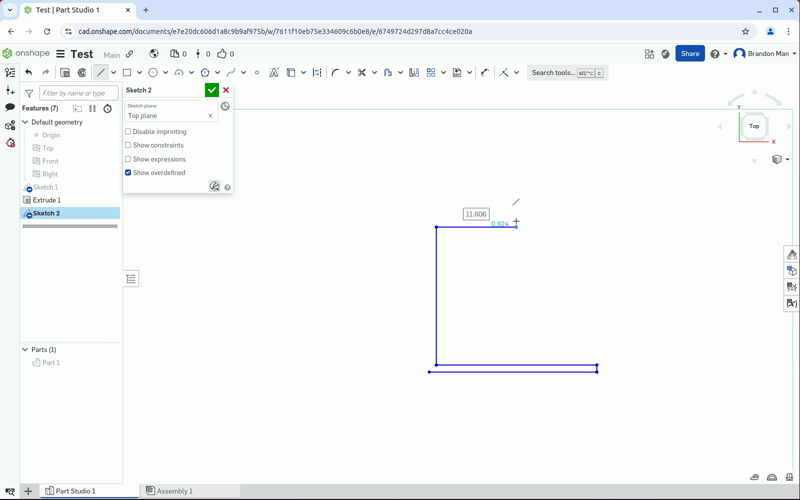
scroll(6)
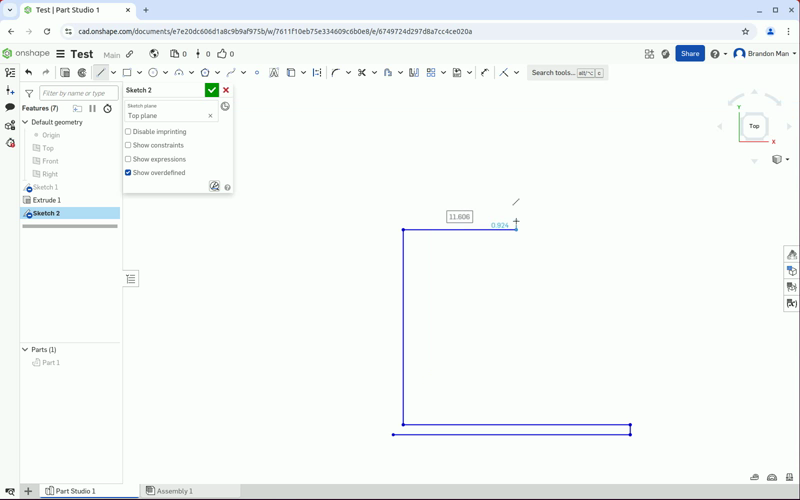
scroll(6)
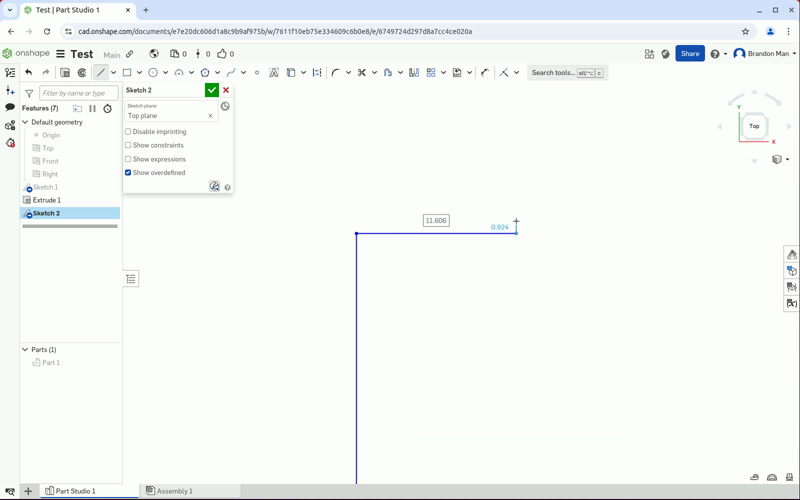
scroll(6)
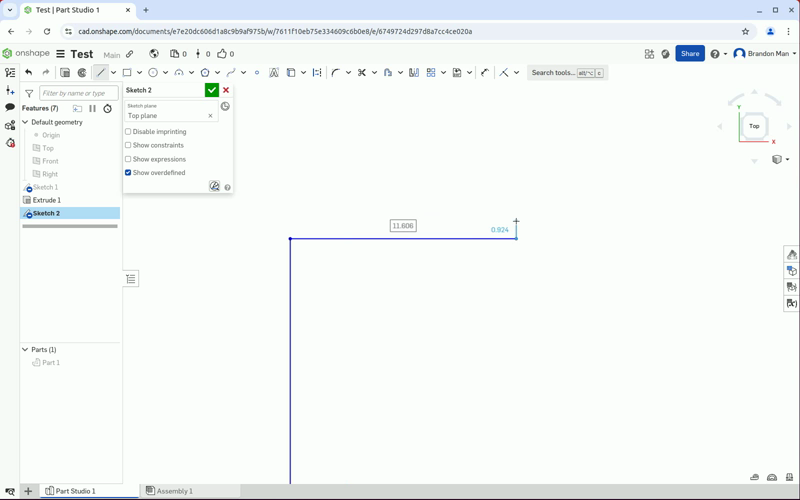
scroll(6)
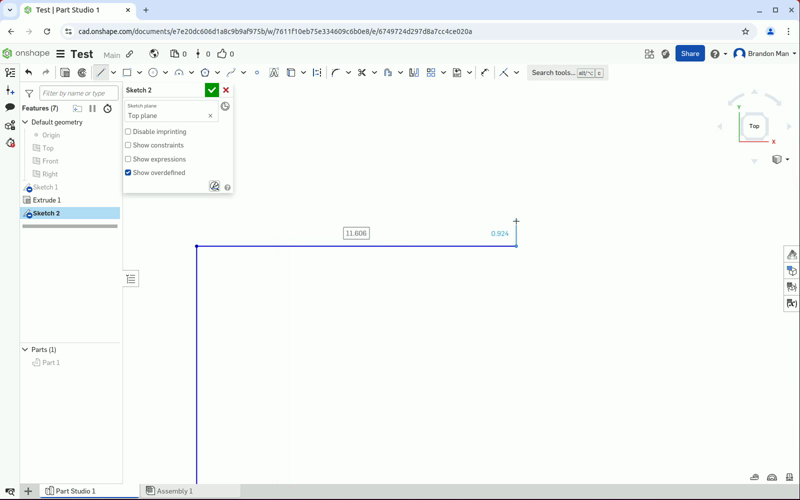
scroll(6)
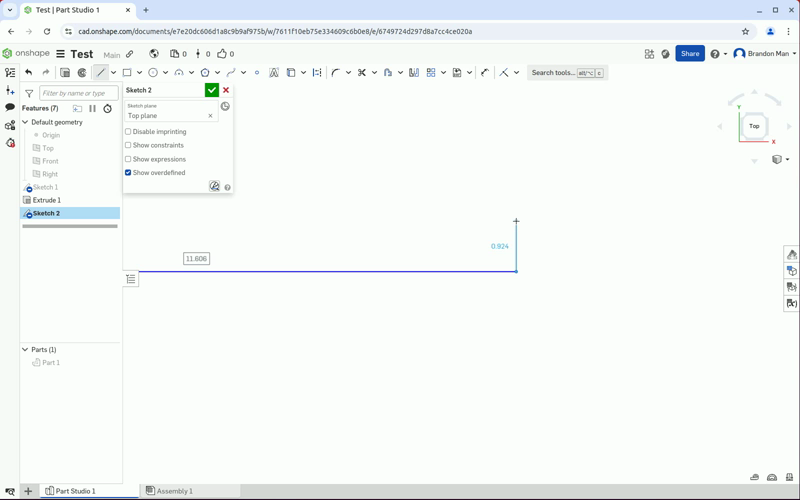
click(516, 220)
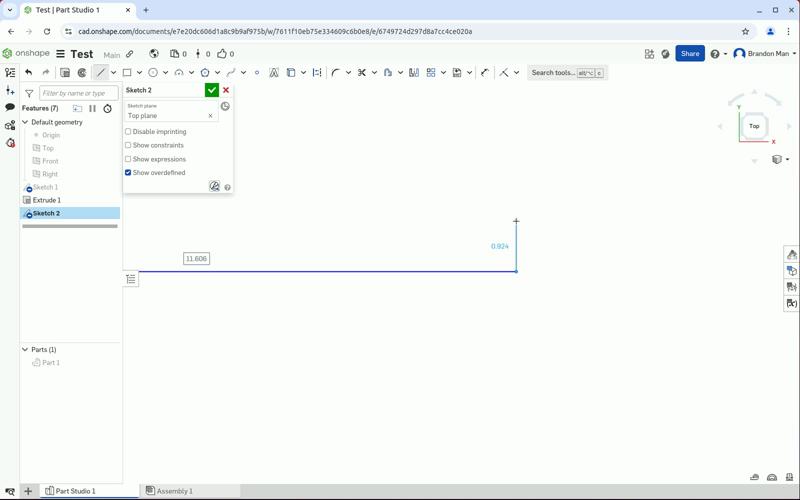
scroll(-6)
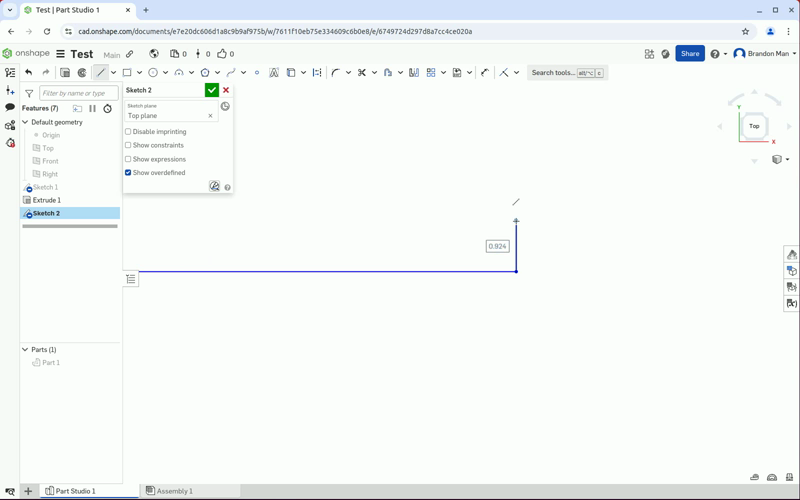
scroll(-6)
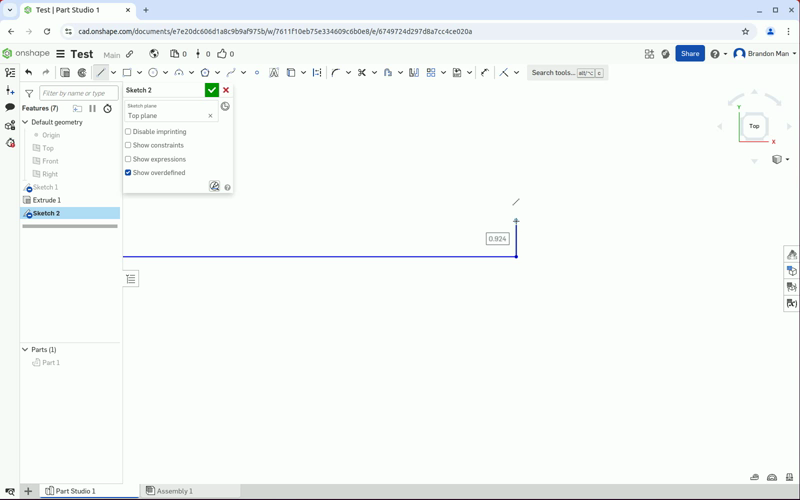
scroll(-6)
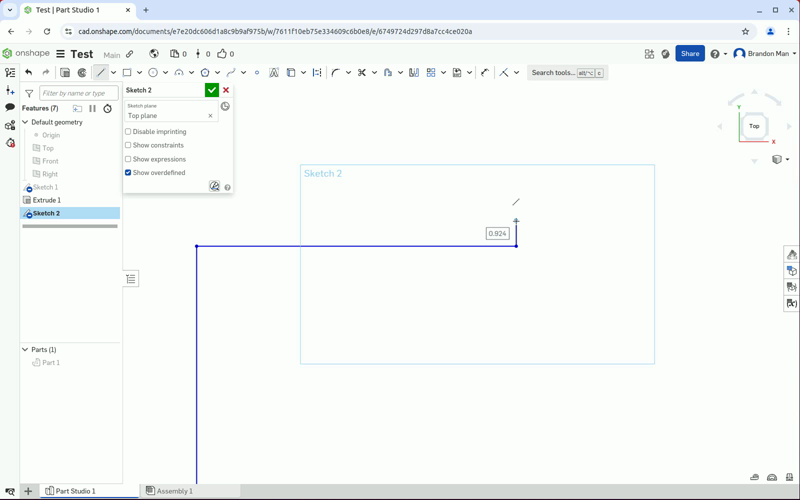
scroll(-6)
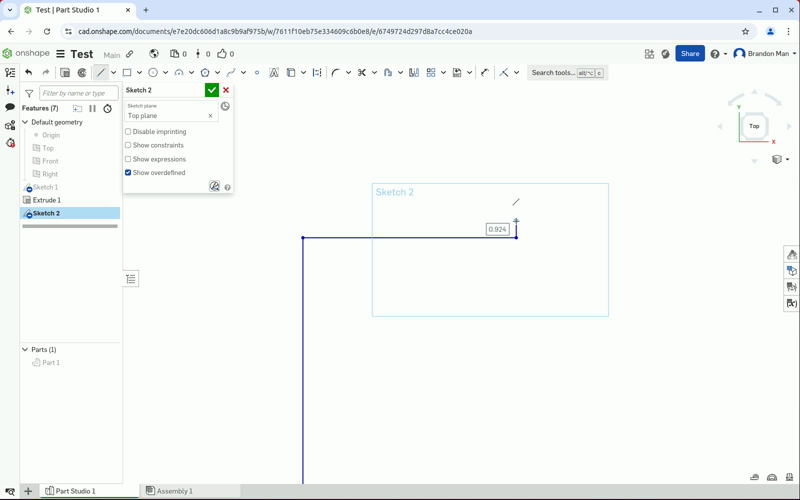
scroll(-6)
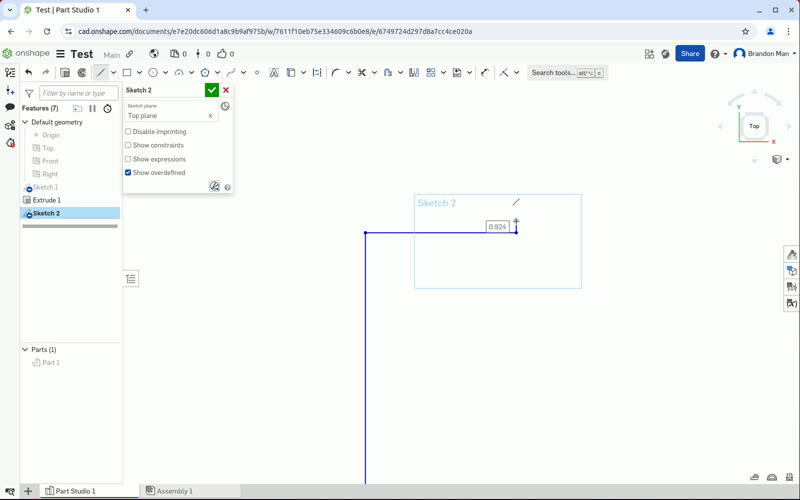
scroll(-6)
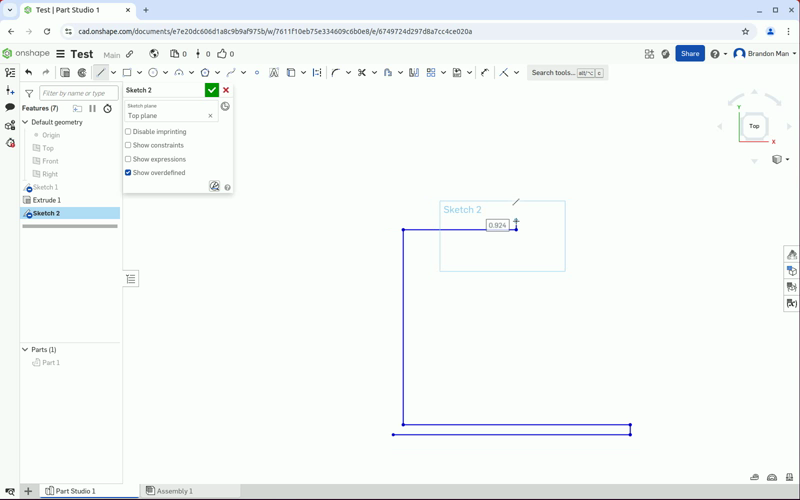
scroll(-6)
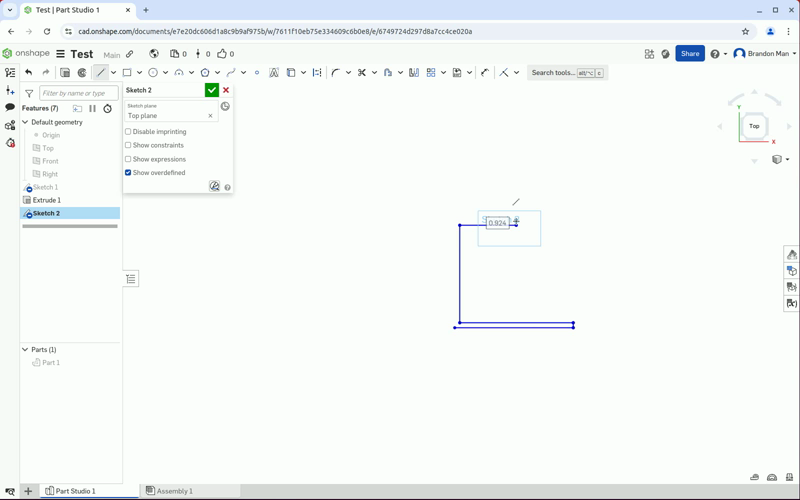
key_up(shift)
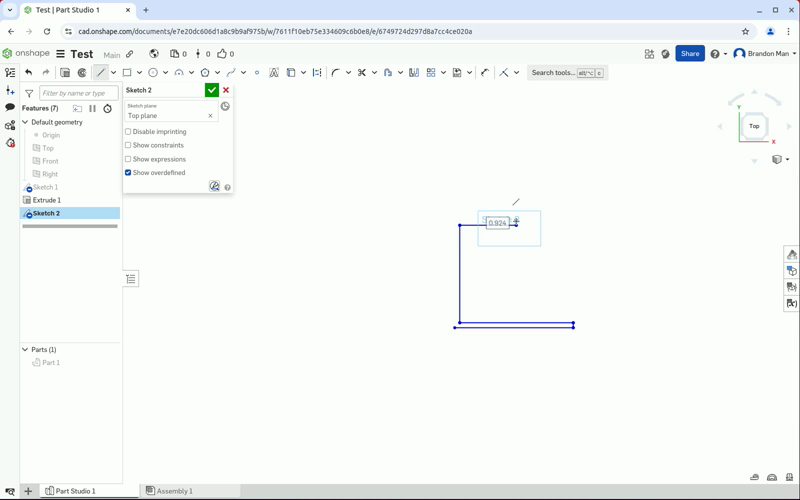
key_down(shift)
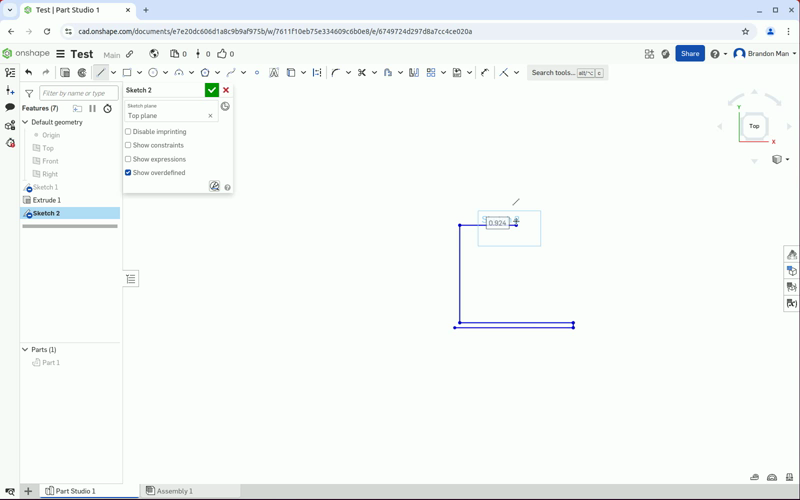
mouse_move(454, 220)
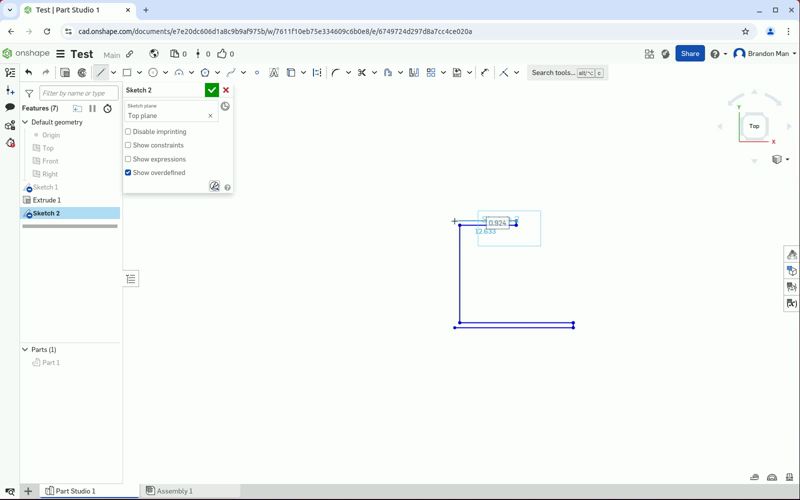
click(454, 220)
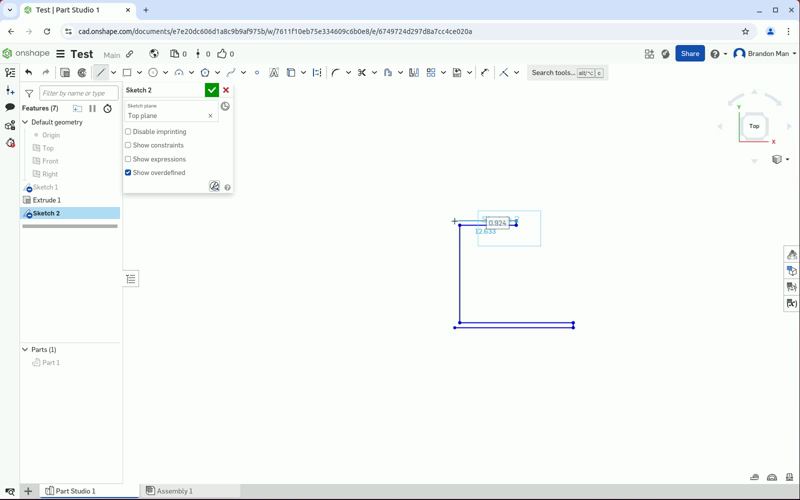
key_up(shift)
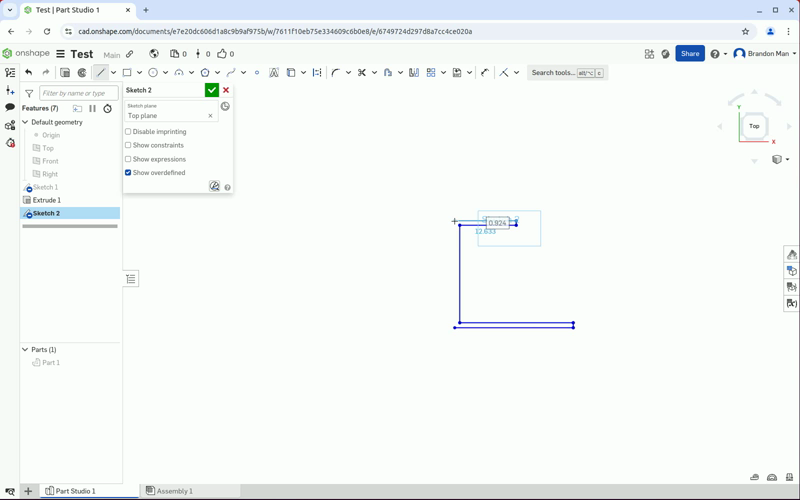
key_down(shift)
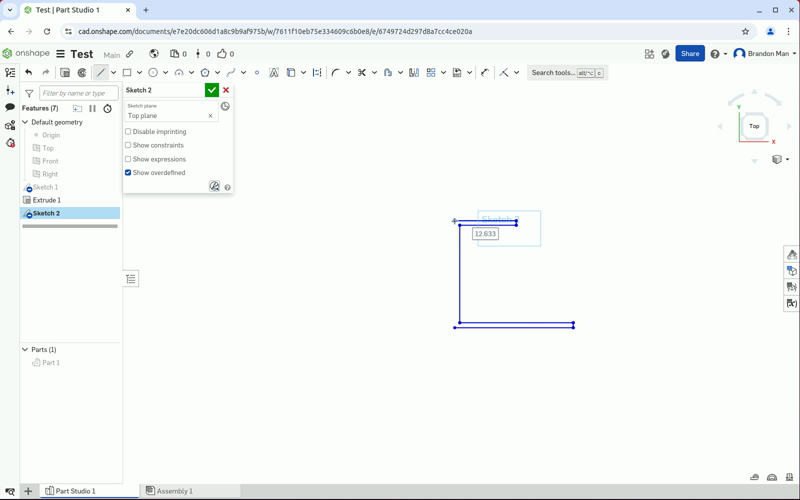
mouse_move(454, 327)
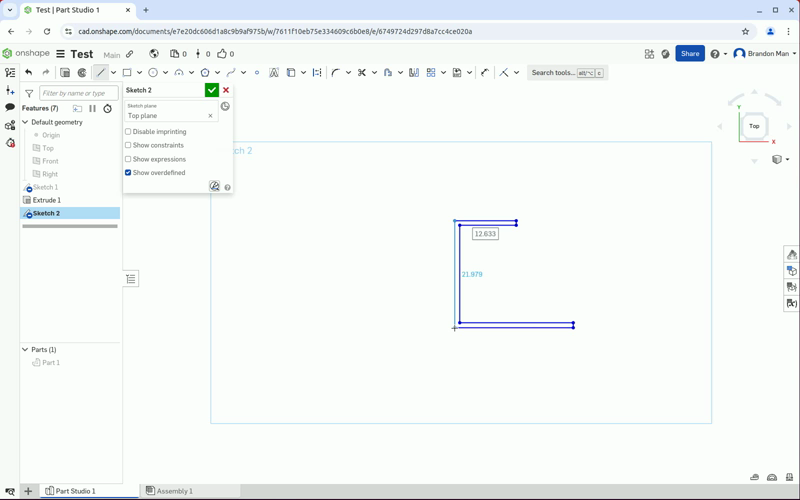
key_up(shift)
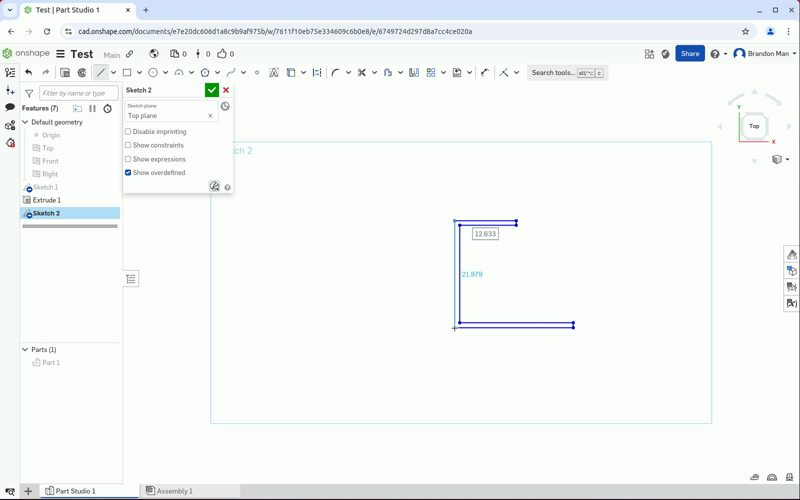
click(454, 327)
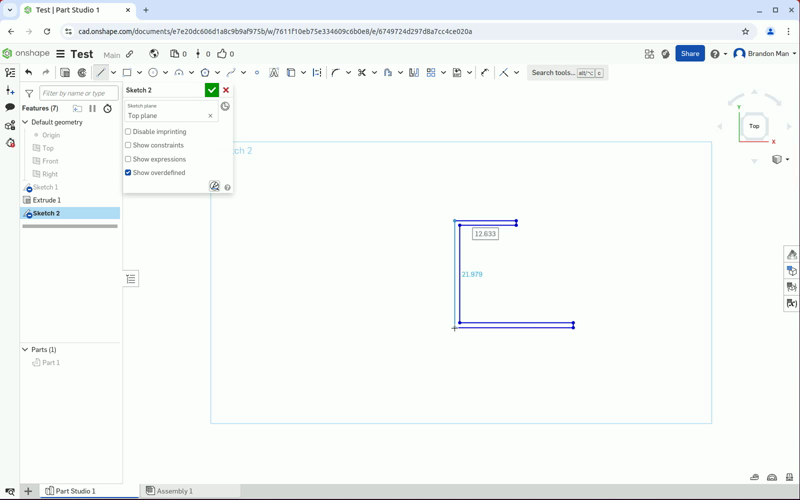
key(esc)
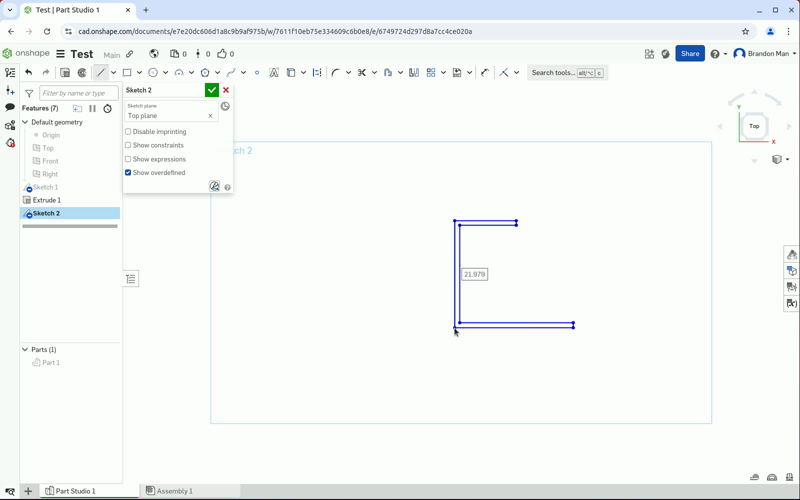
mouse_move(456, 319)
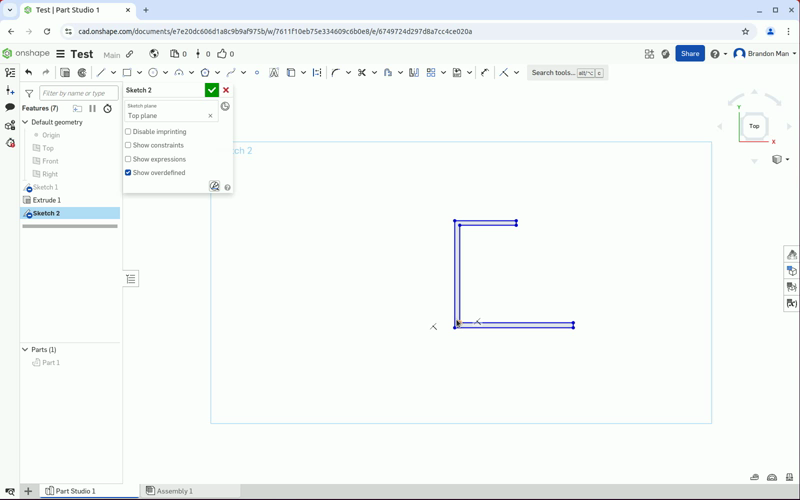
scroll(6)
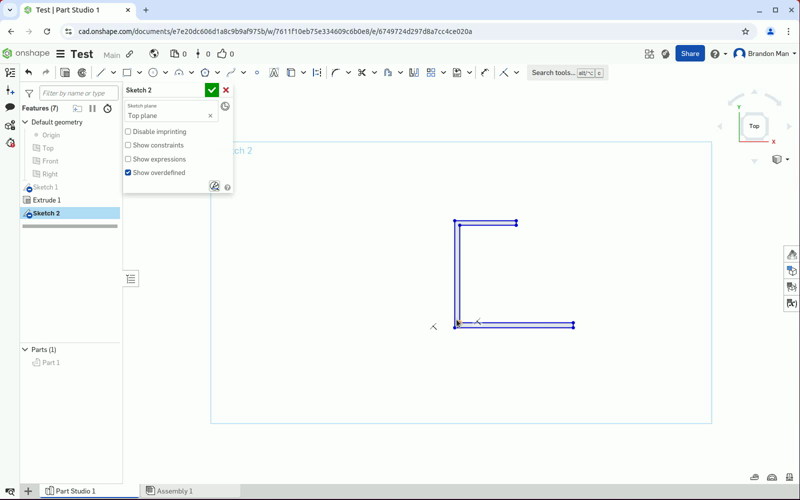
scroll(6)
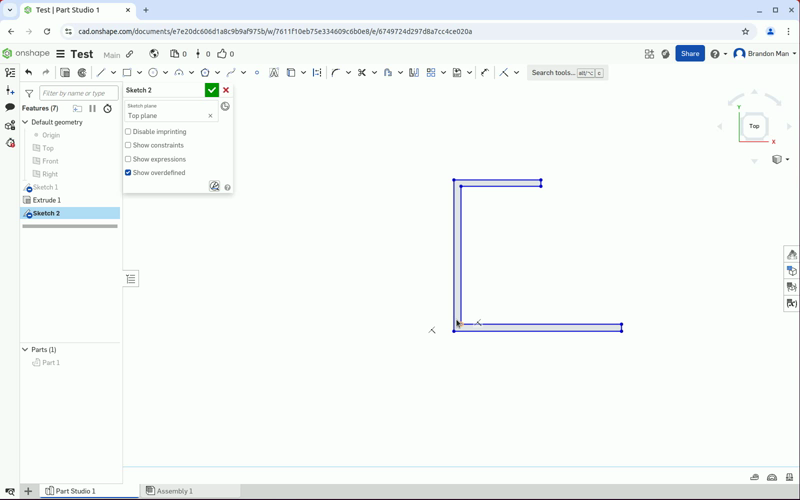
scroll(6)
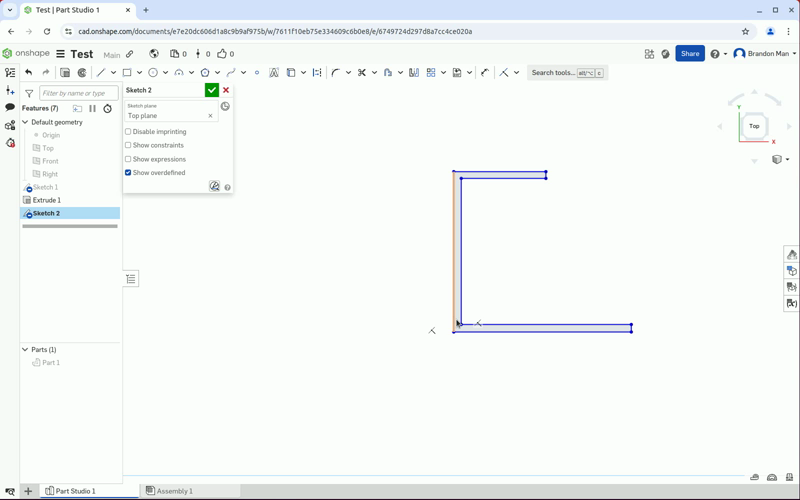
scroll(6)
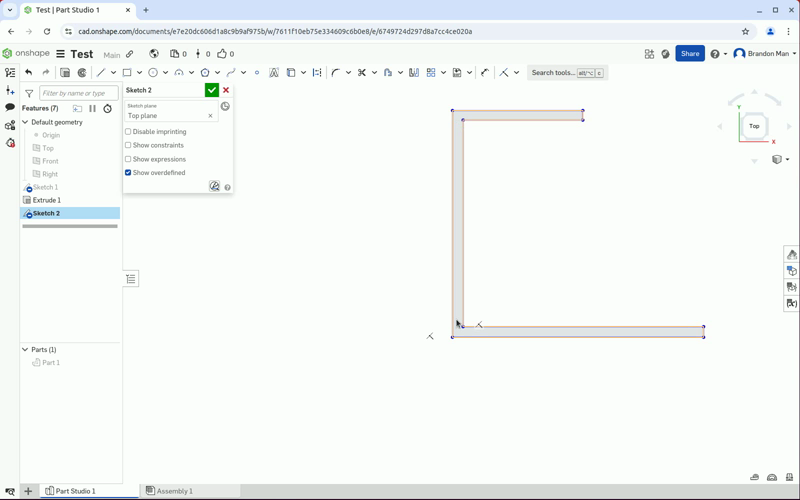
scroll(6)
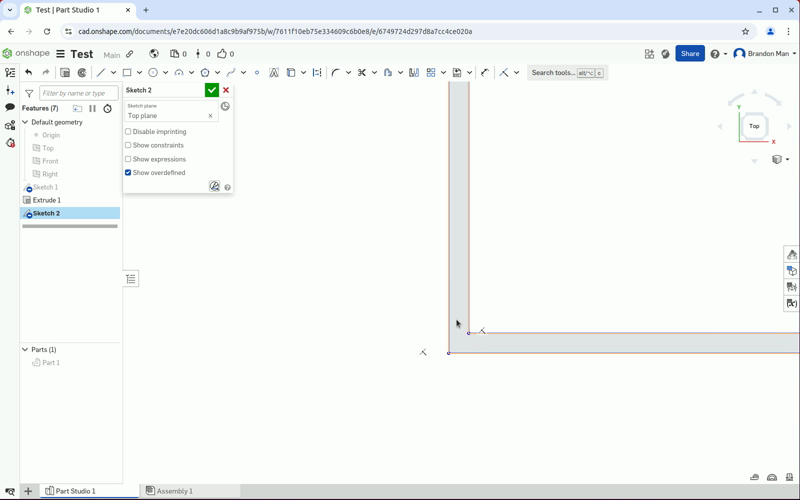
scroll(6)
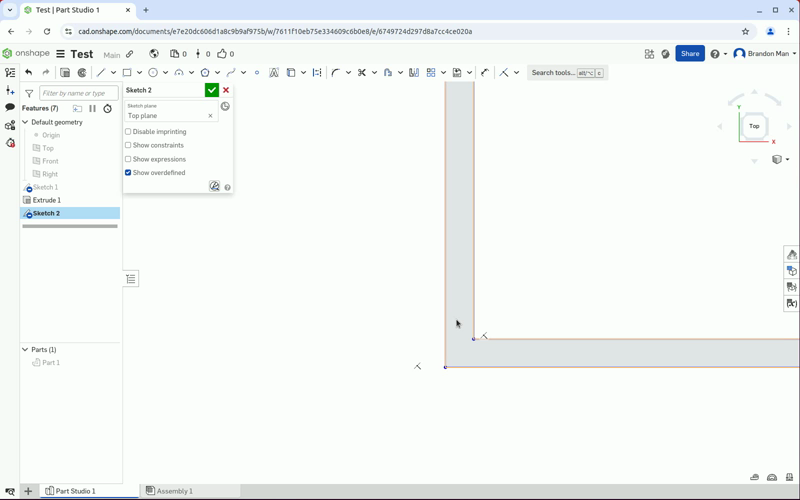
scroll(6)
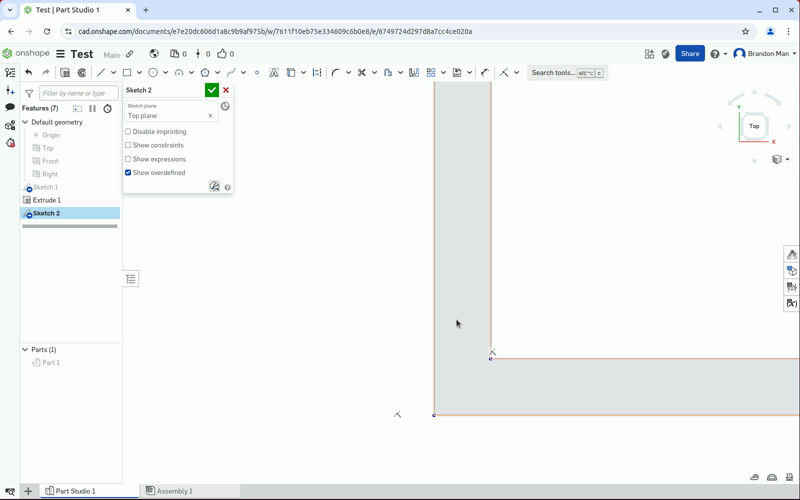
click(456, 319)
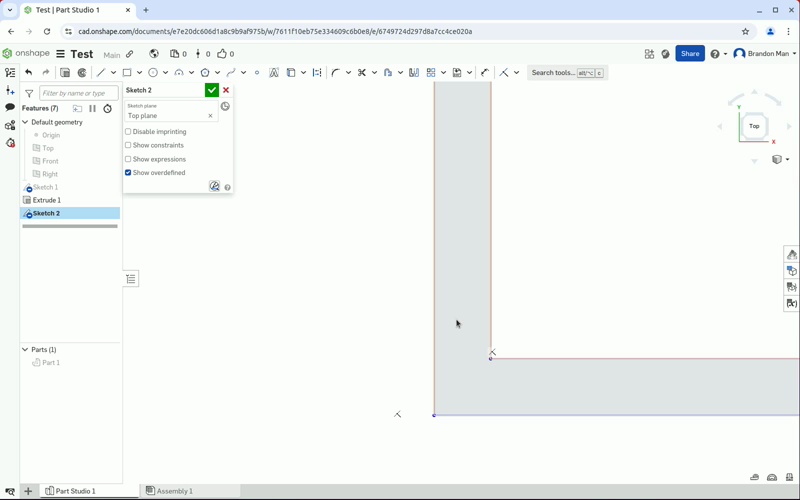
scroll(-6)
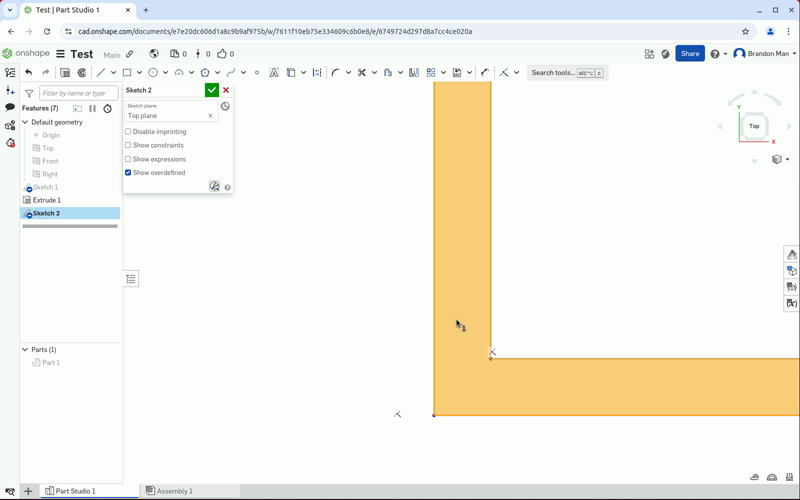
scroll(-6)
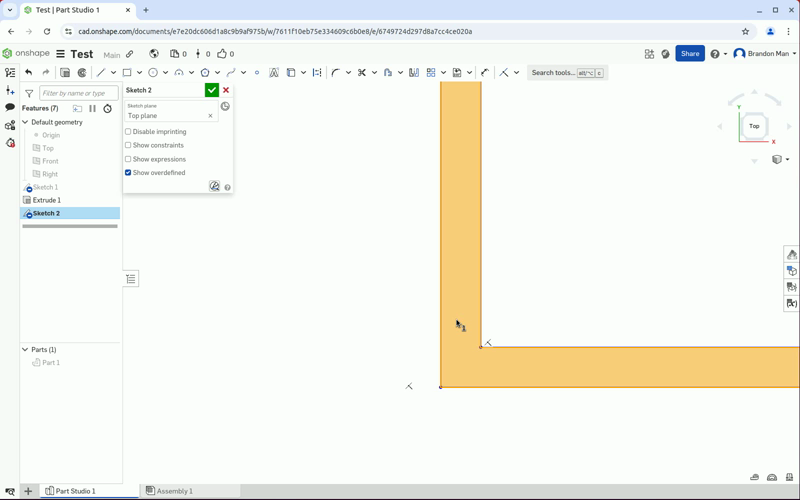
scroll(-6)
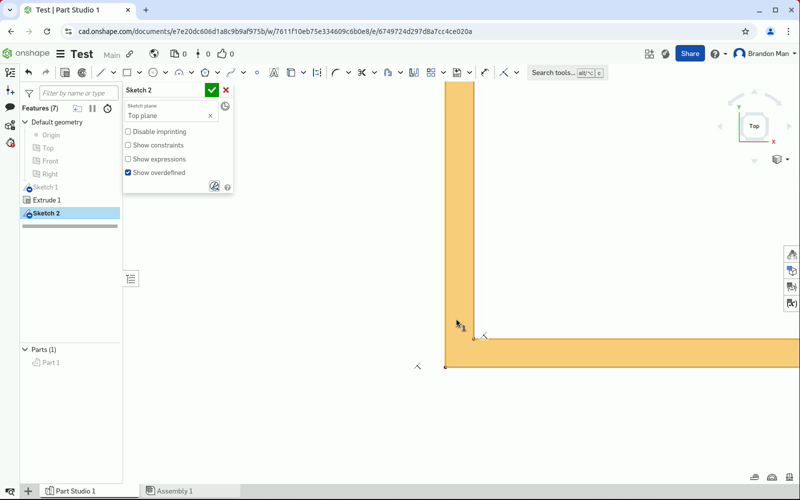
scroll(-6)
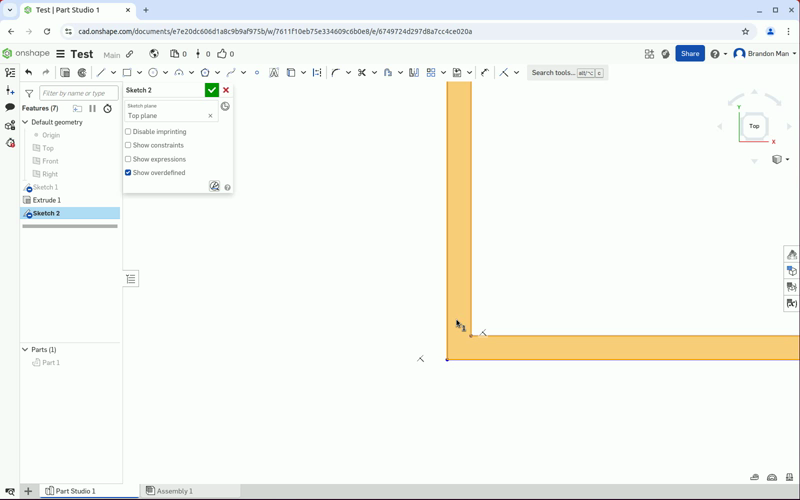
scroll(-6)
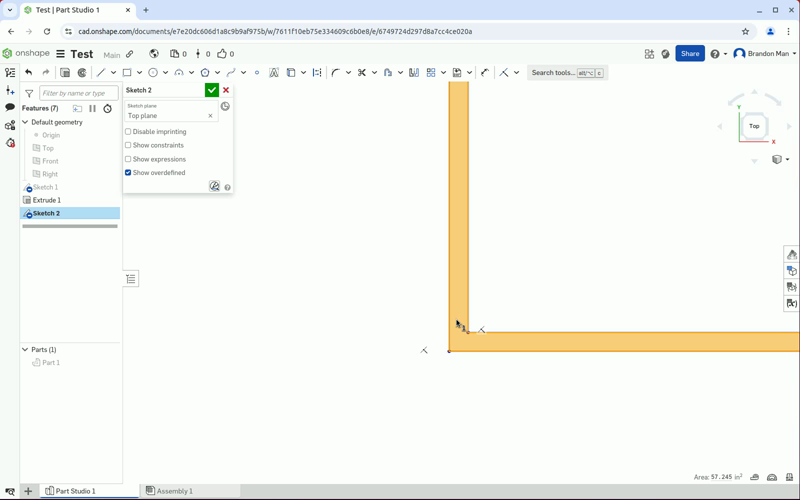
scroll(-6)
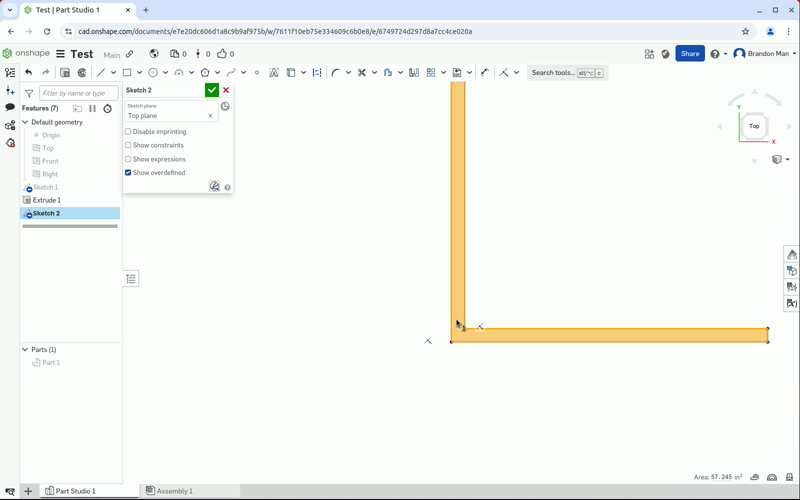
scroll(-6)
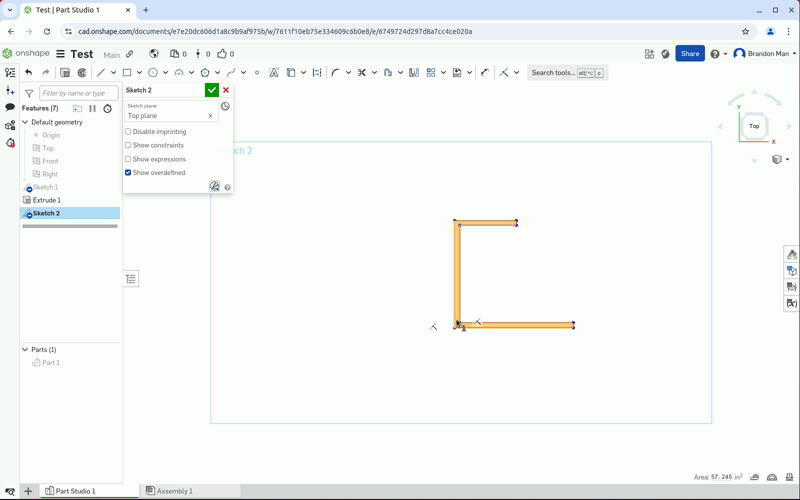
mouse_move(73, 352)
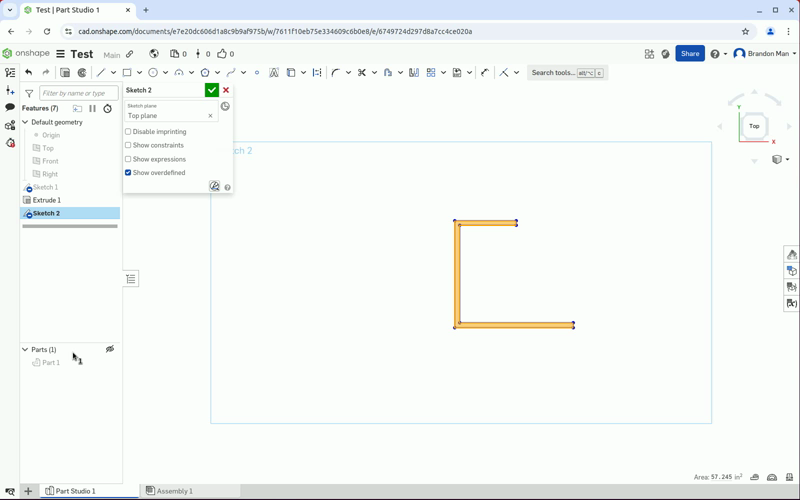
key(shift+y)
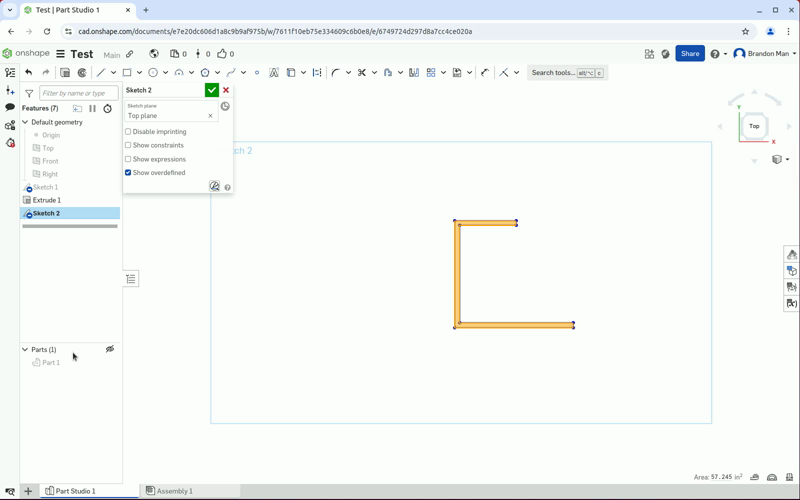
key(shift+e)
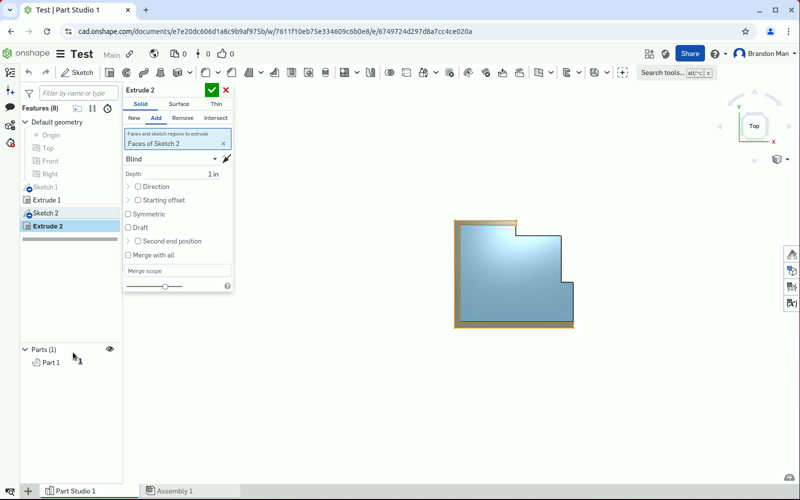
mouse_move(143, 106)
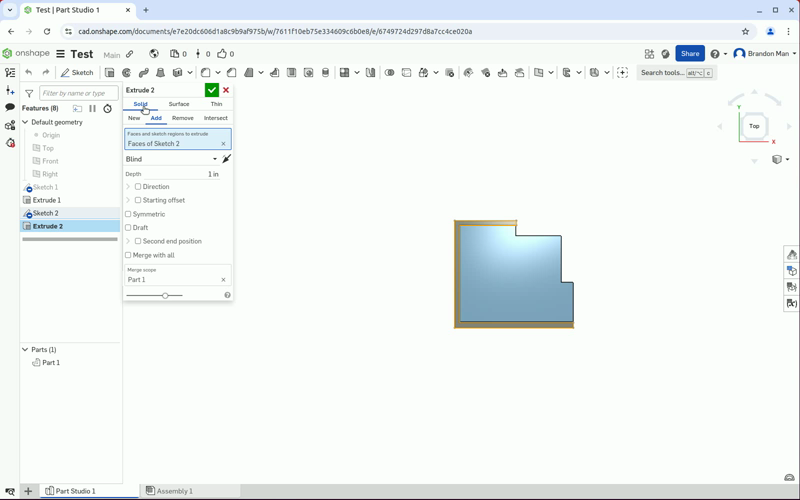
click(143, 106)
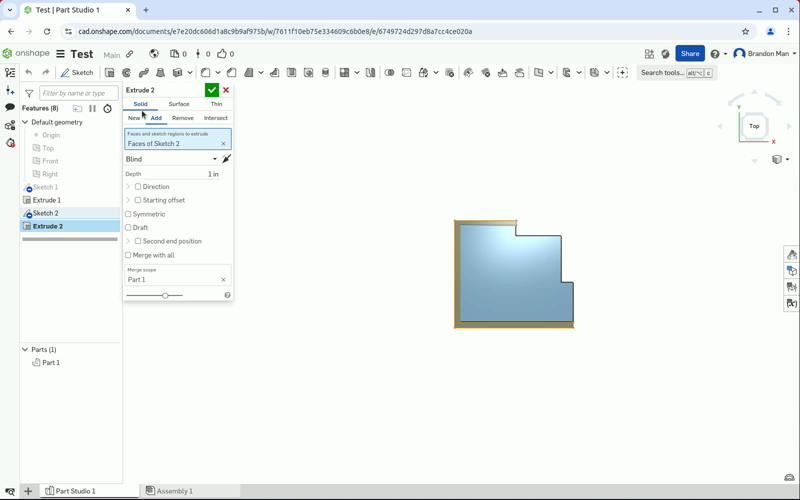
mouse_move(137, 120)
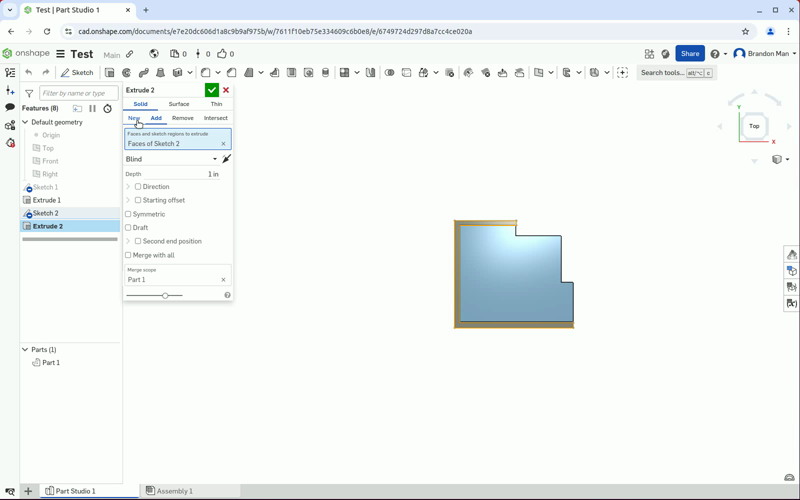
click(137, 120)
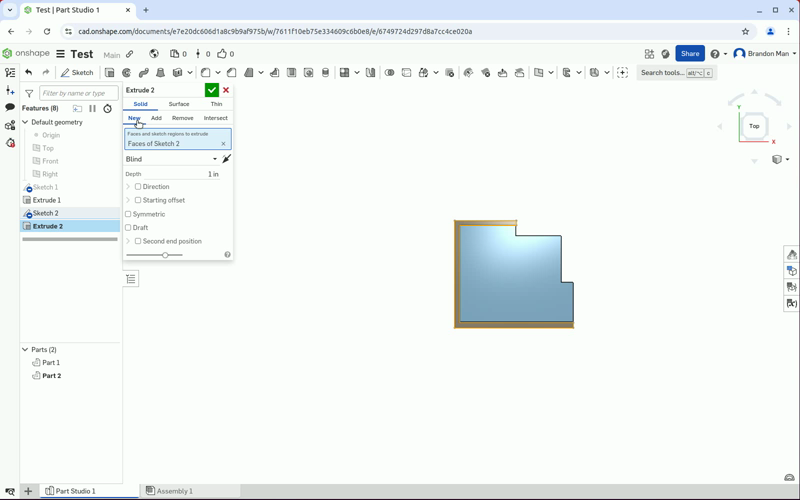
key(tab, 4)
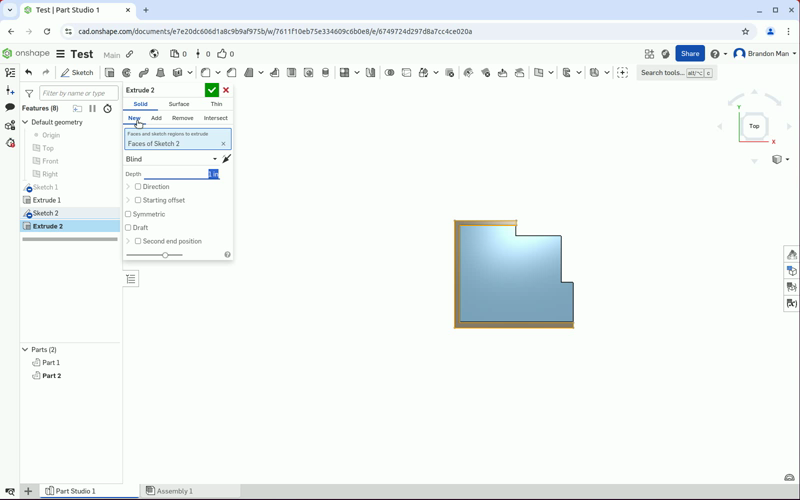
text(4.574)
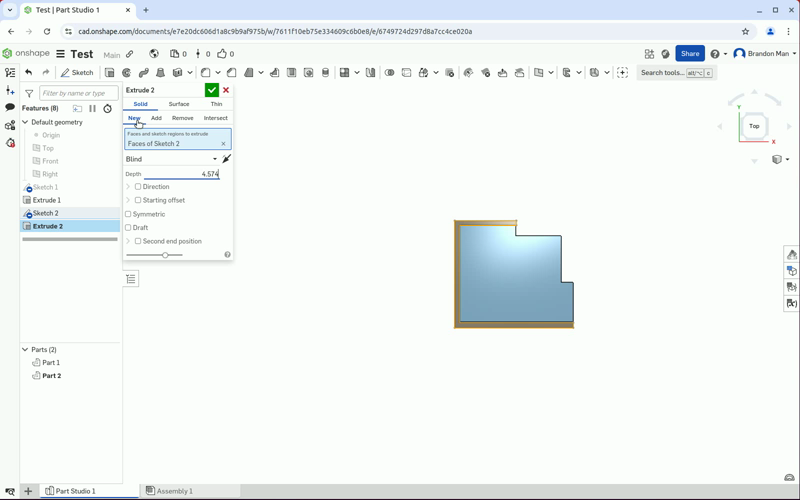
key(enter)
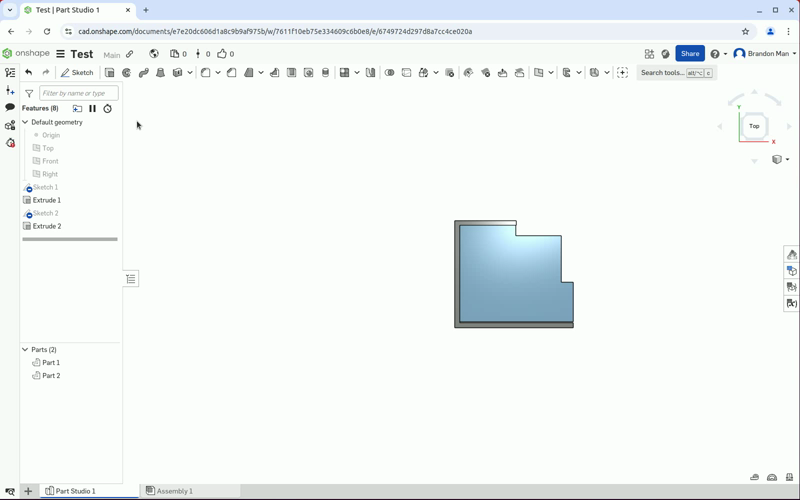
key(shift+h)
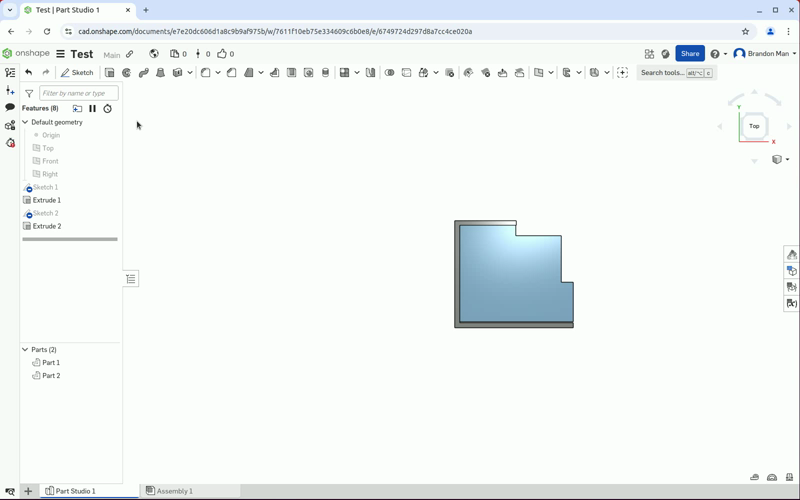
key(shift+h)
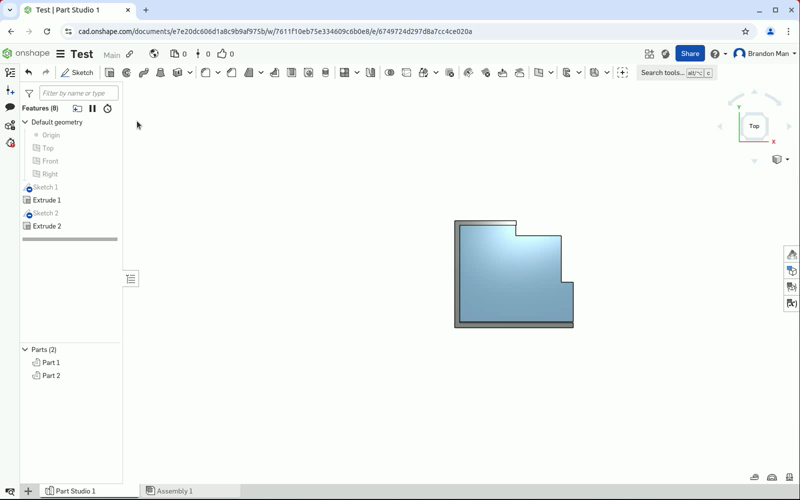
mouse_move(73, 189)
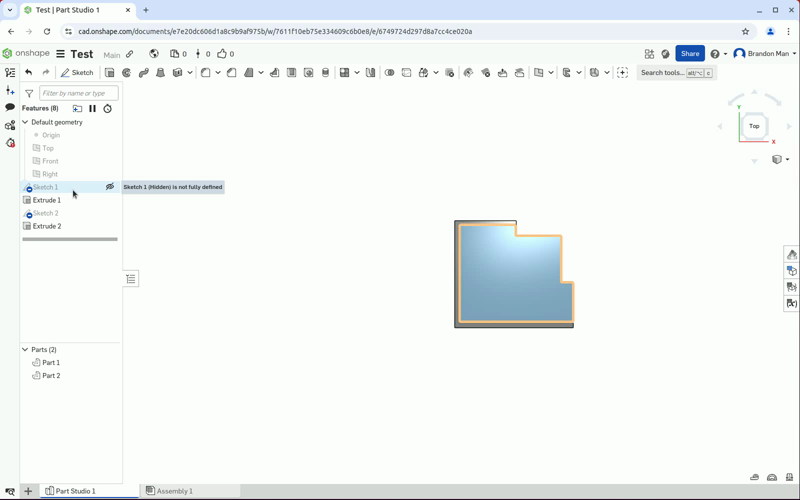
click(73, 189)
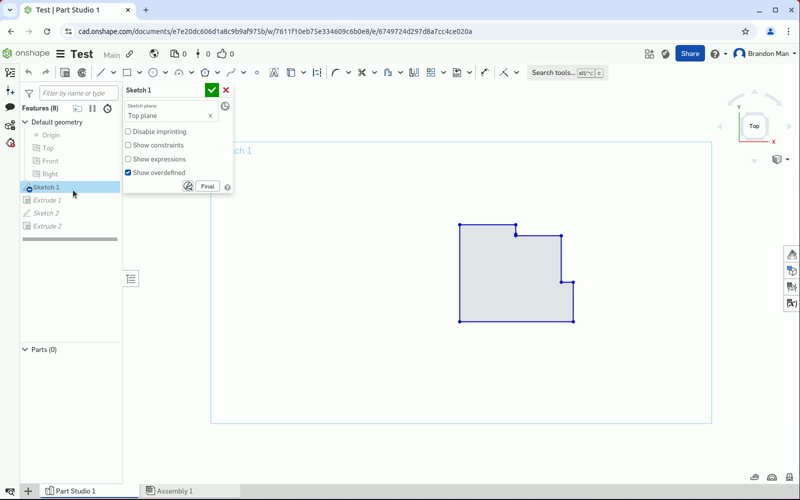
mouse_move(229, 92)
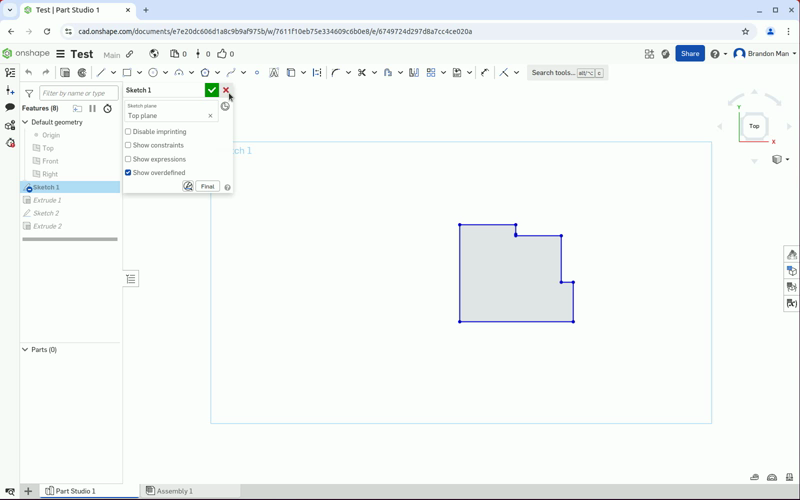
click(229, 92)
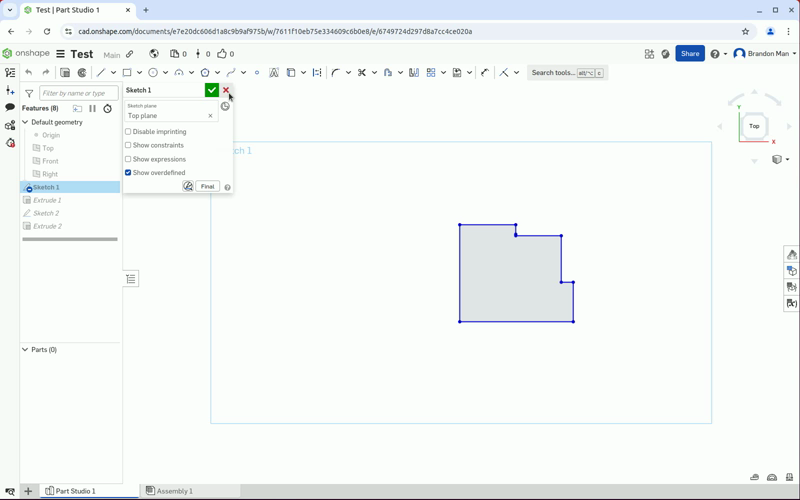
key(shift+s)
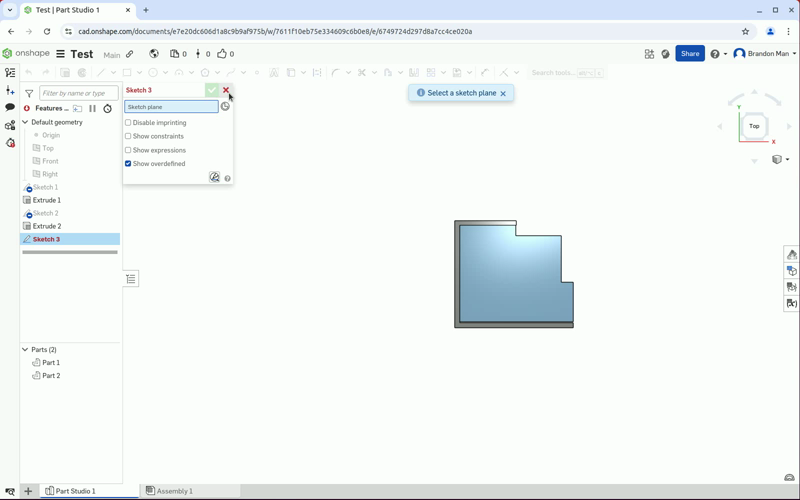
mouse_move(73, 150)
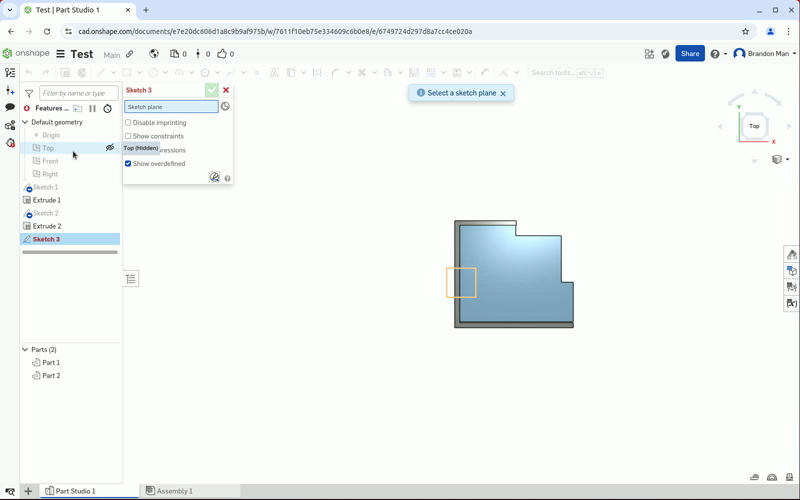
click(73, 150)
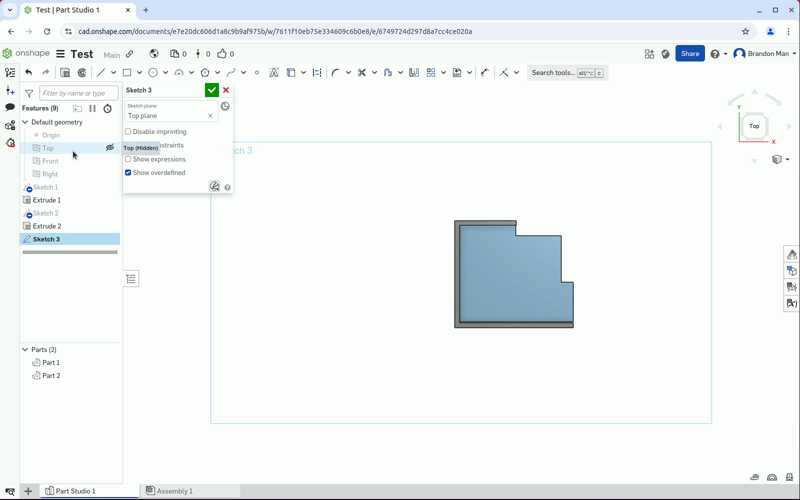
mouse_move(73, 352)
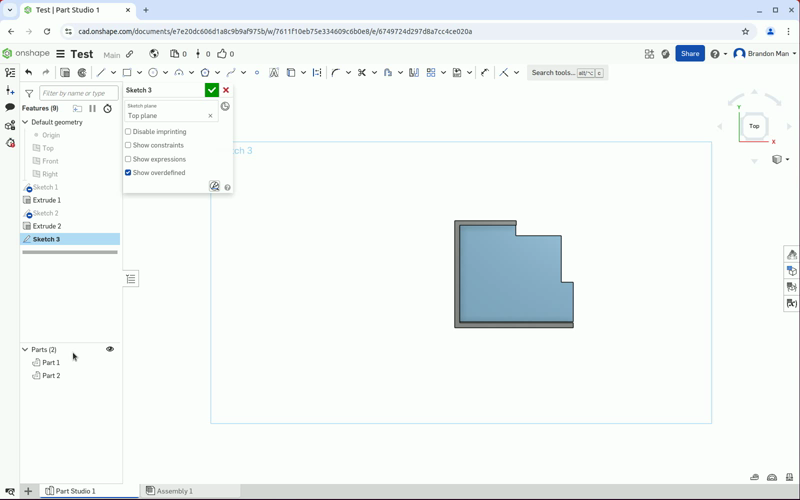
key(y)
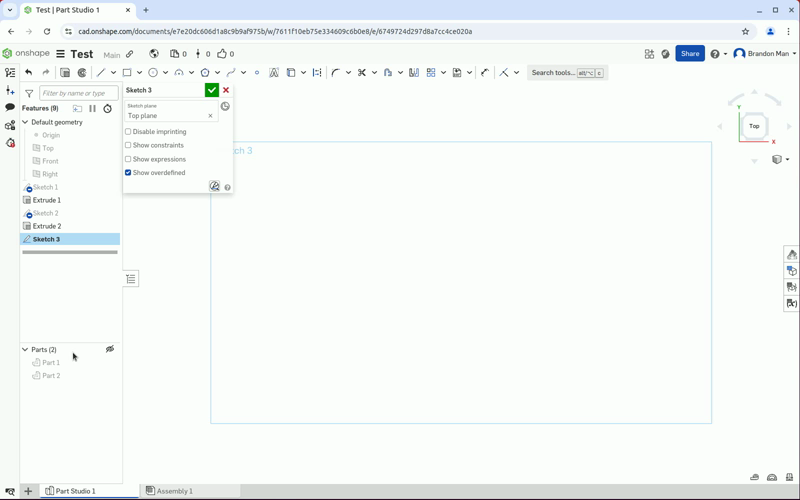
key(l)
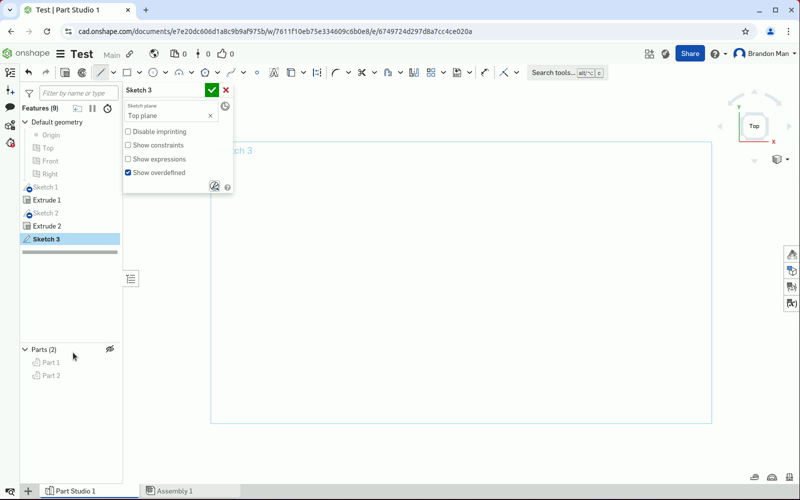
key_down(shift)
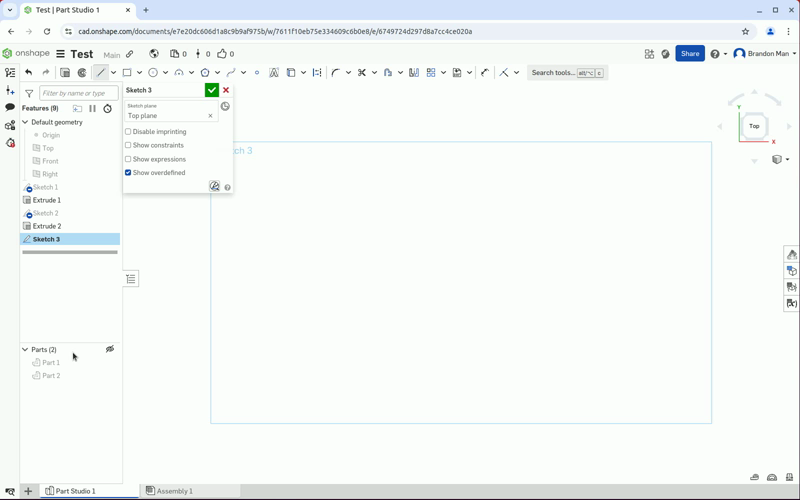
mouse_move(515, 236)
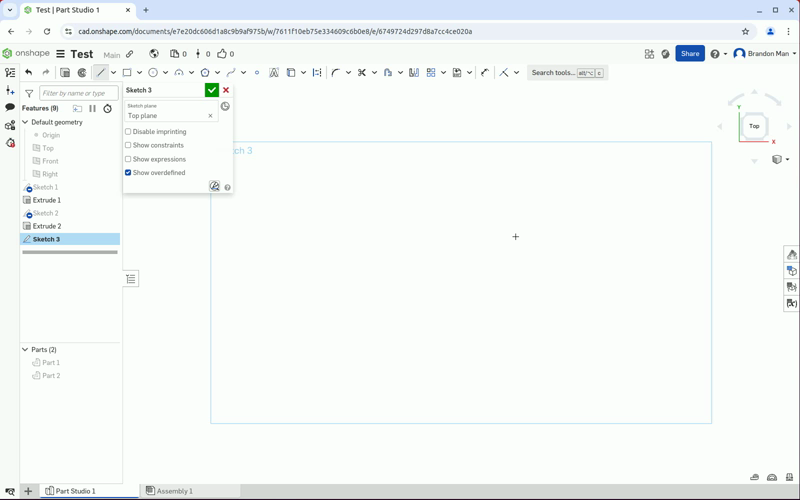
click(515, 236)
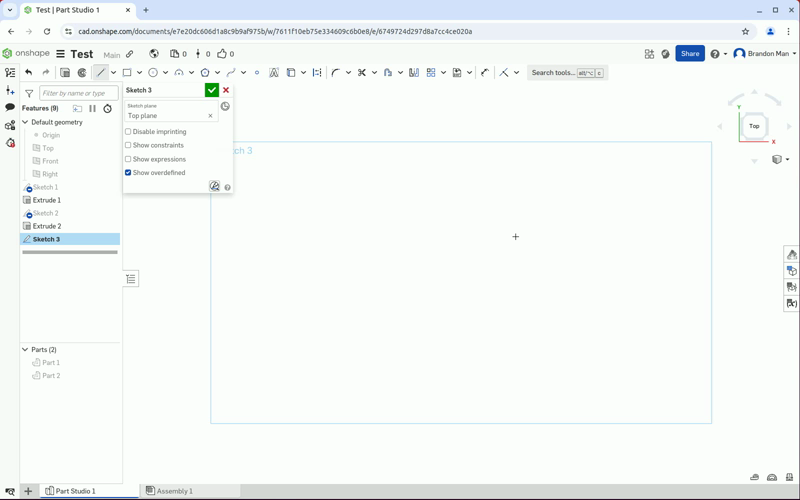
key_up(shift)
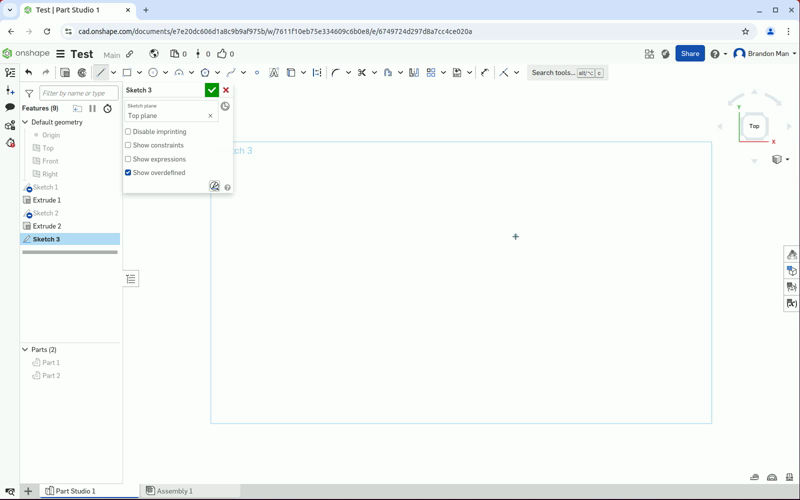
key_down(shift)
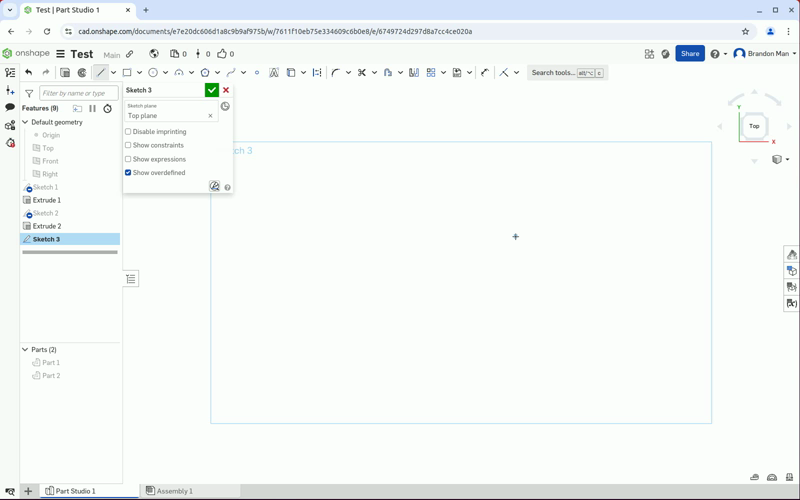
mouse_move(545, 236)
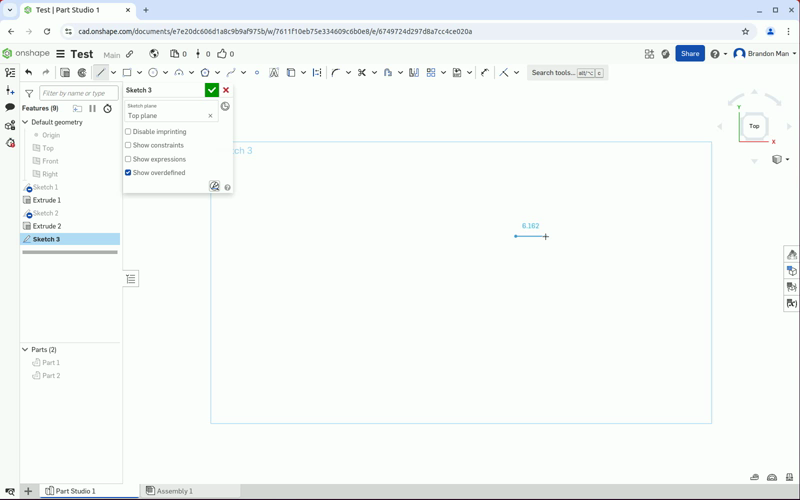
mouse_move(561, 236)
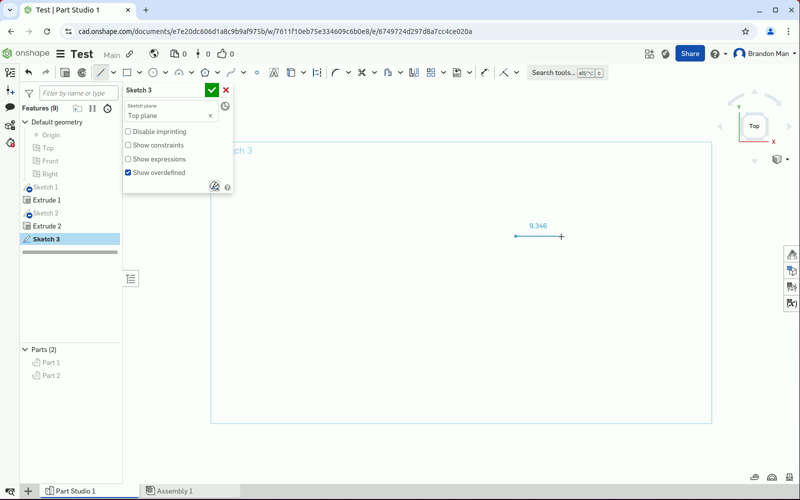
click(561, 236)
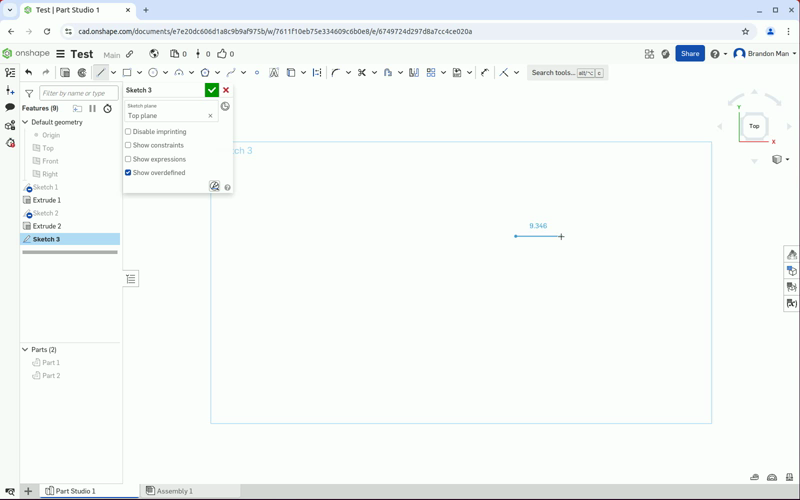
key_up(shift)
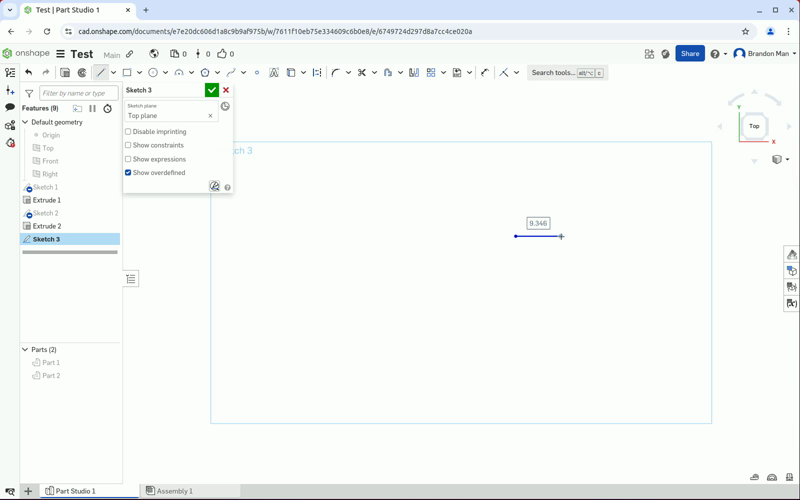
key_down(shift)
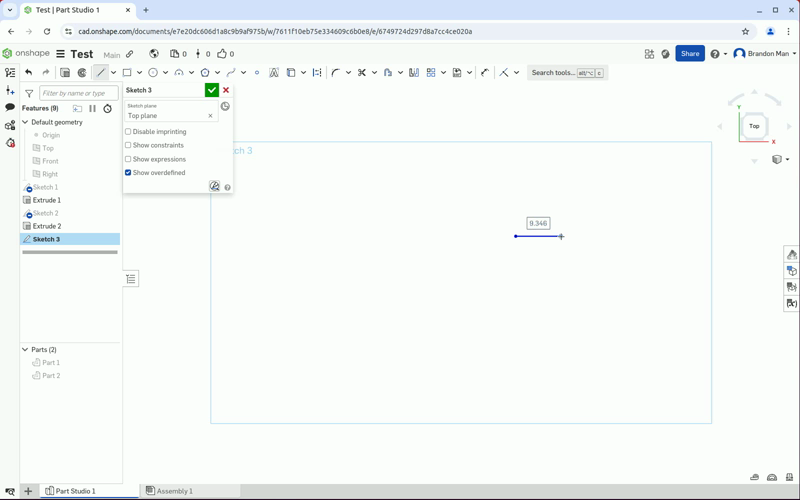
mouse_move(589, 236)
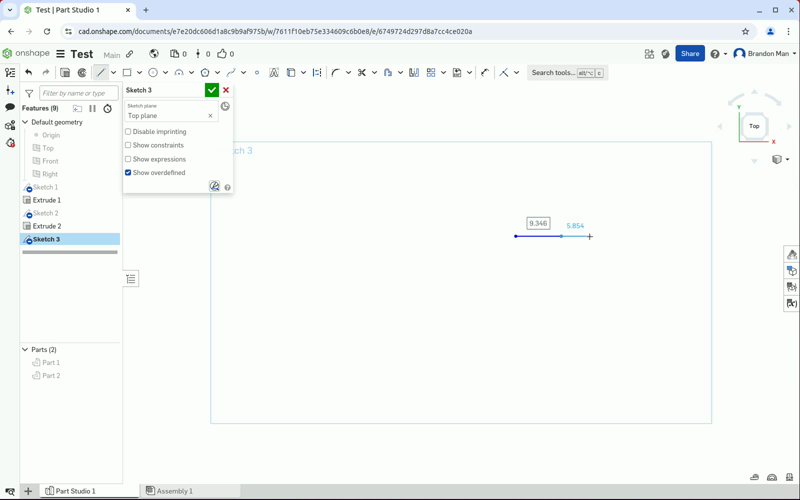
mouse_move(561, 234)
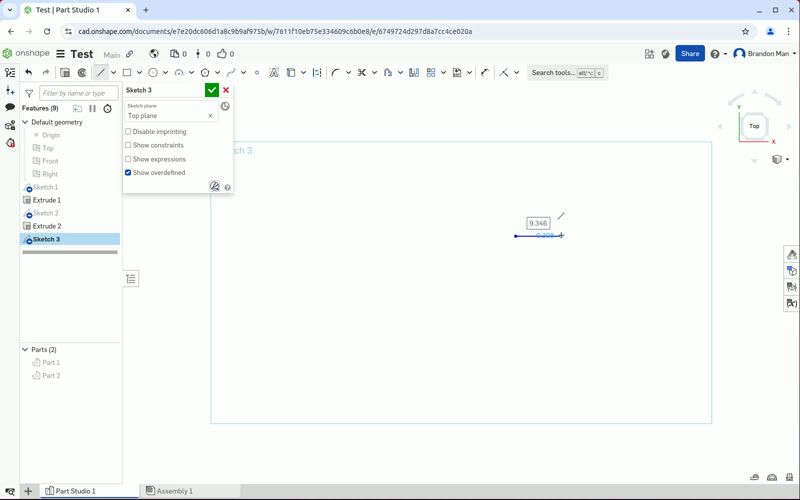
scroll(6)
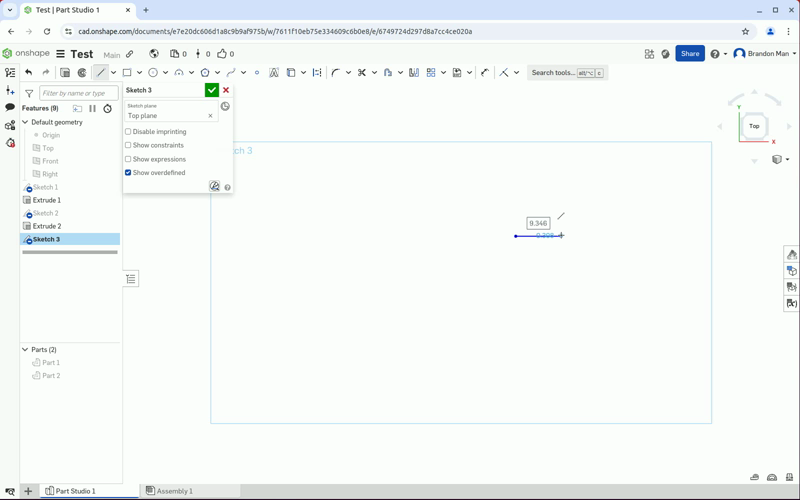
scroll(6)
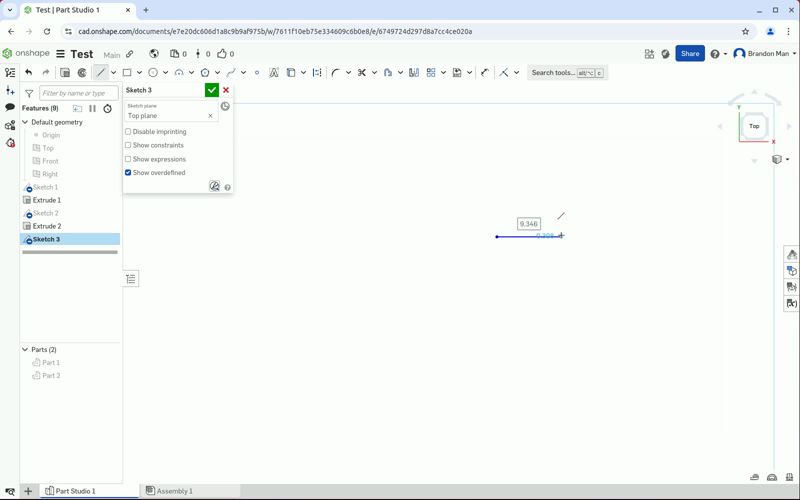
scroll(6)
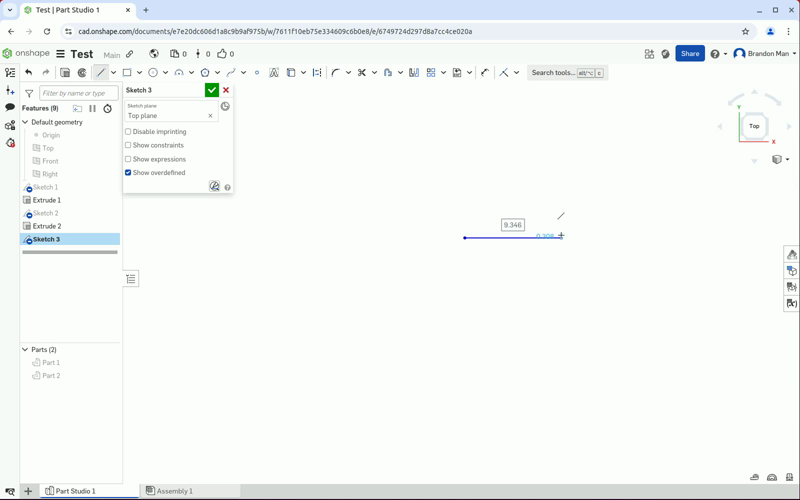
scroll(6)
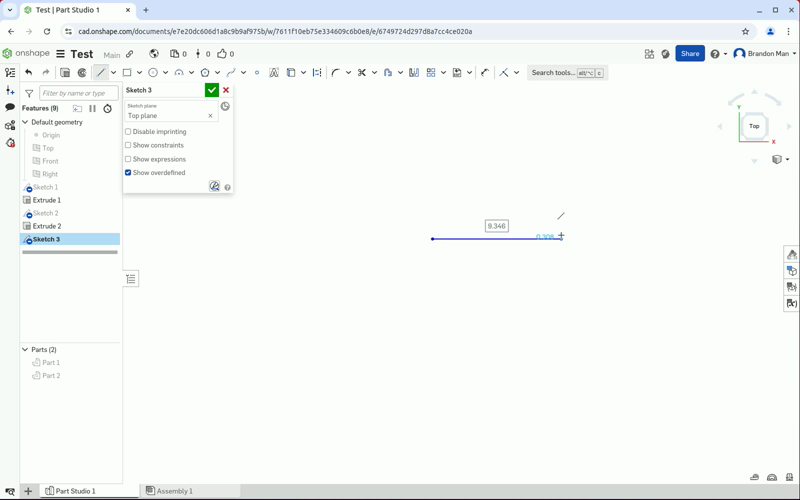
scroll(6)
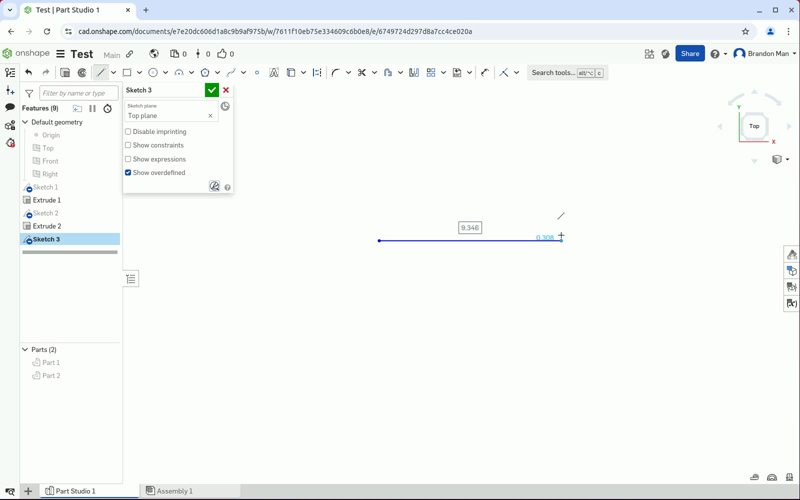
scroll(6)
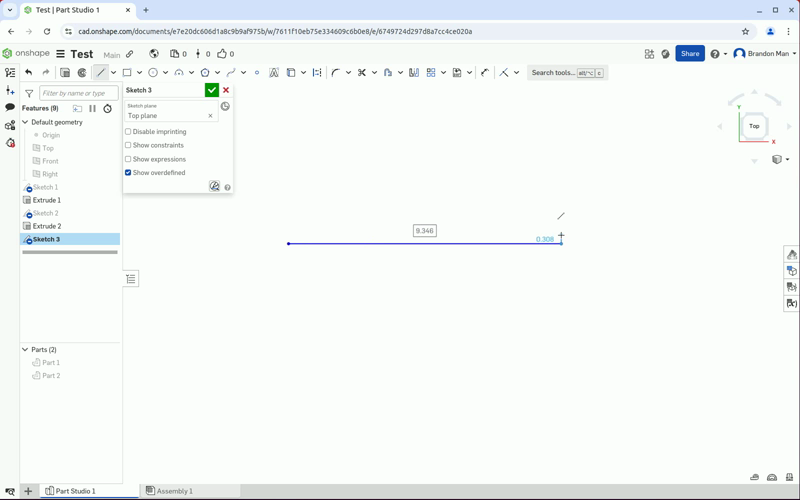
scroll(6)
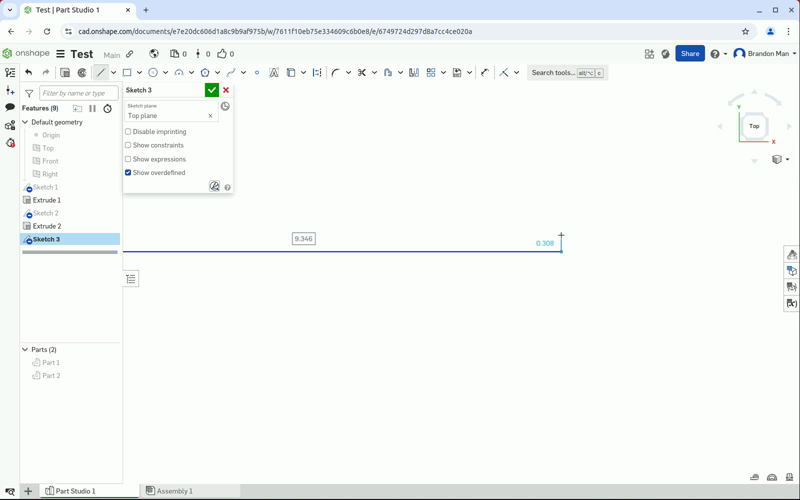
click(561, 234)
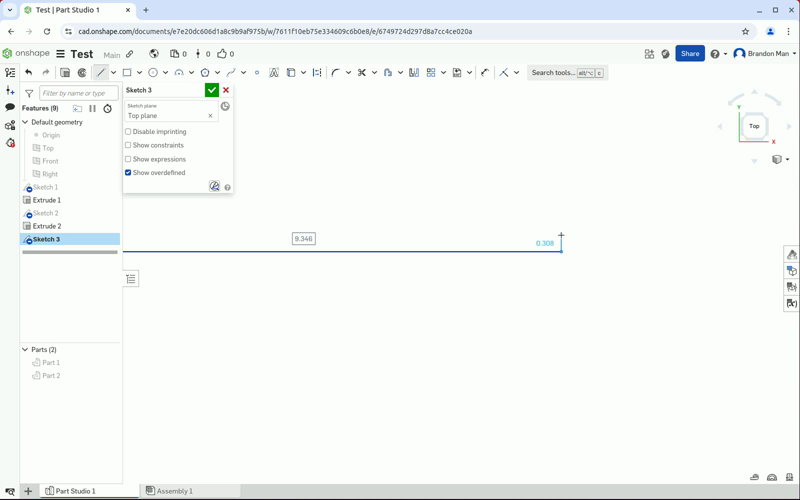
scroll(-6)
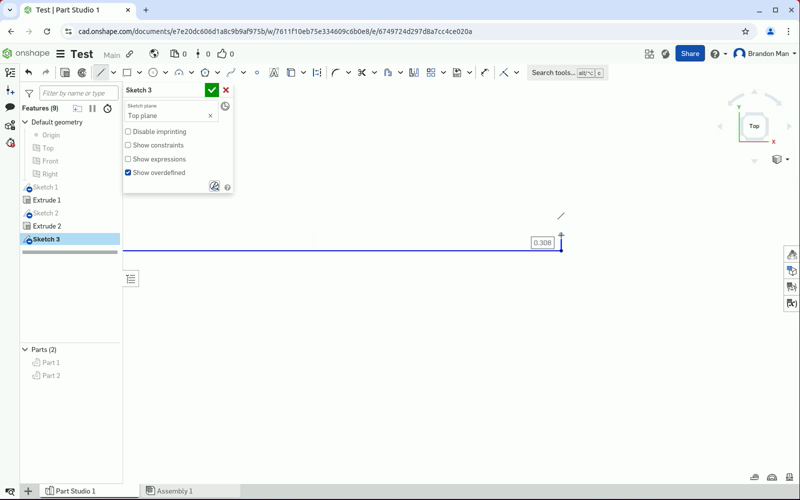
scroll(-6)
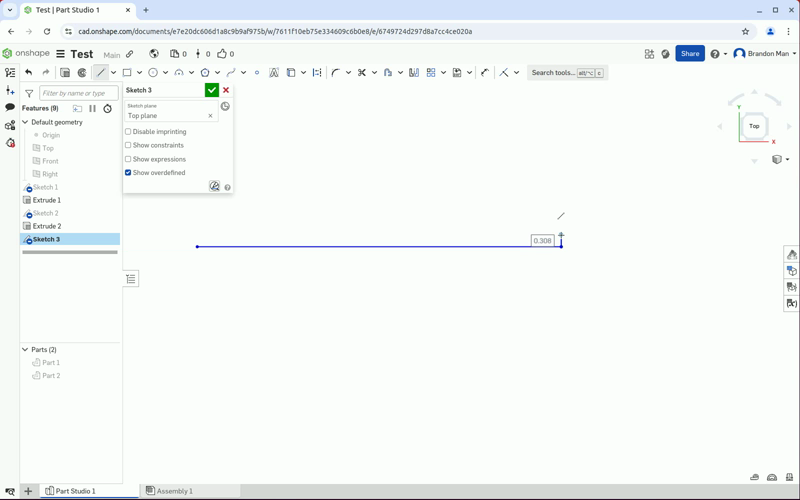
scroll(-6)
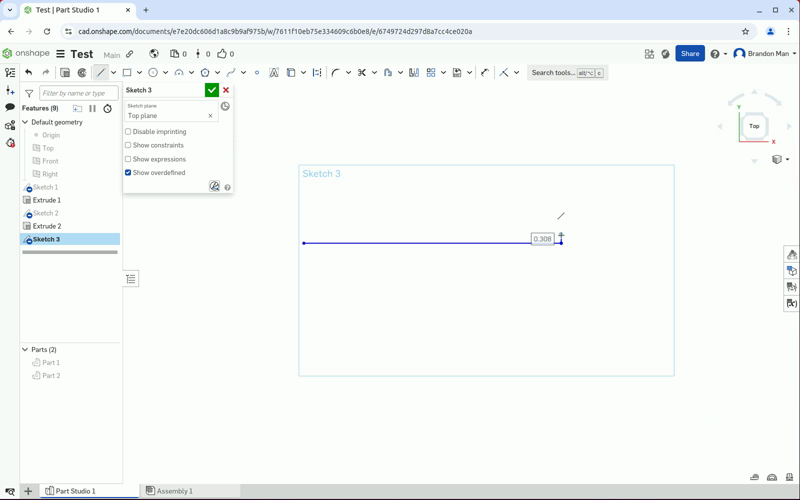
scroll(-6)
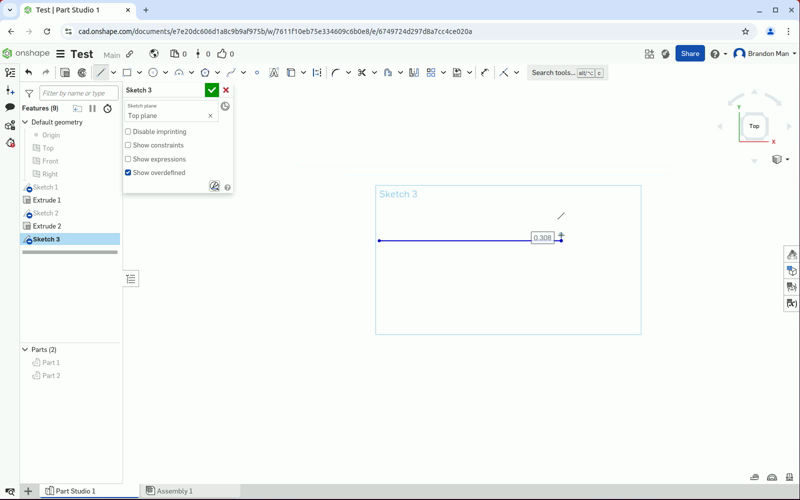
scroll(-6)
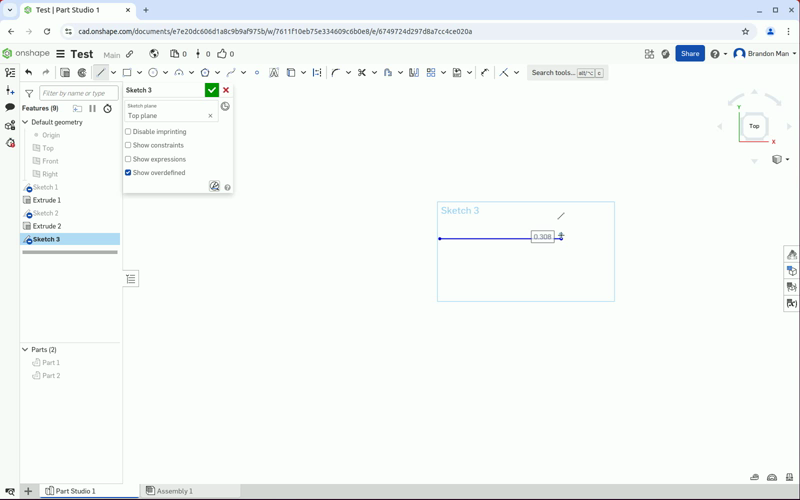
scroll(-6)
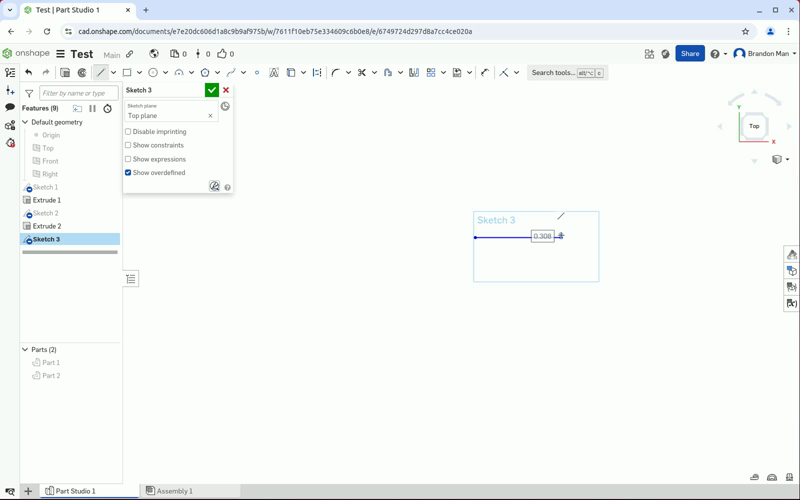
scroll(-6)
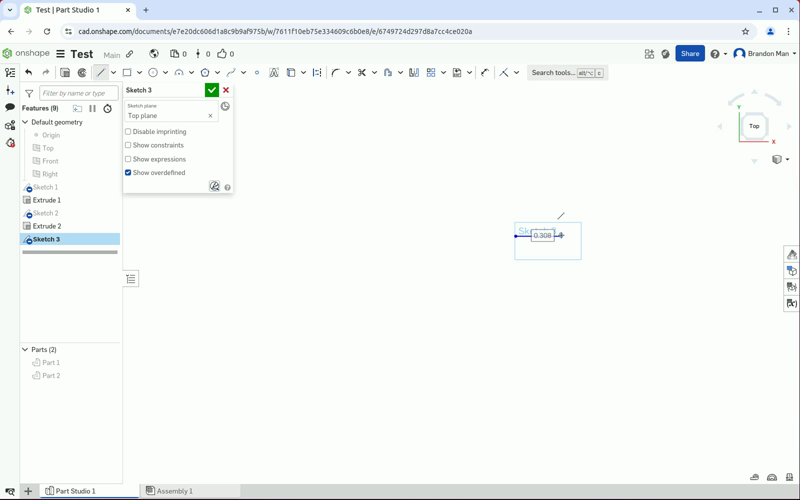
key_up(shift)
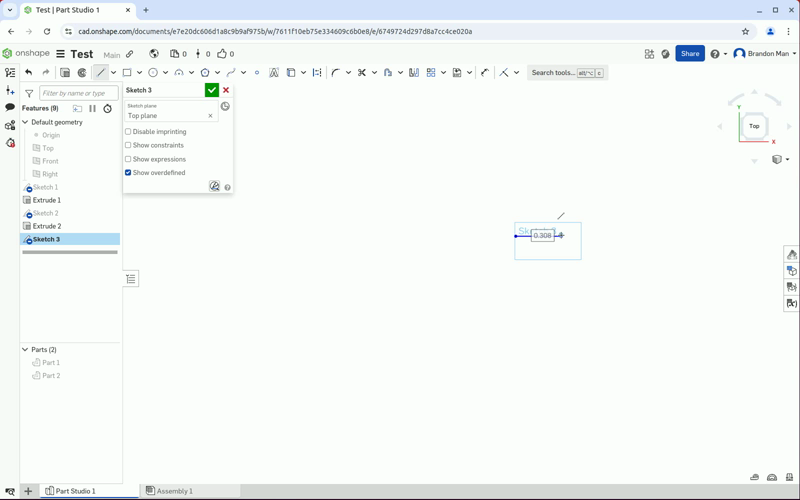
key_down(shift)
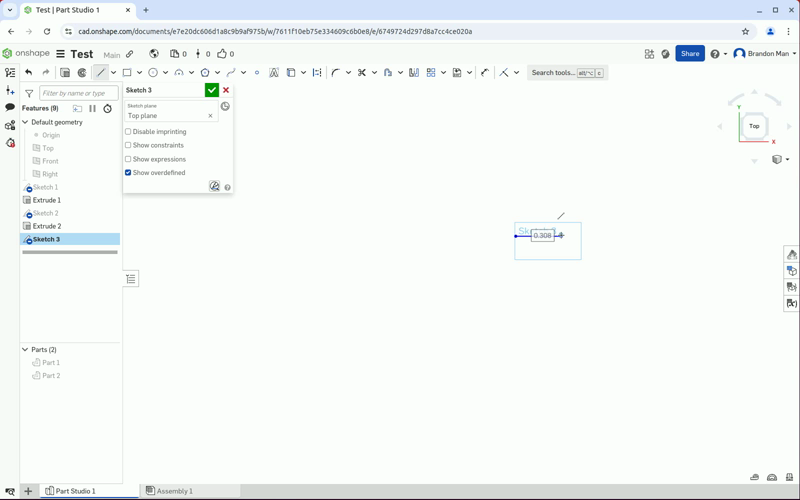
mouse_move(589, 234)
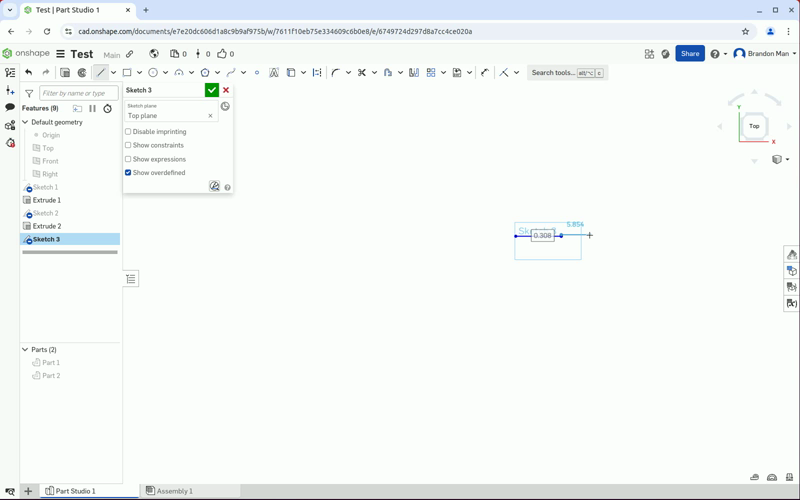
mouse_move(515, 234)
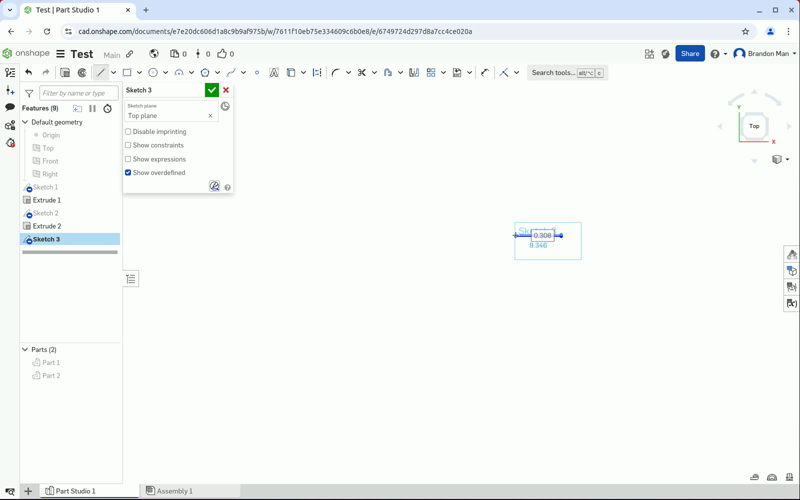
scroll(6)
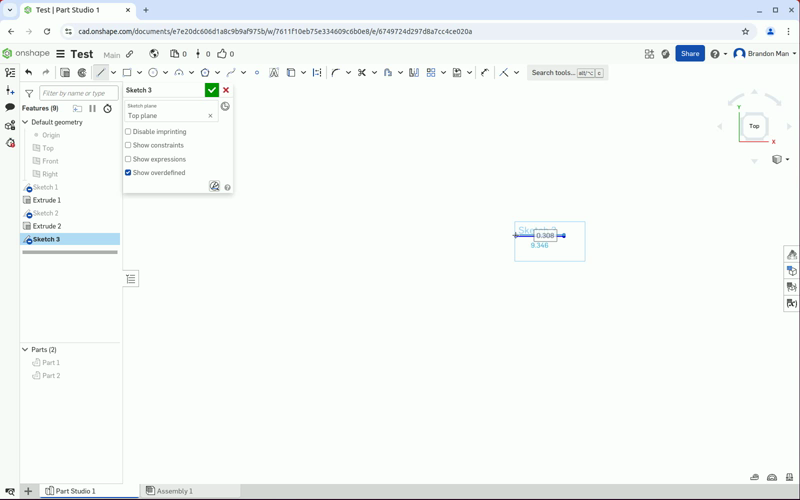
scroll(6)
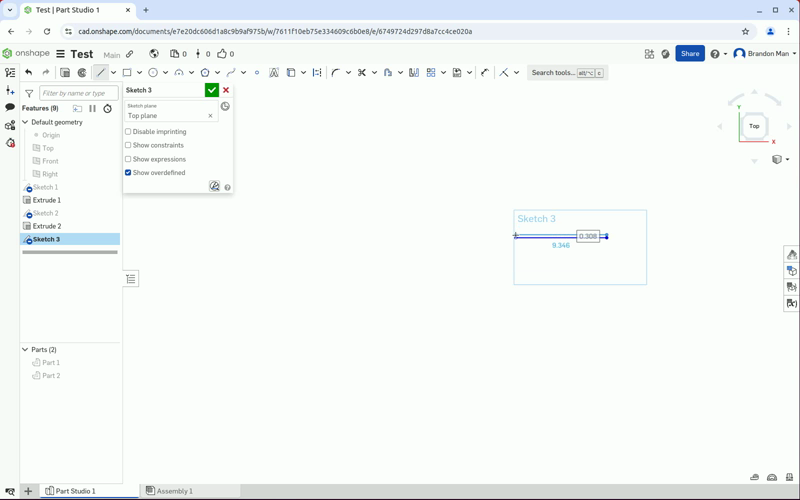
scroll(6)
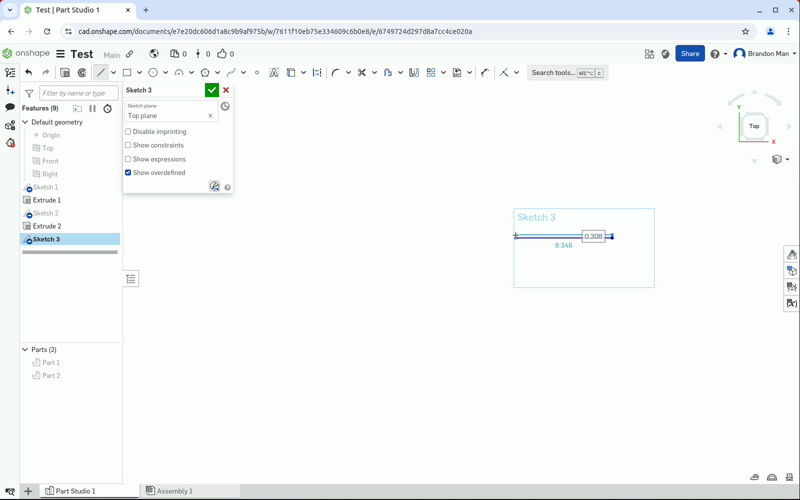
scroll(6)
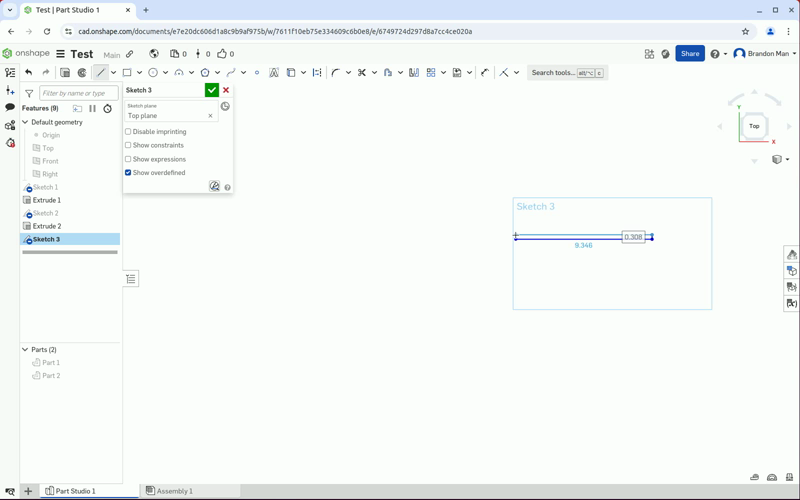
scroll(6)
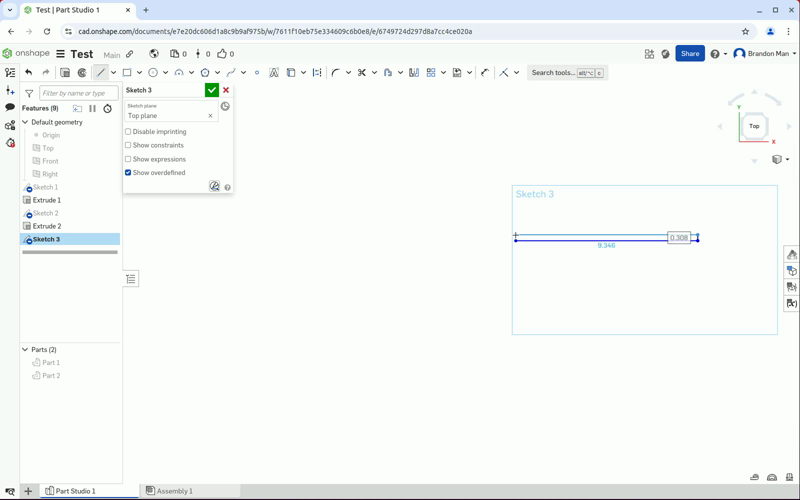
scroll(6)
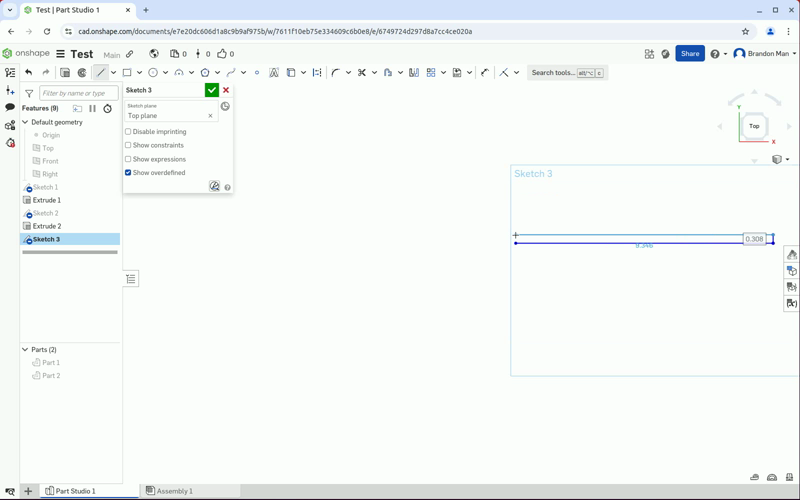
scroll(6)
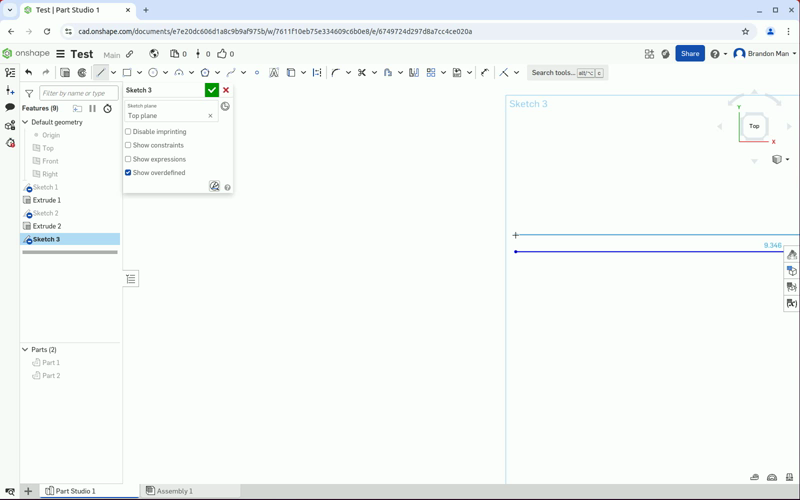
click(515, 234)
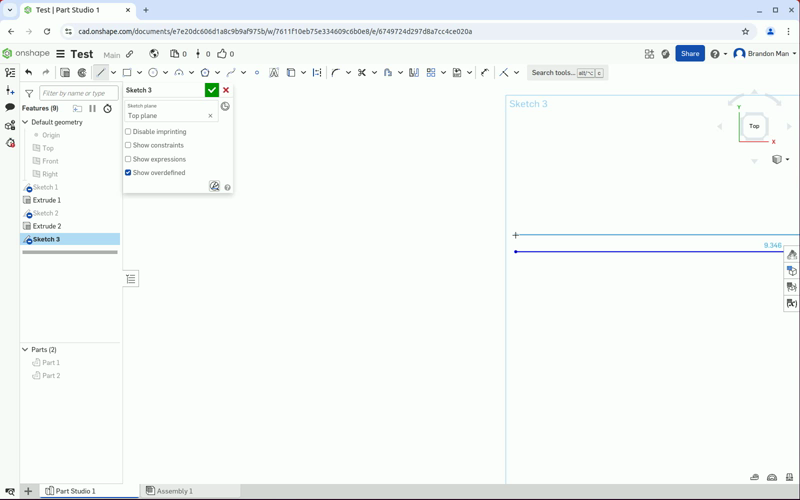
scroll(-6)
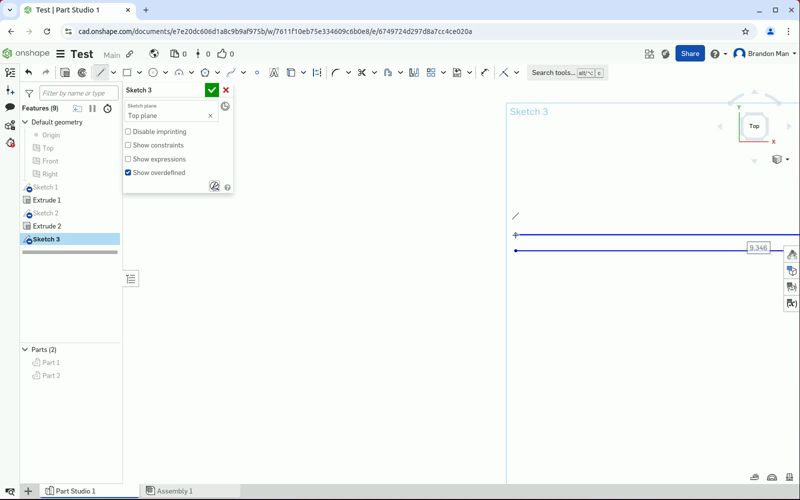
scroll(-6)
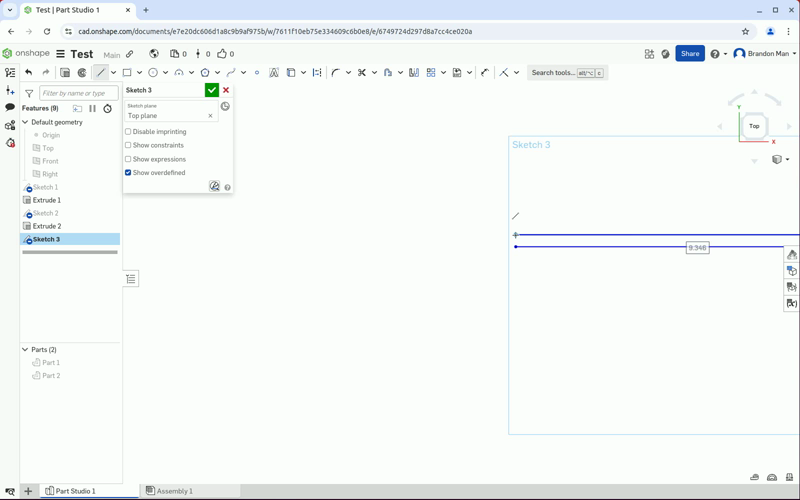
scroll(-6)
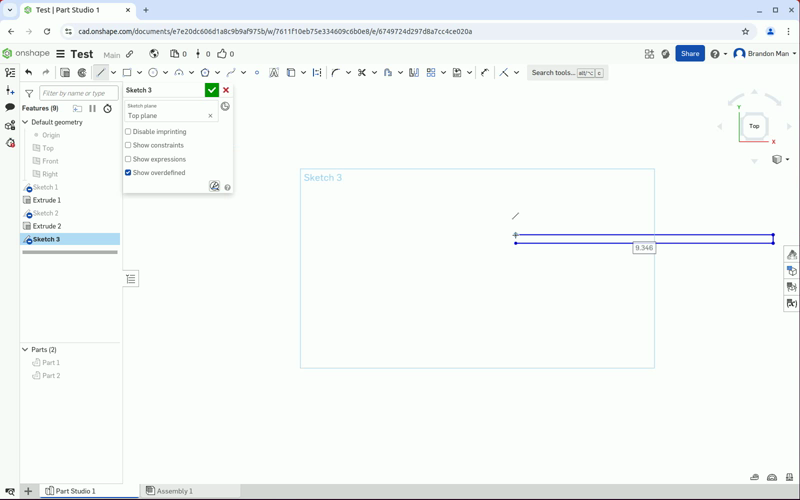
scroll(-6)
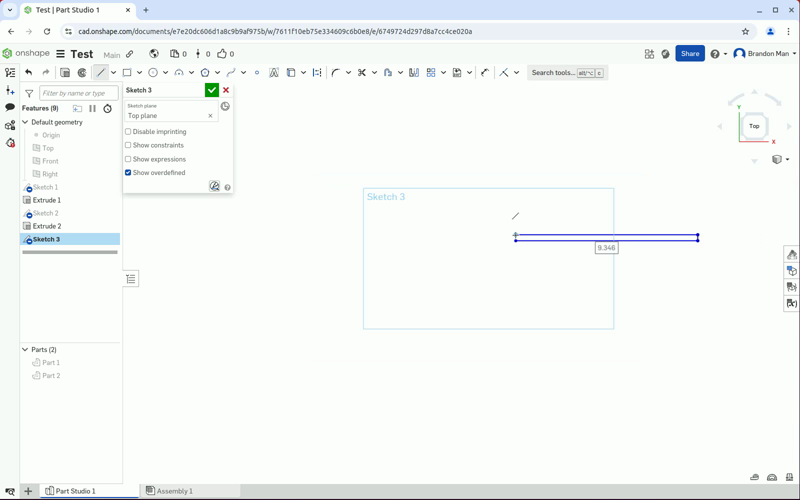
scroll(-6)
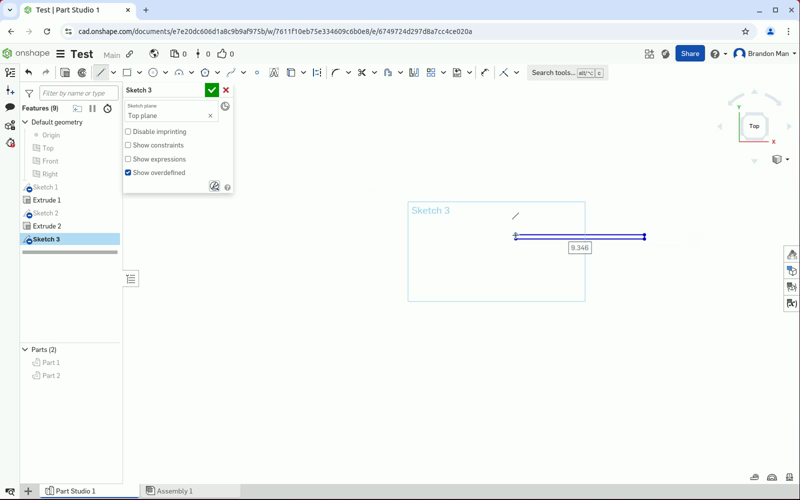
scroll(-6)
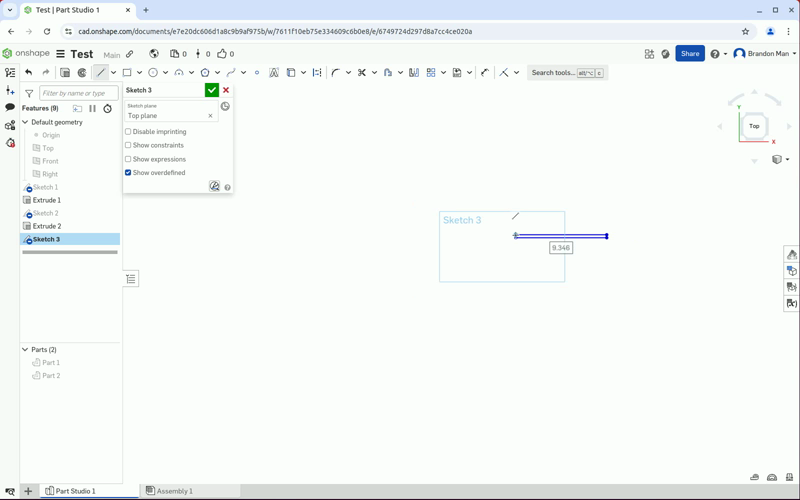
scroll(-6)
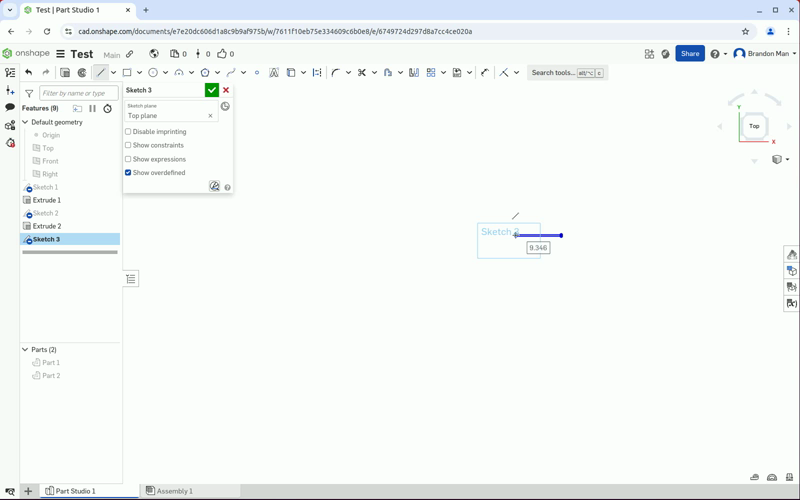
key_up(shift)
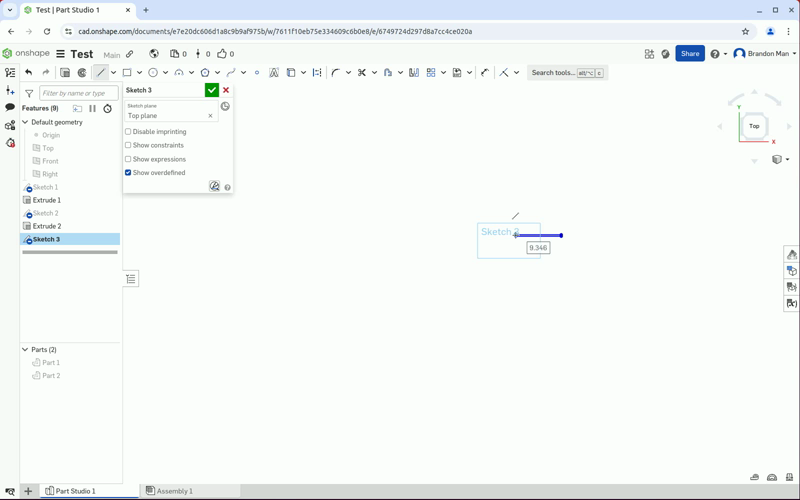
mouse_move(545, 234)
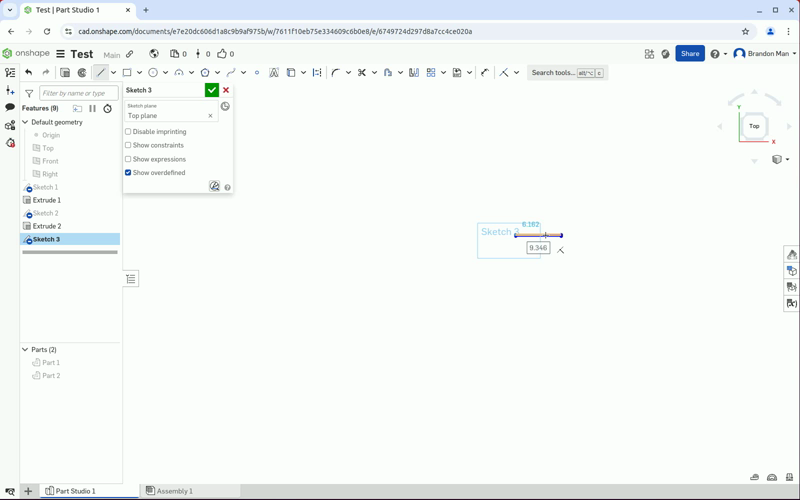
key_down(shift)
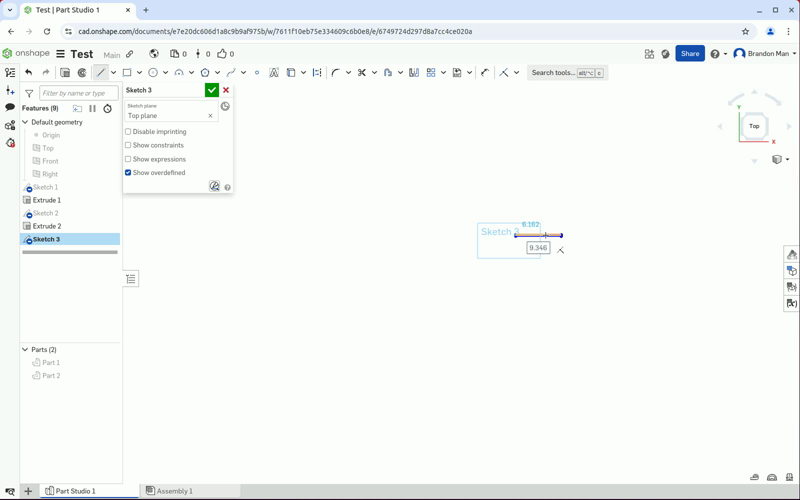
mouse_move(515, 236)
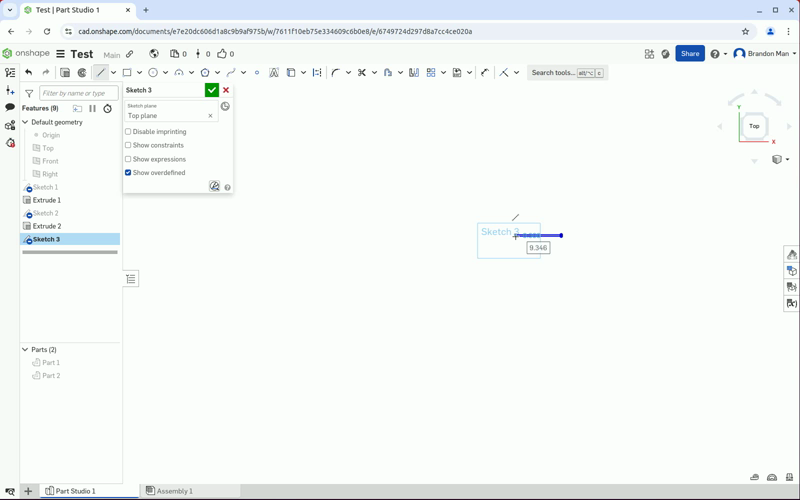
scroll(6)
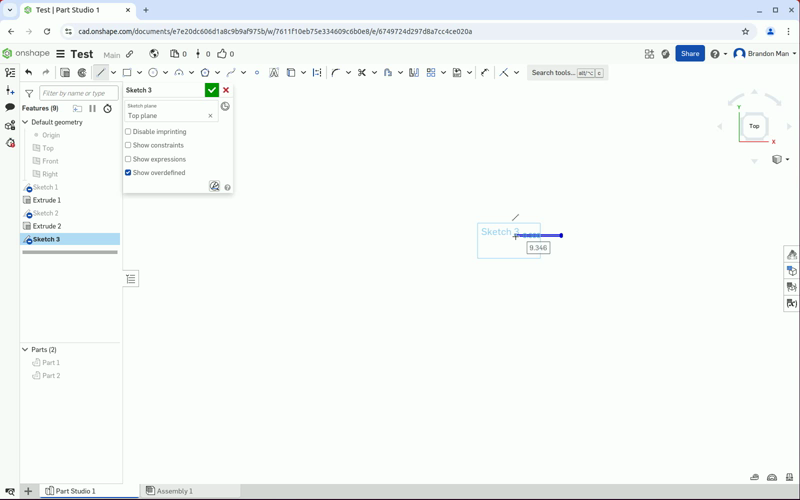
scroll(6)
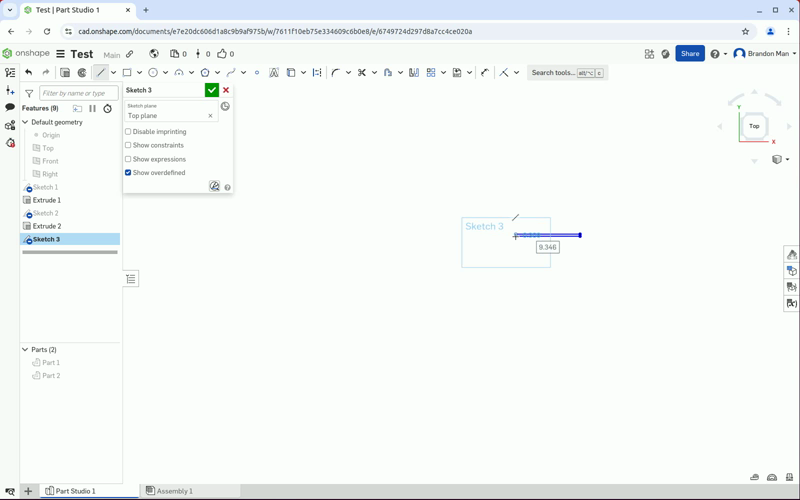
scroll(6)
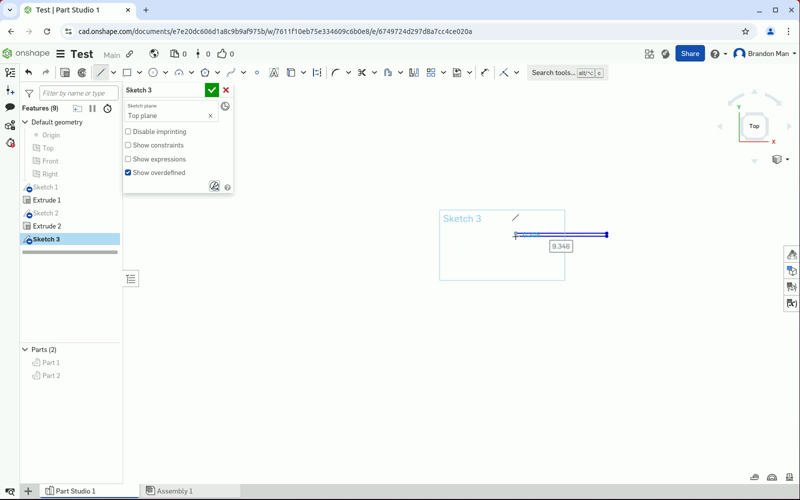
scroll(6)
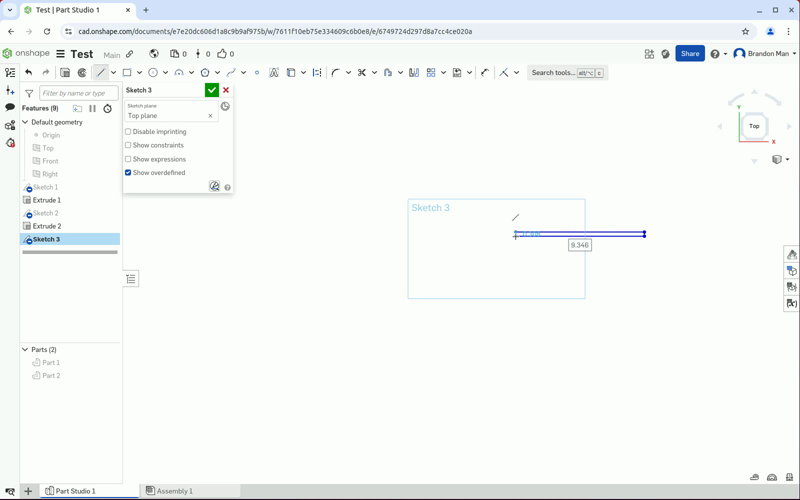
scroll(6)
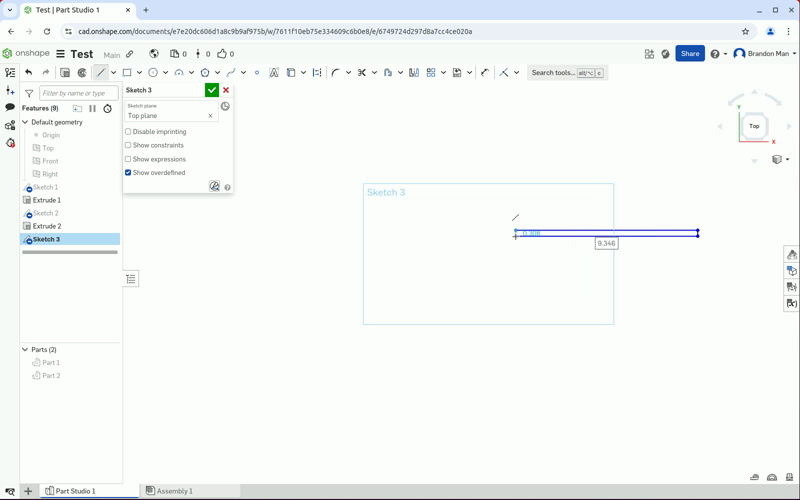
scroll(6)
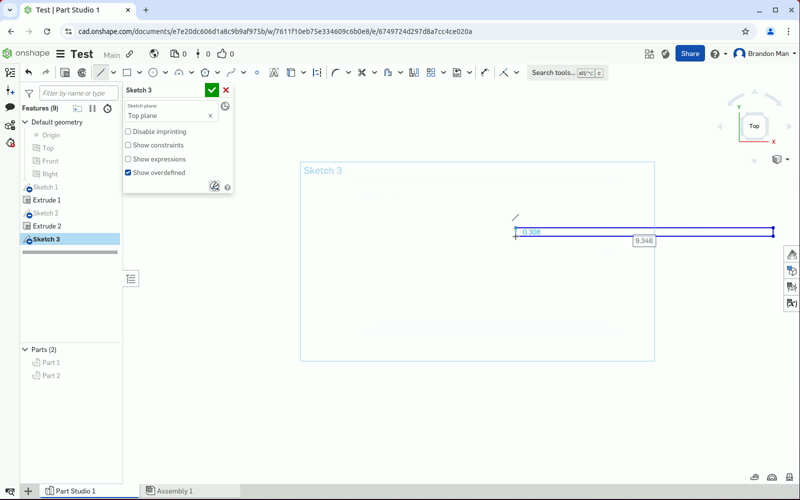
scroll(6)
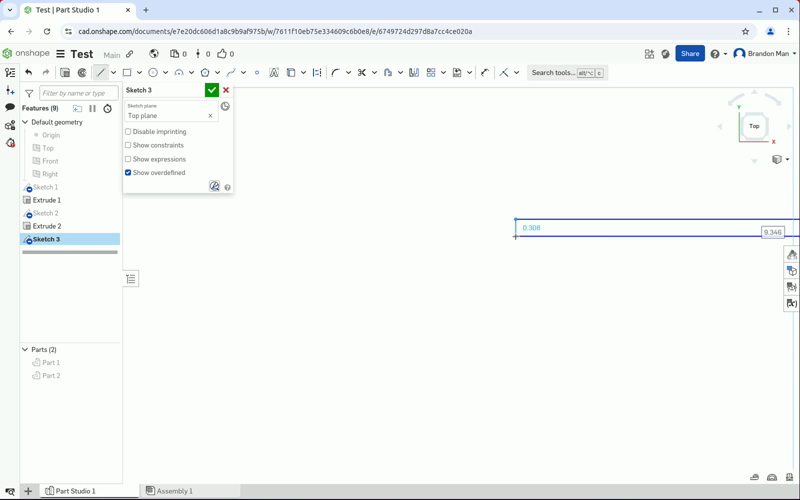
key_up(shift)
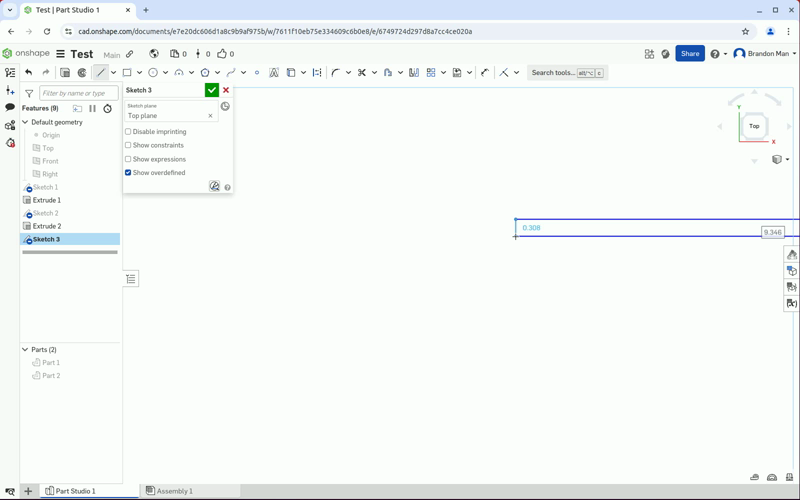
click(515, 236)
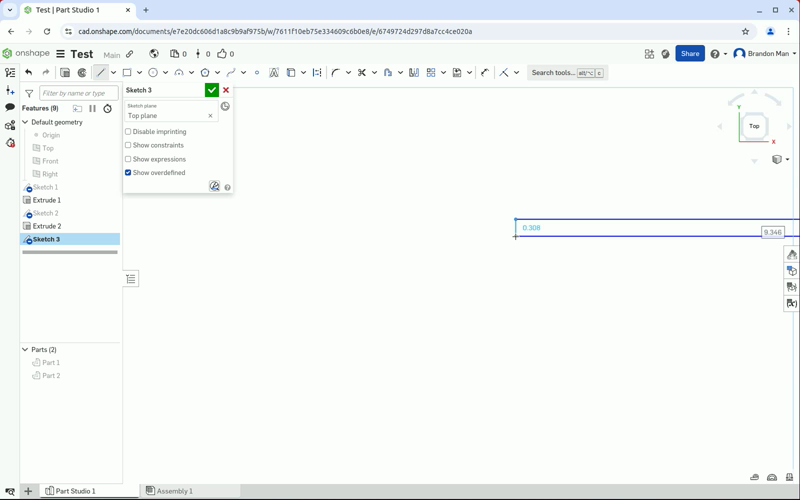
scroll(-6)
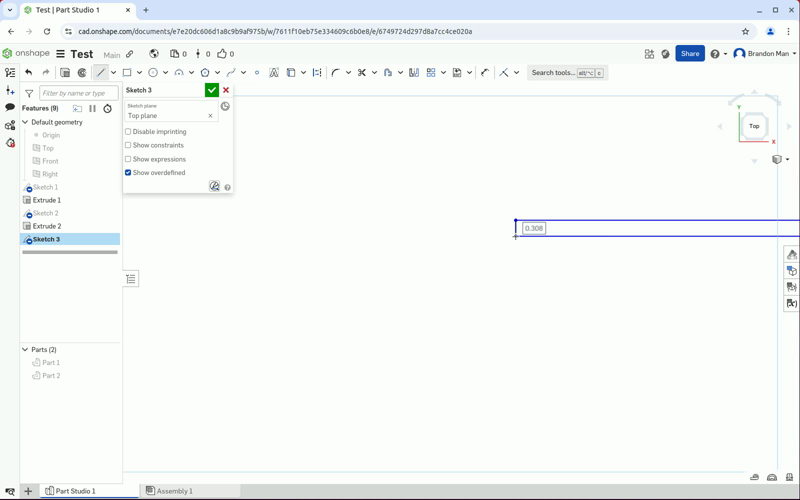
scroll(-6)
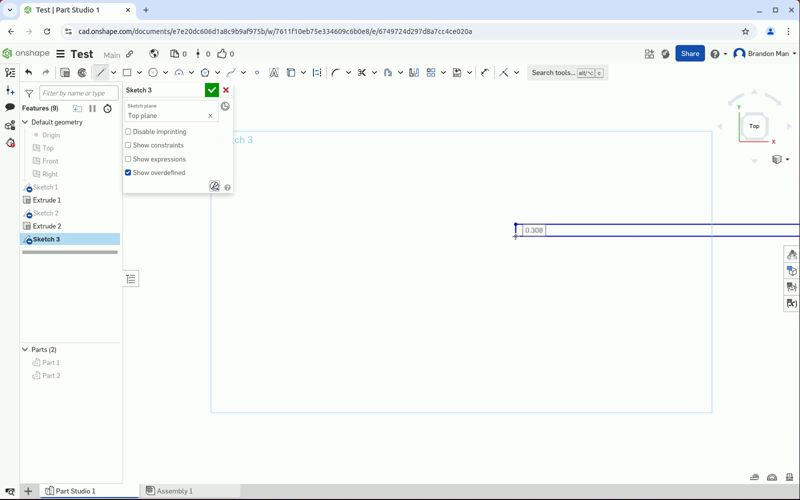
scroll(-6)
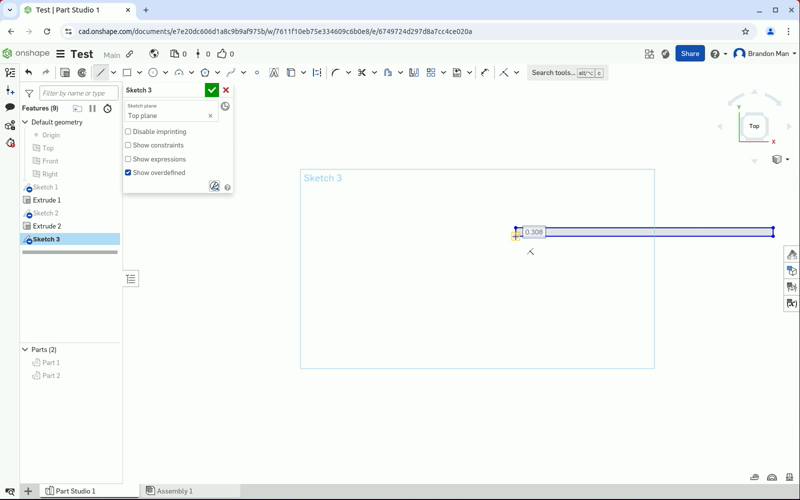
scroll(-6)
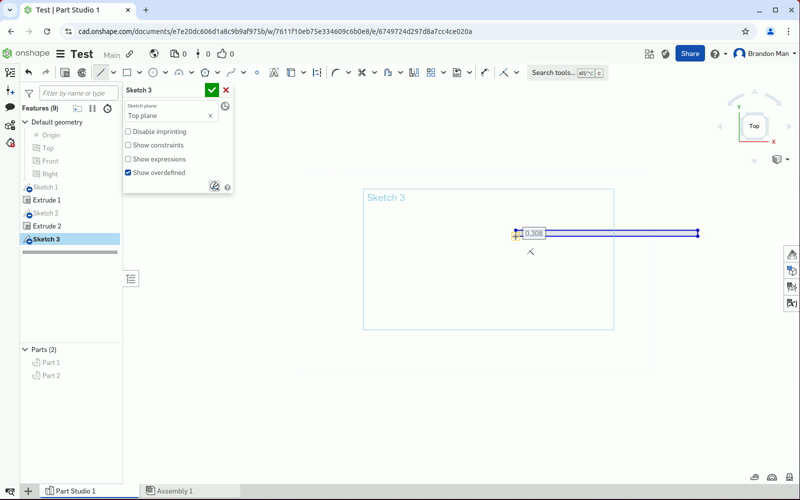
scroll(-6)
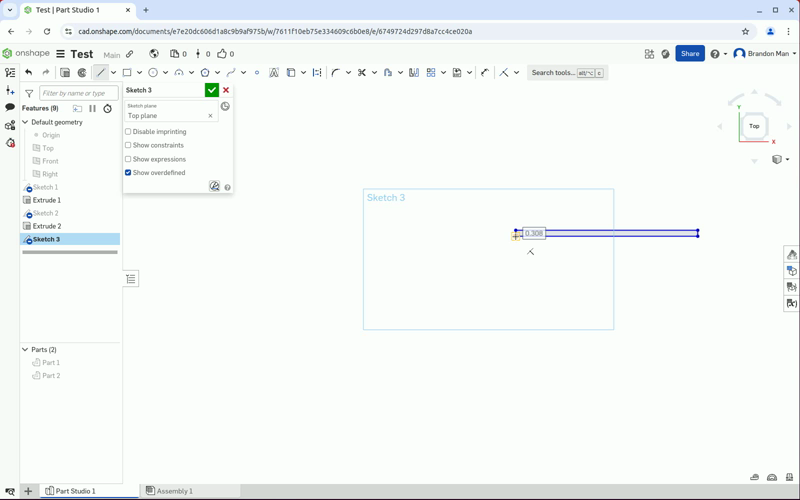
scroll(-6)
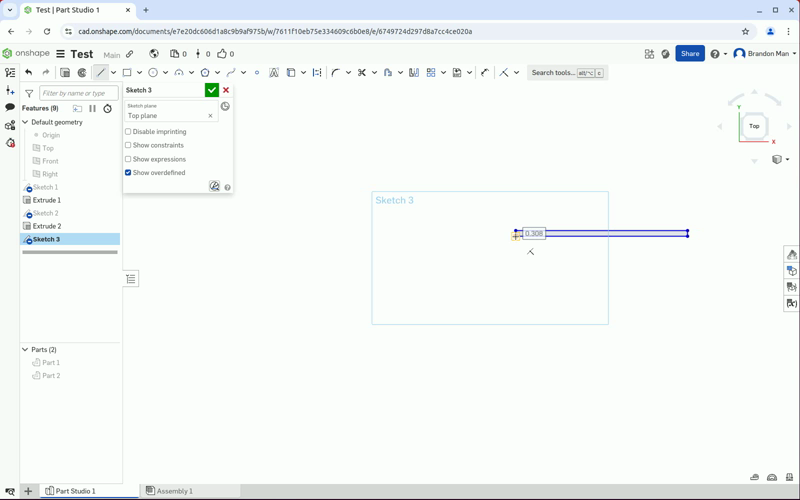
scroll(-6)
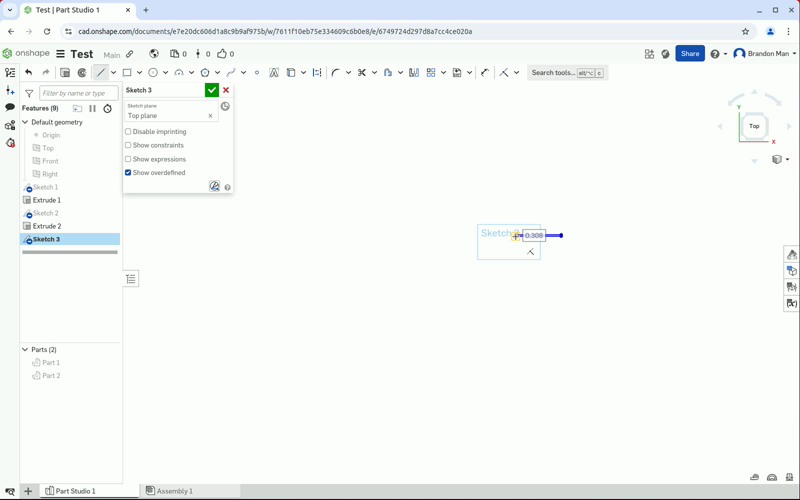
key(esc)
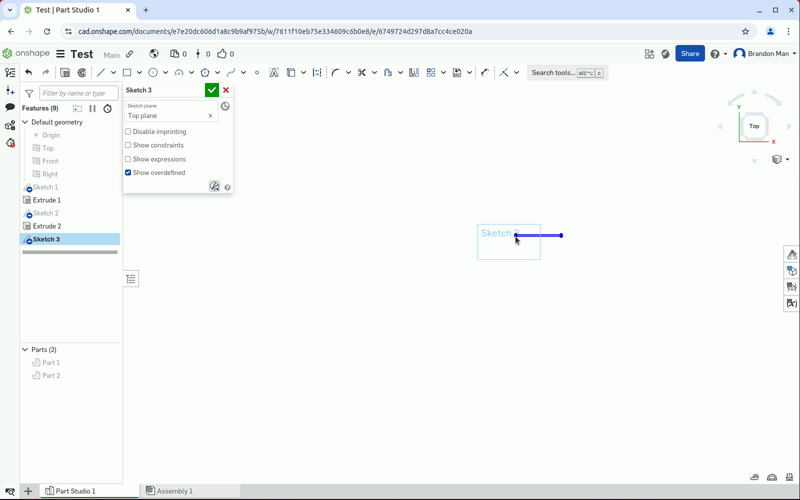
mouse_move(536, 235)
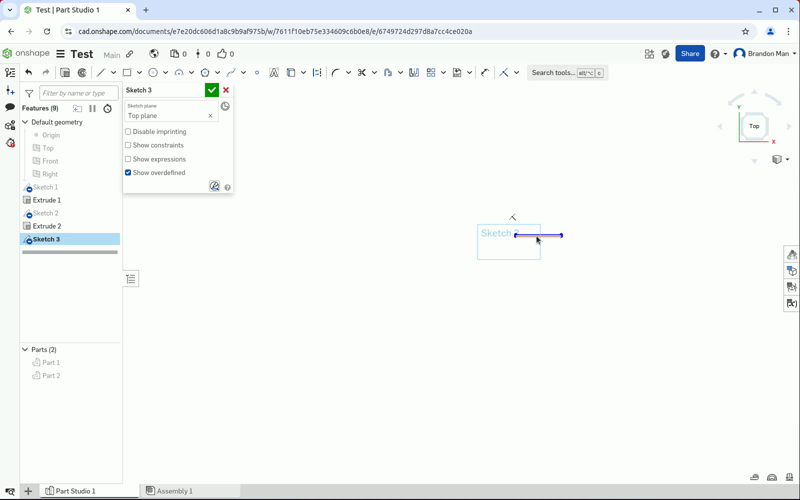
scroll(6)
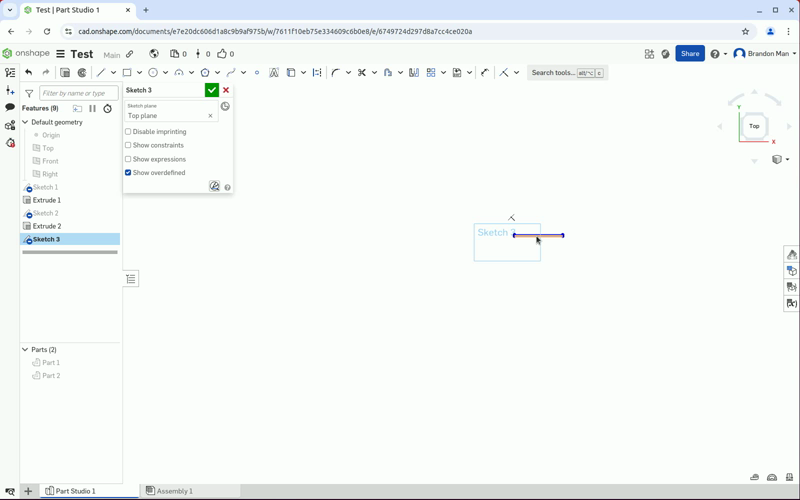
scroll(6)
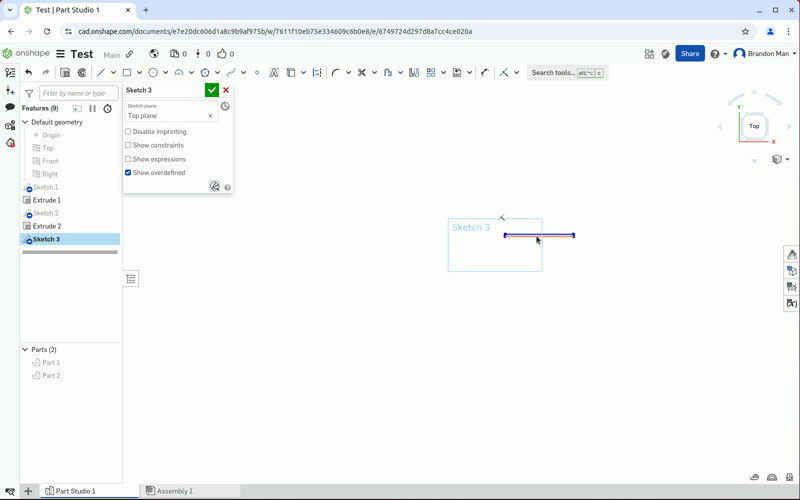
scroll(6)
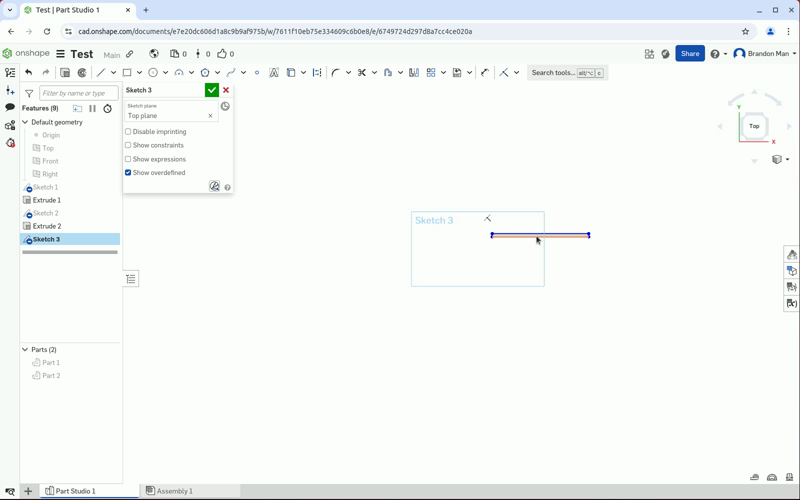
scroll(6)
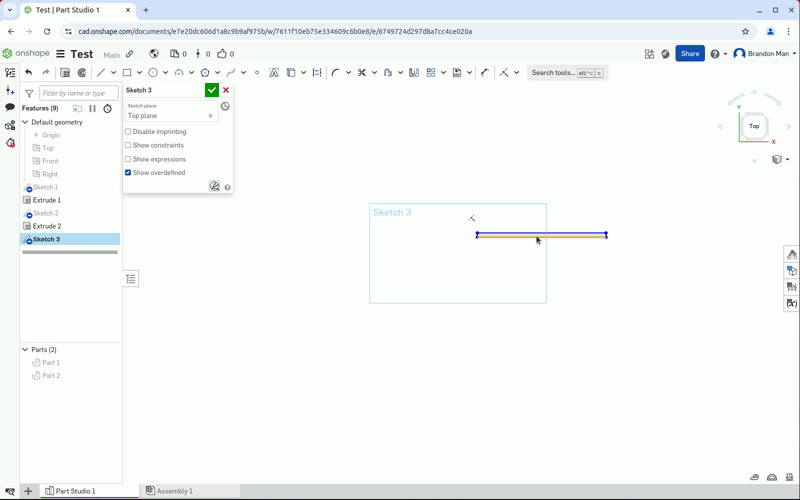
scroll(6)
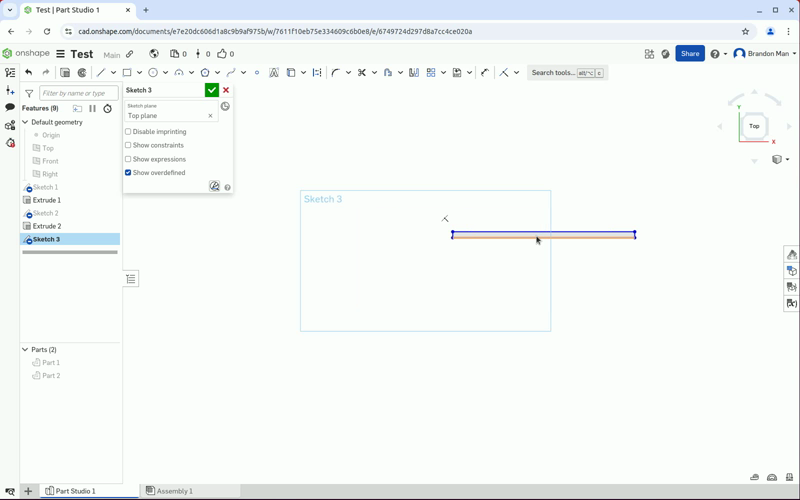
scroll(6)
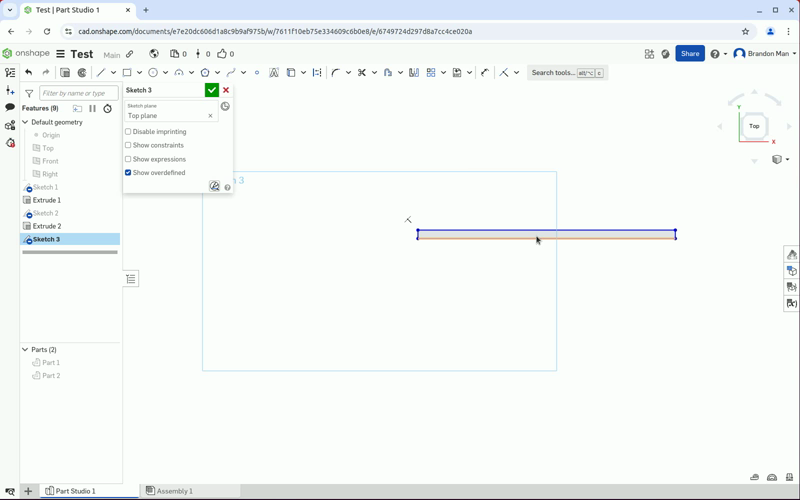
scroll(6)
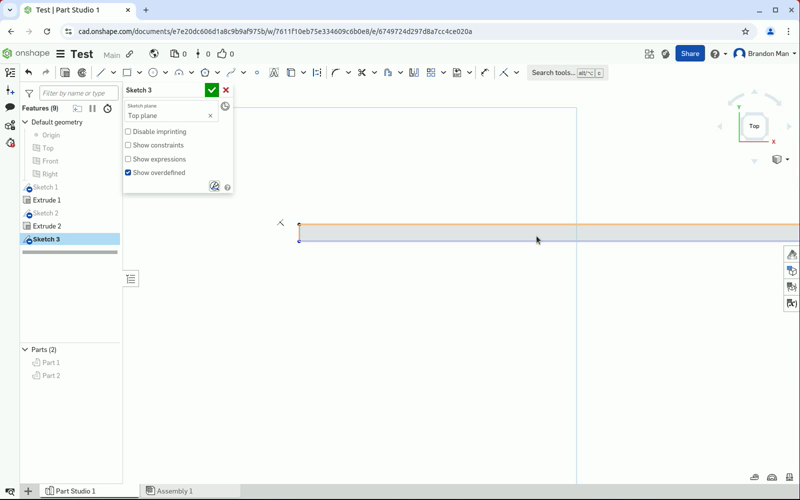
click(536, 235)
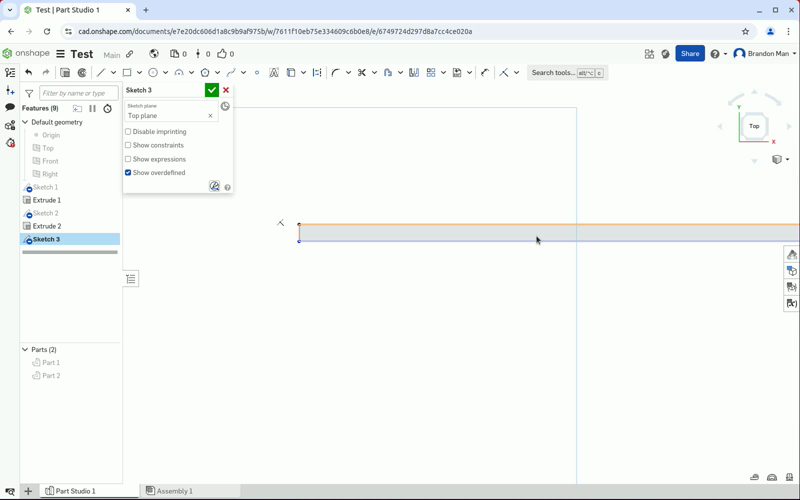
scroll(-6)
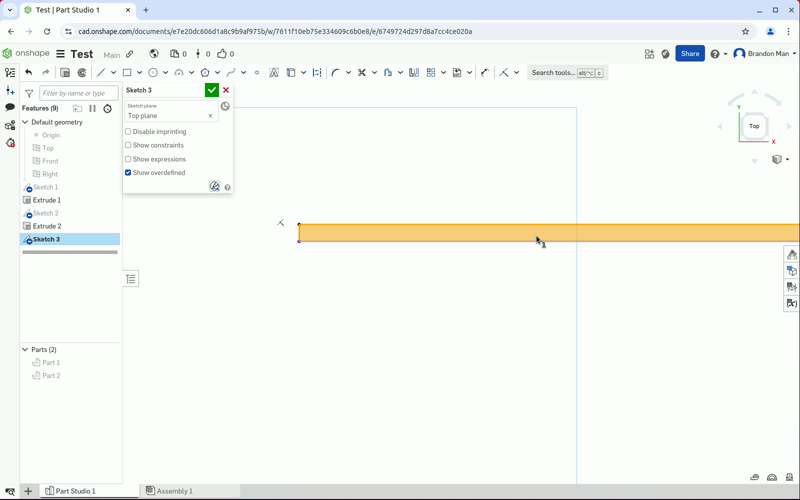
scroll(-6)
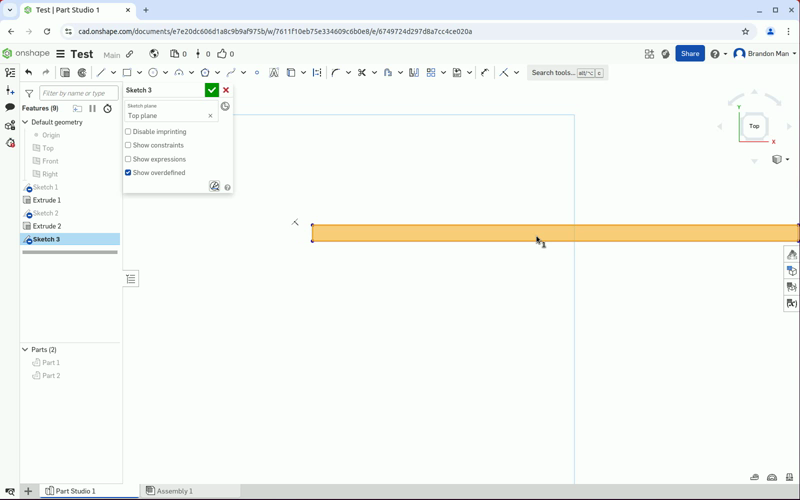
scroll(-6)
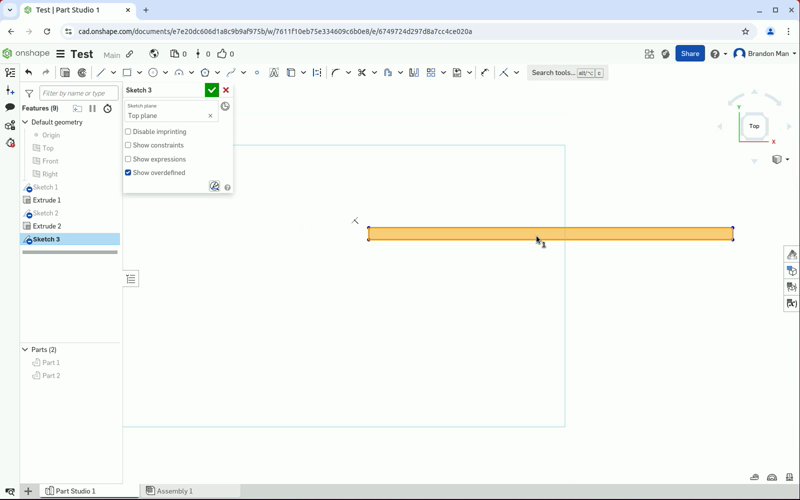
scroll(-6)
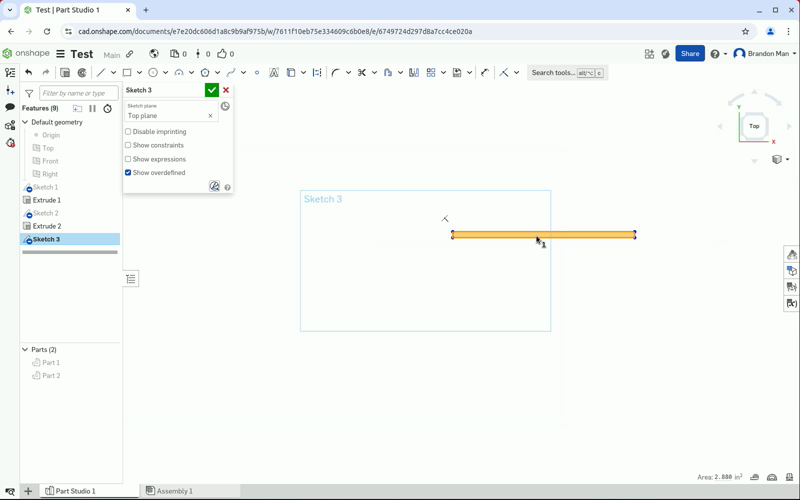
scroll(-6)
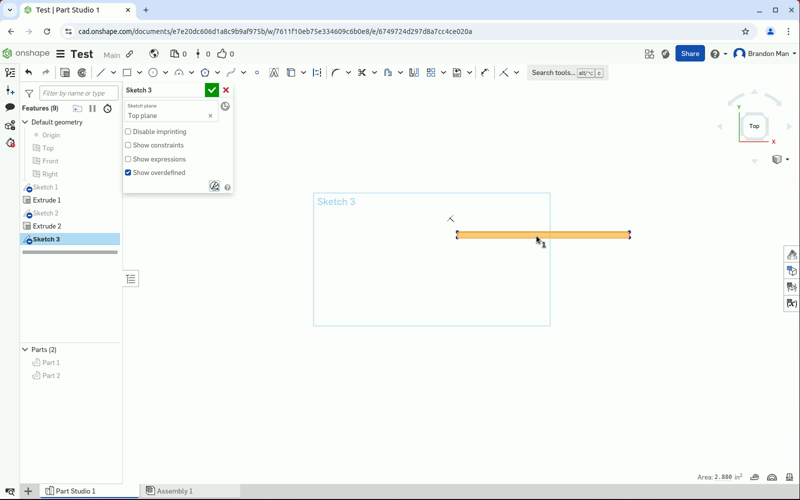
scroll(-6)
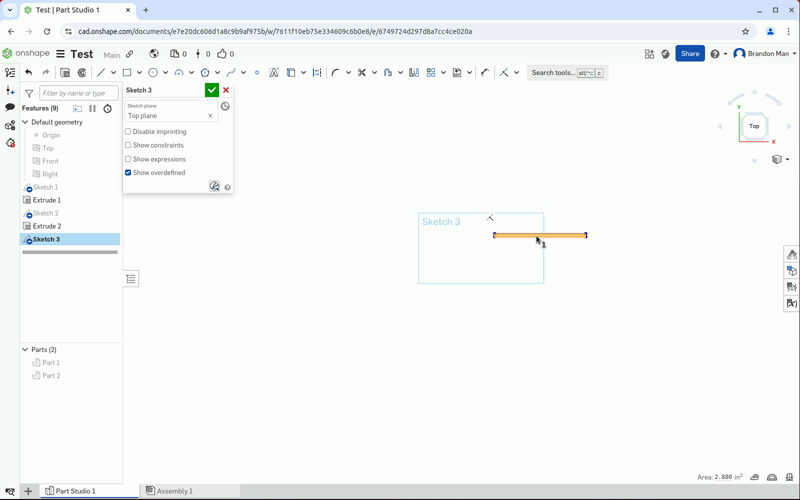
scroll(-6)
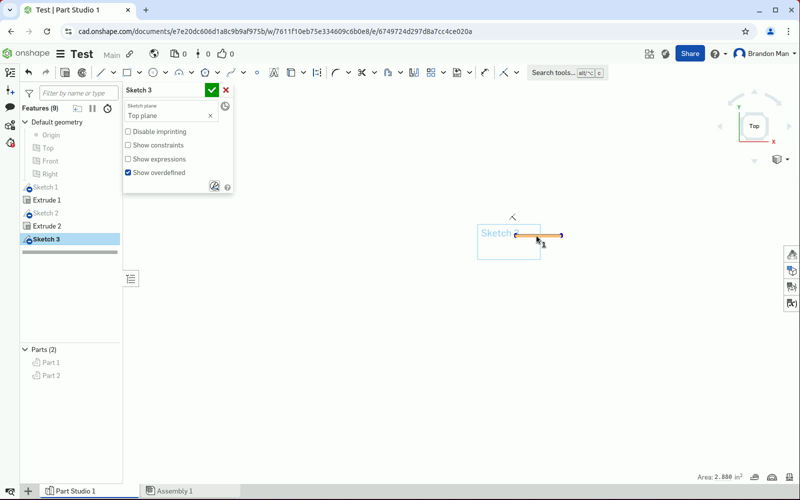
mouse_move(73, 352)
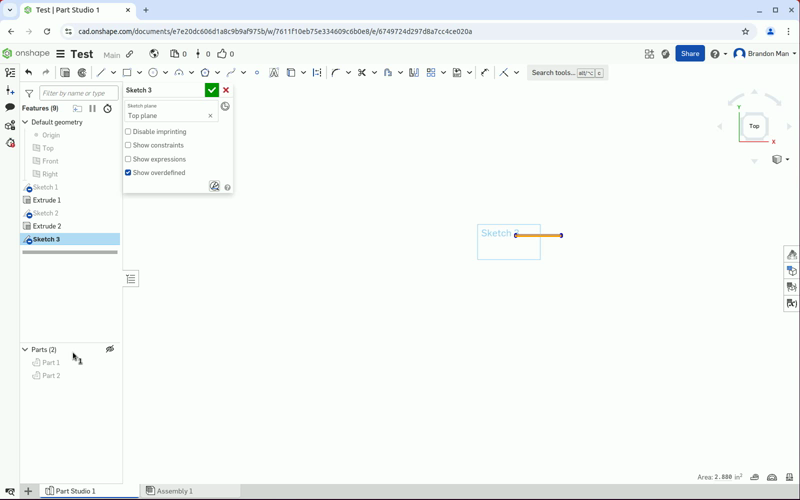
key(shift+y)
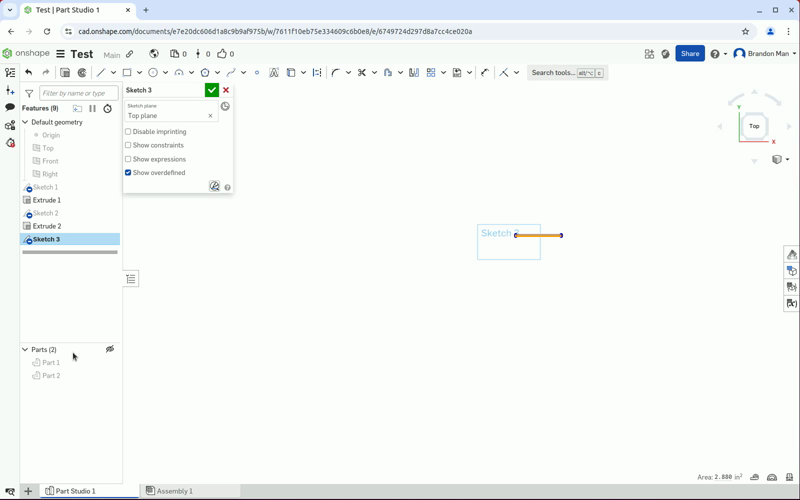
key(shift+e)
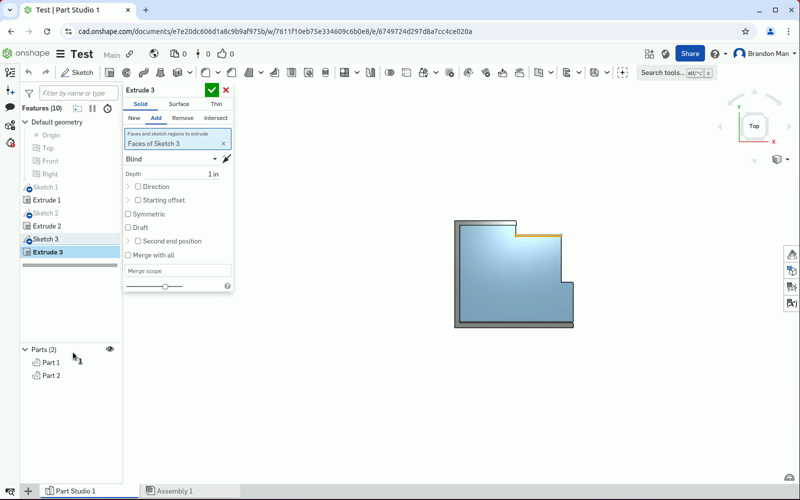
mouse_move(143, 106)
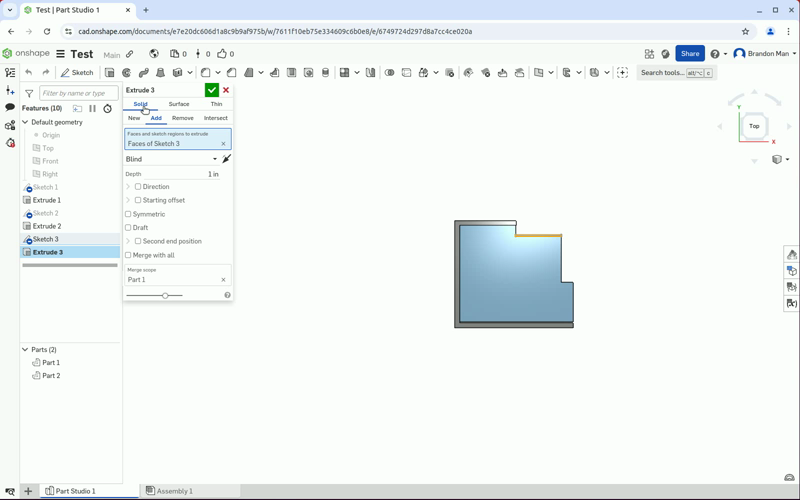
click(143, 106)
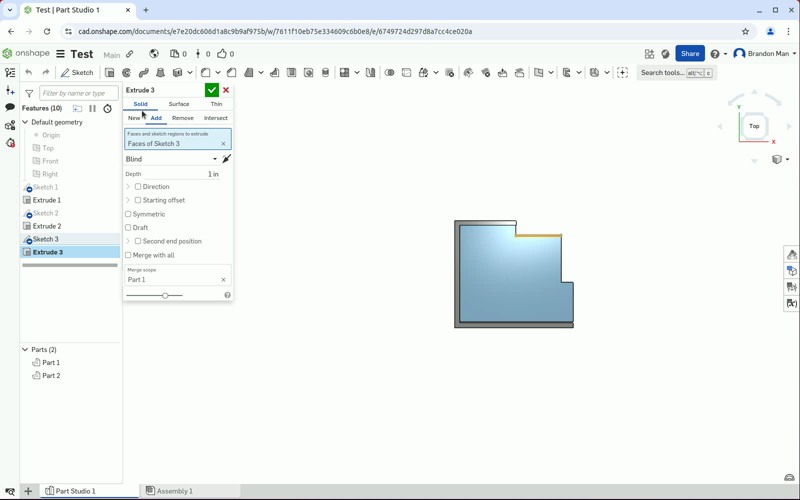
mouse_move(137, 120)
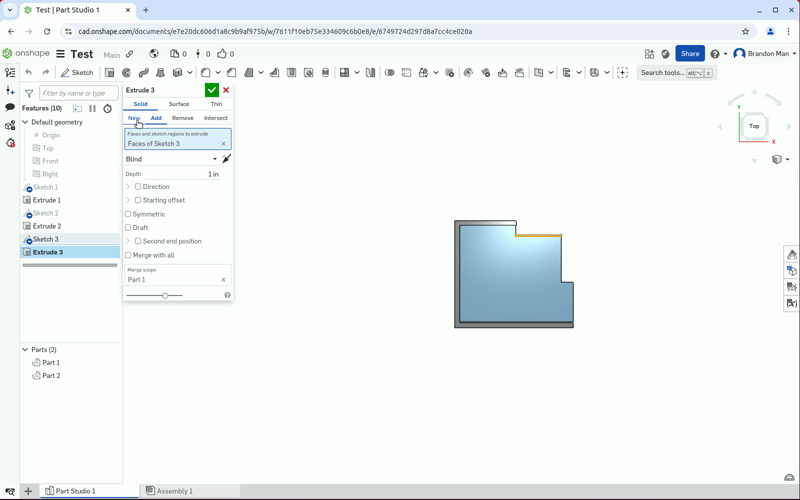
click(137, 120)
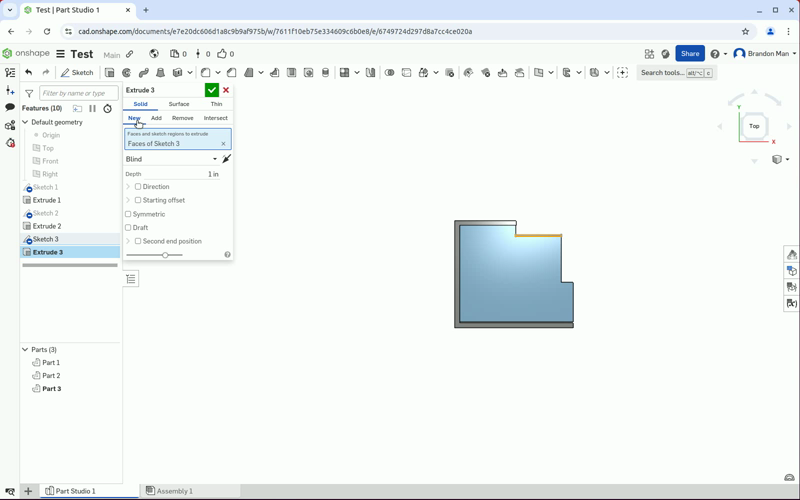
key(tab, 4)
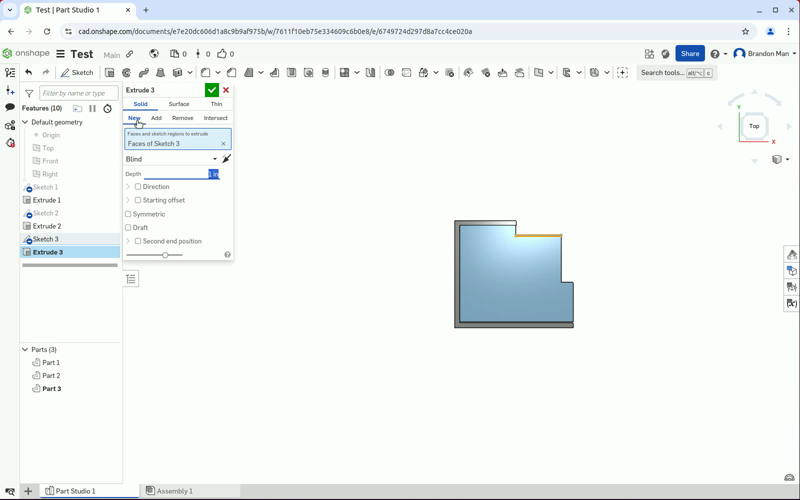
text(4.574)
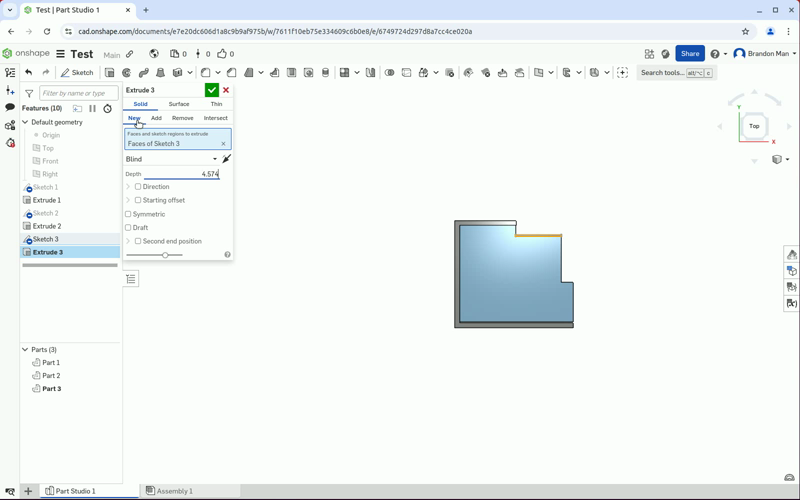
key(enter)
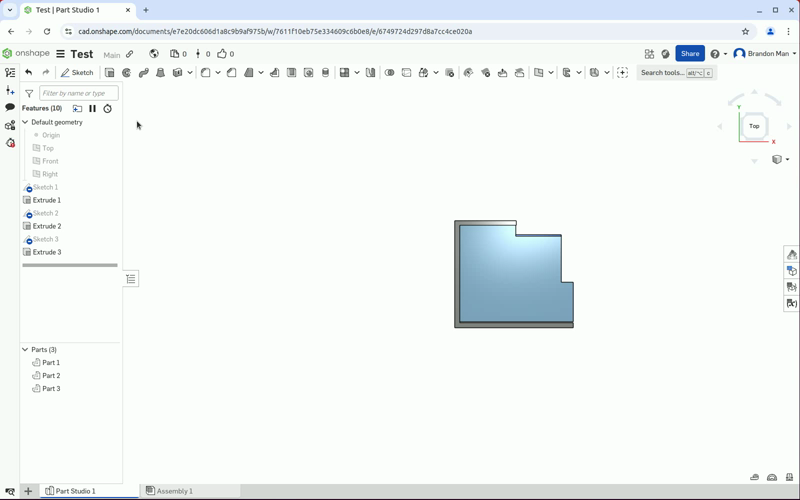
key(shift+h)
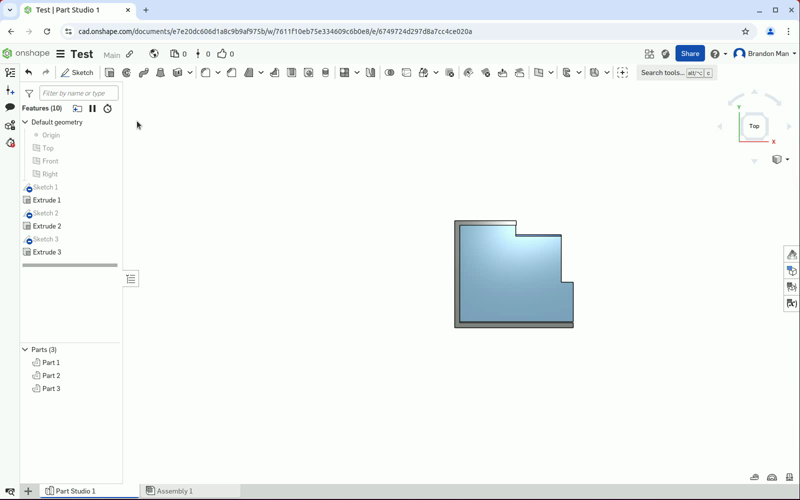
key(shift+h)
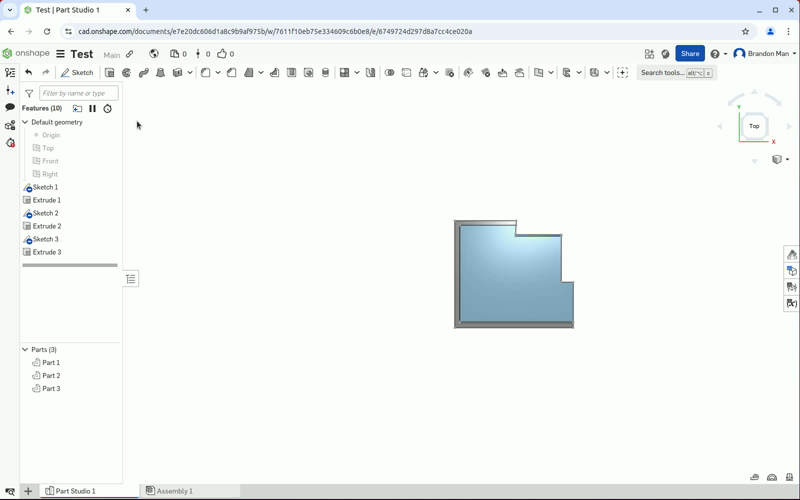
key(shift+7)
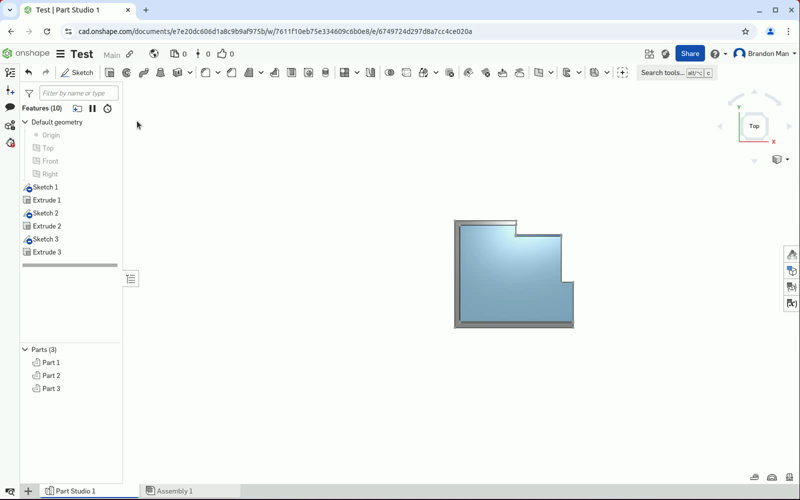
key(up, 3)
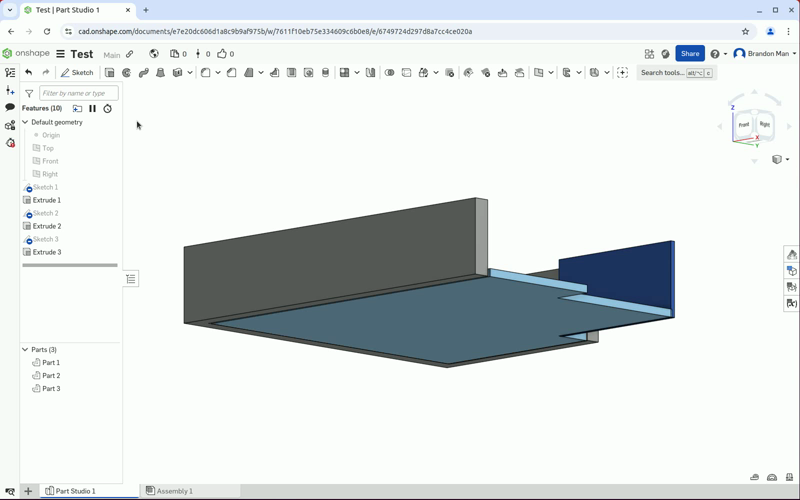
key(left, 3)
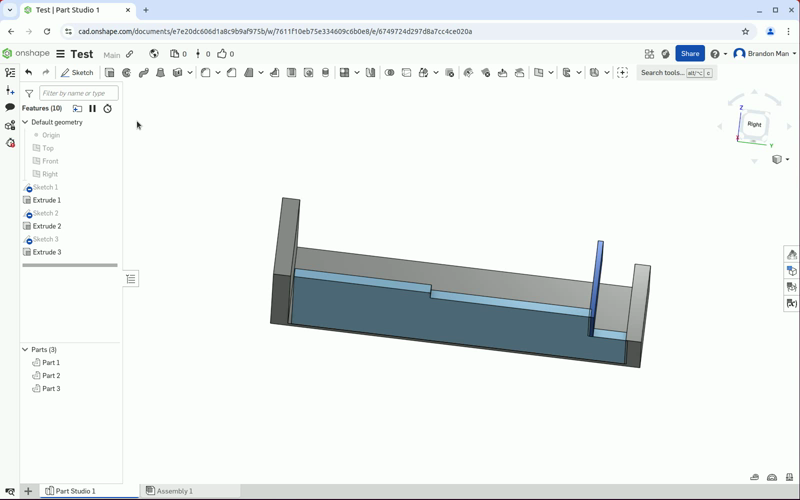
key(right, 3)
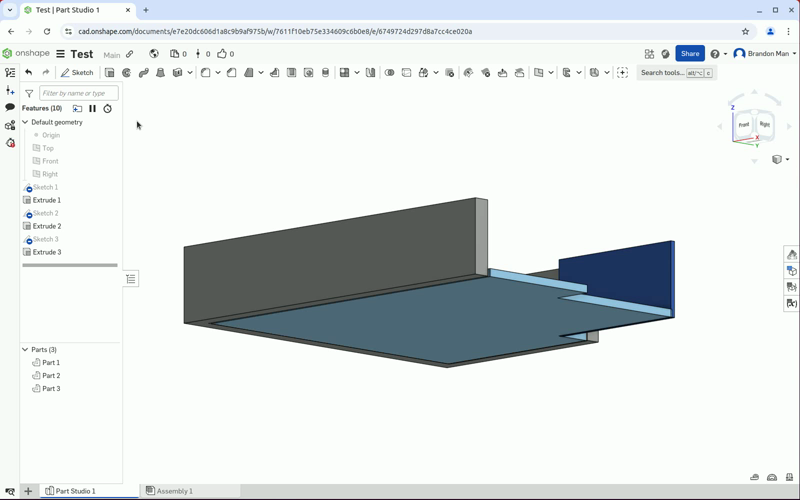
key(down, 3)
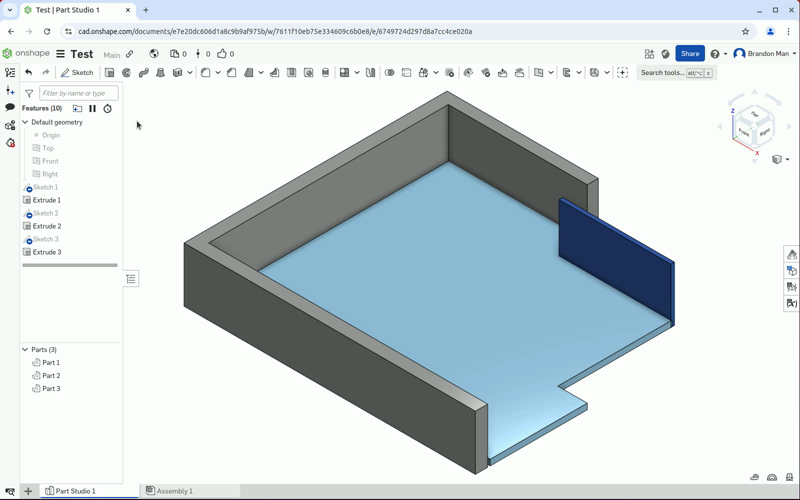
mouse_move(73, 189)
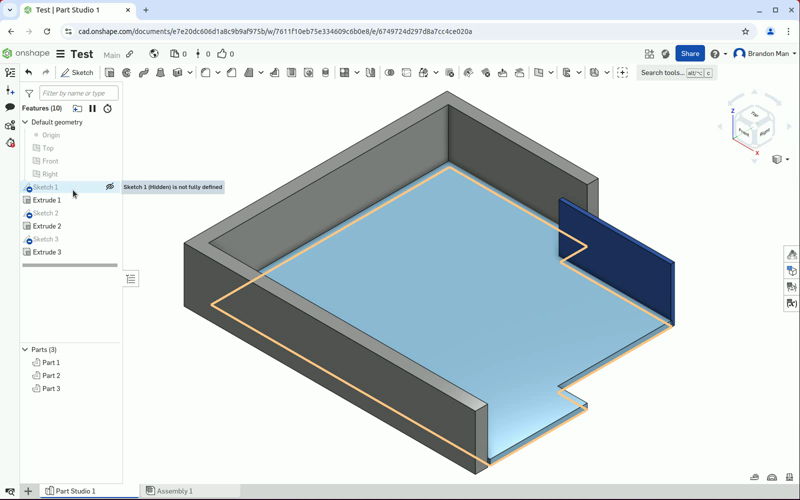
click(73, 189)